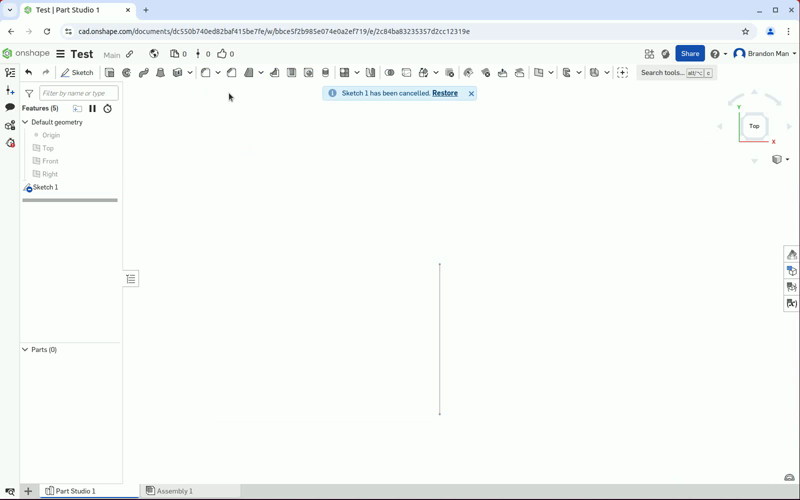
key(shift+h)
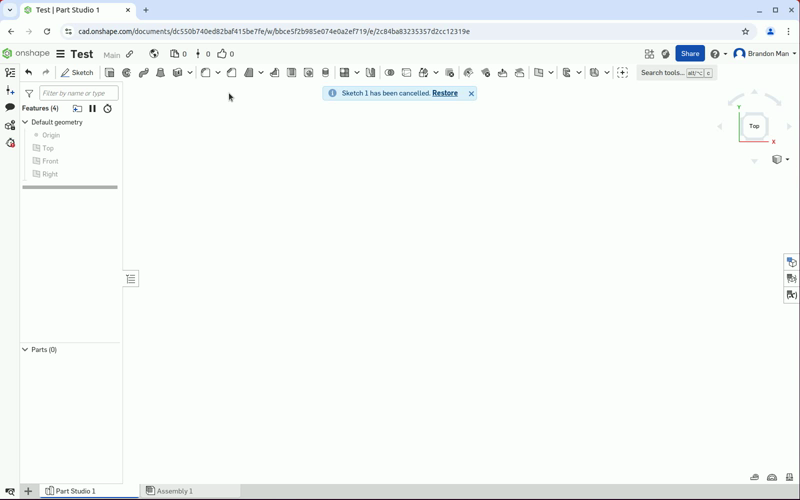
mouse_move(73, 352)
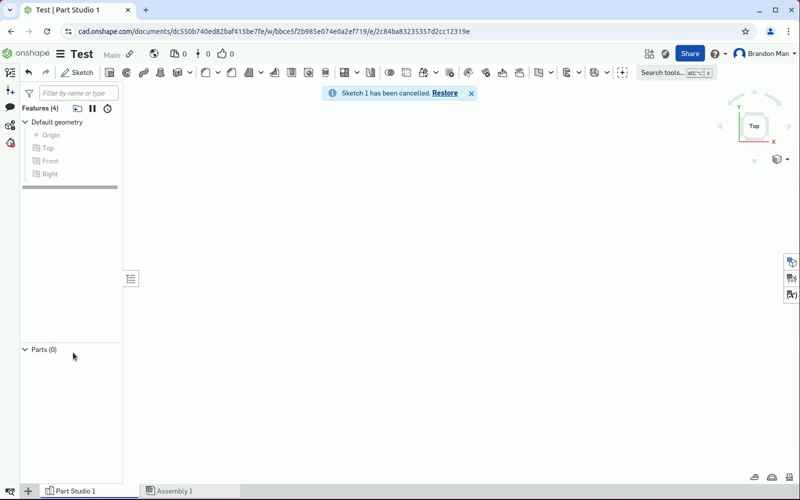
key(y)
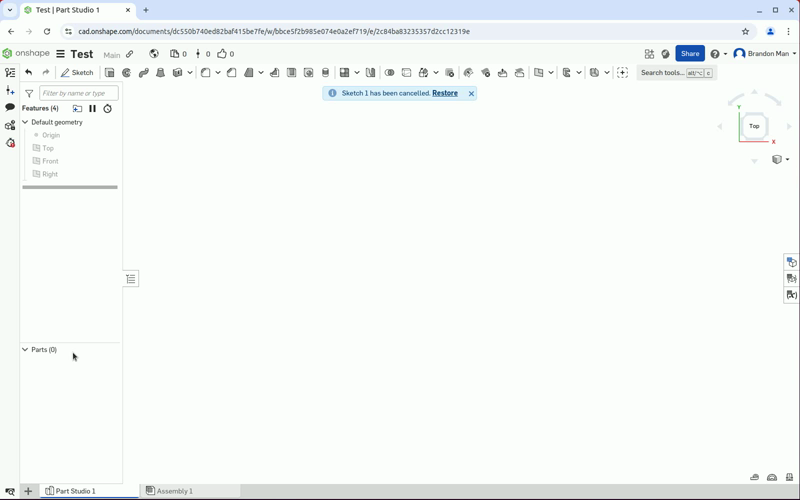
key(shift+p)
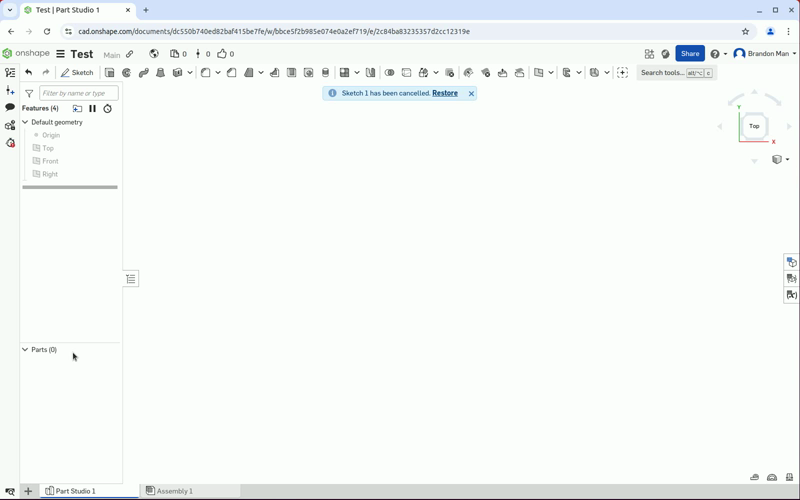
key(space)
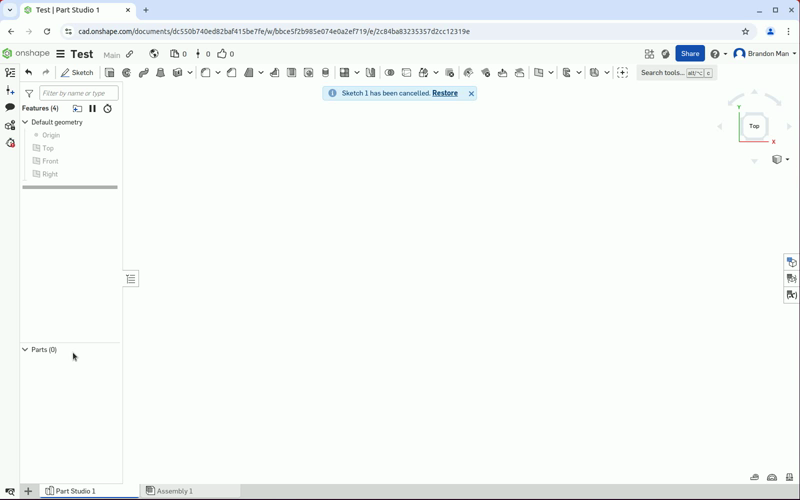
key_down(shift)
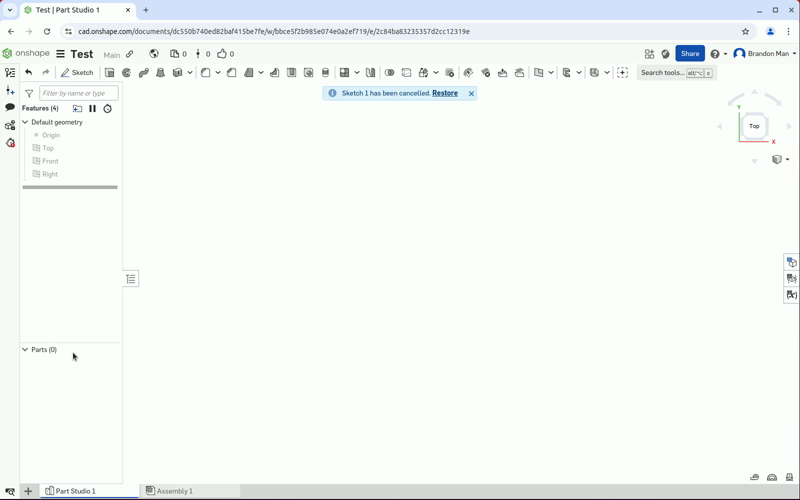
key(up)
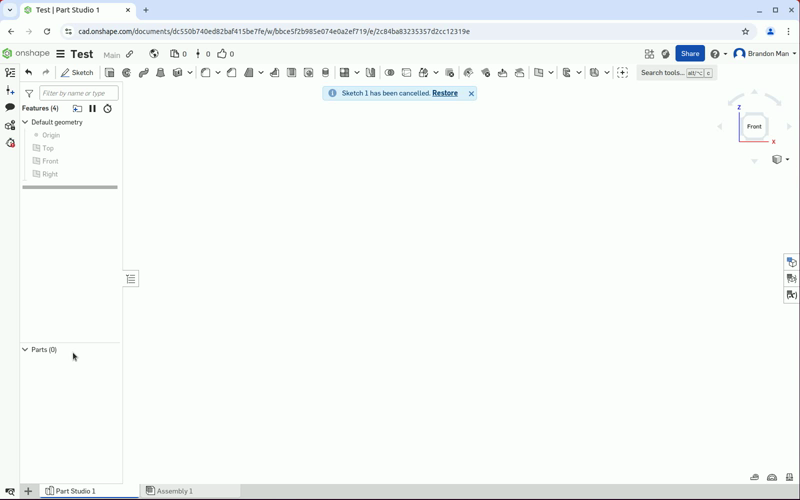
key_up(shift)
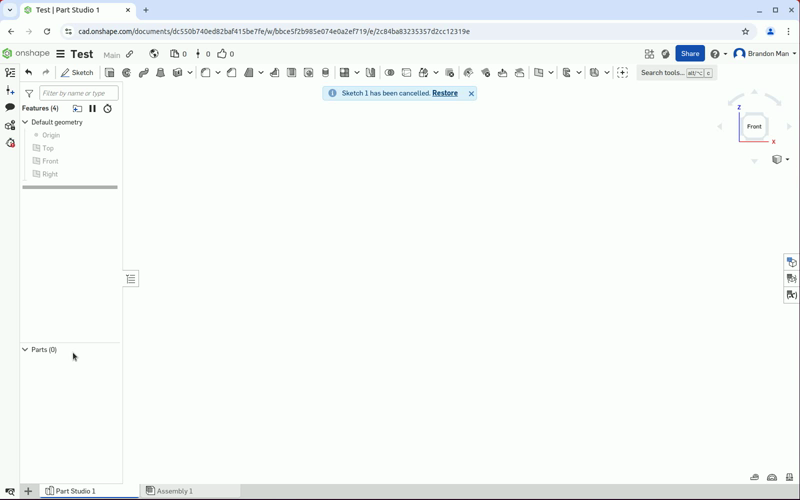
mouse_move(73, 352)
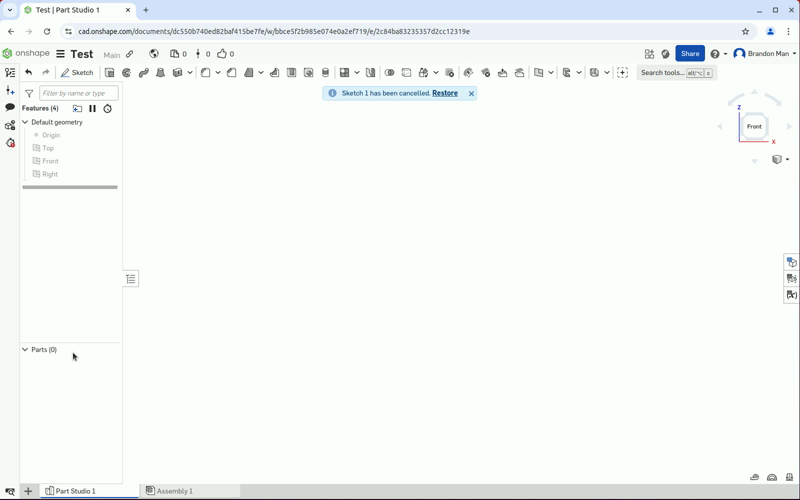
key(shift+y)
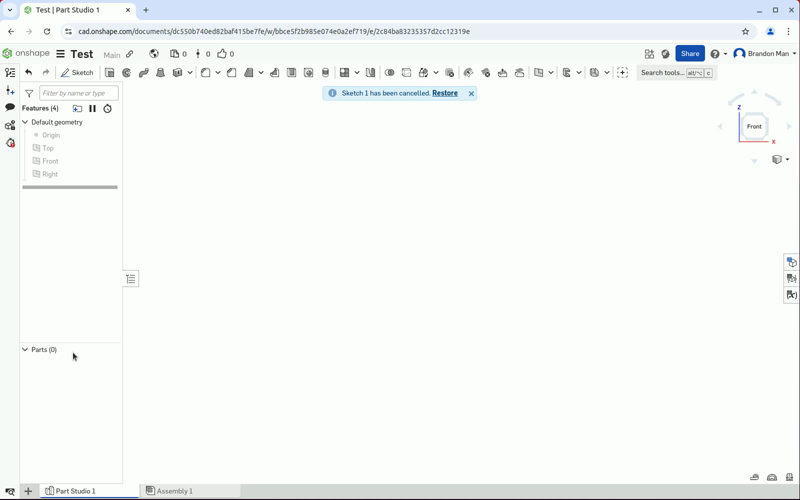
key(shift+s)
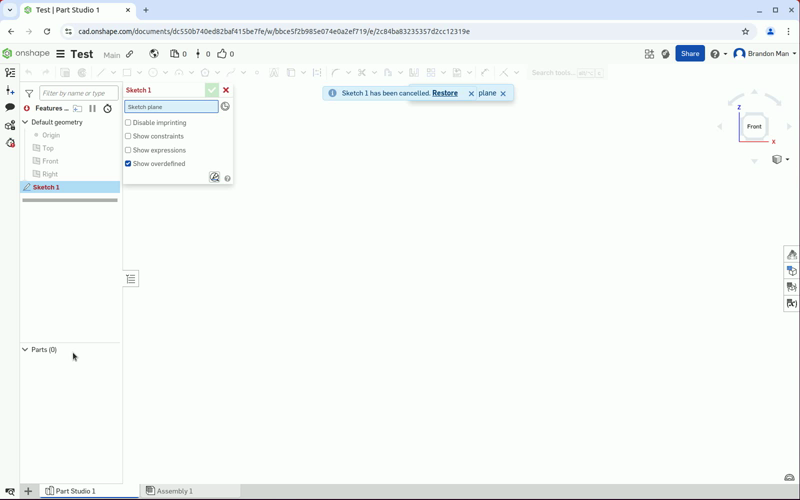
mouse_move(73, 163)
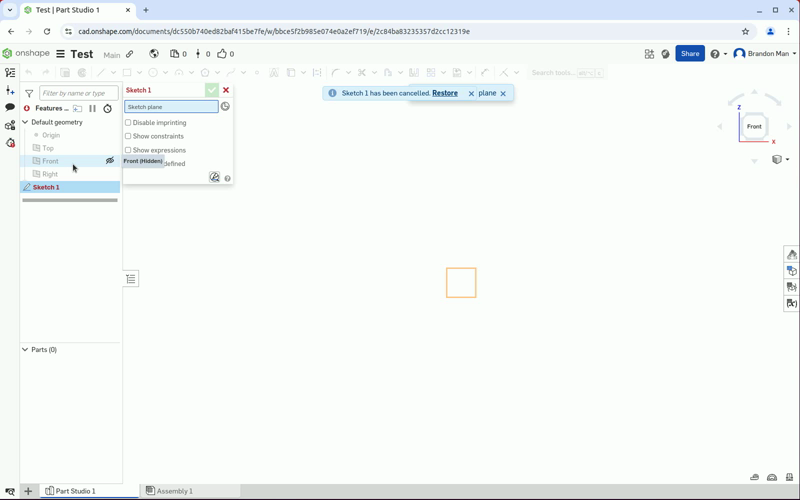
click(73, 163)
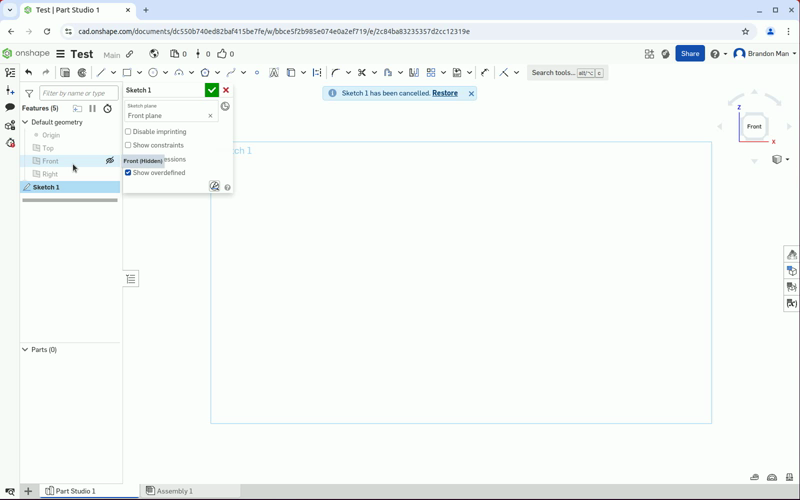
mouse_move(73, 352)
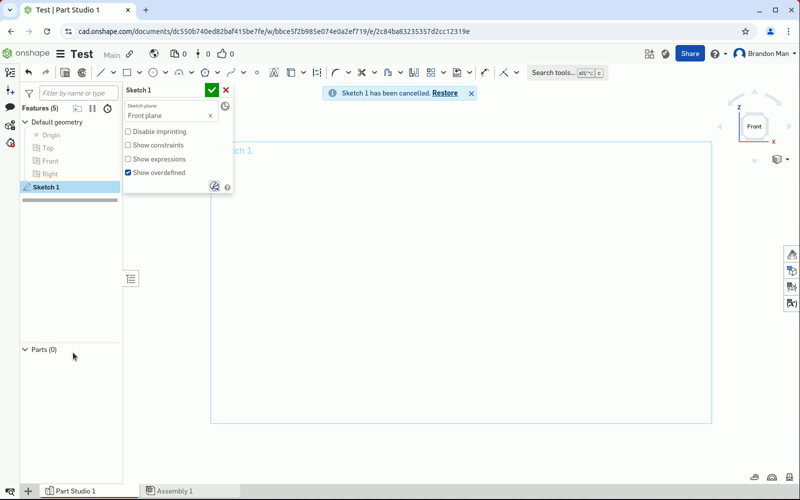
key(y)
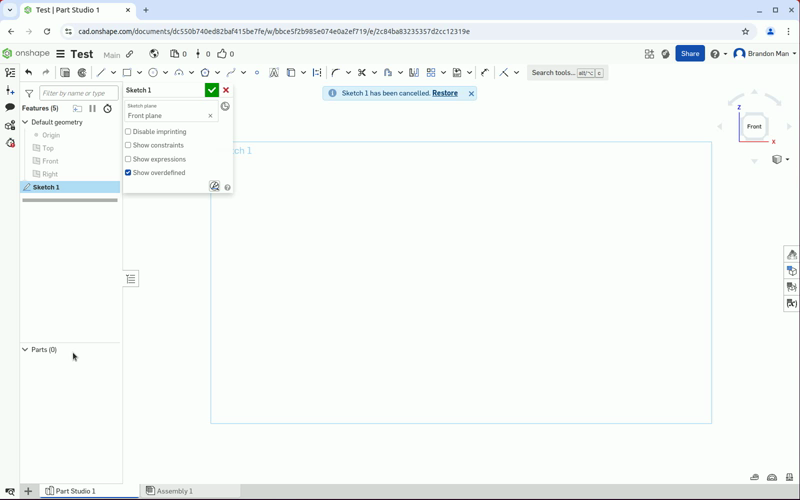
key(l)
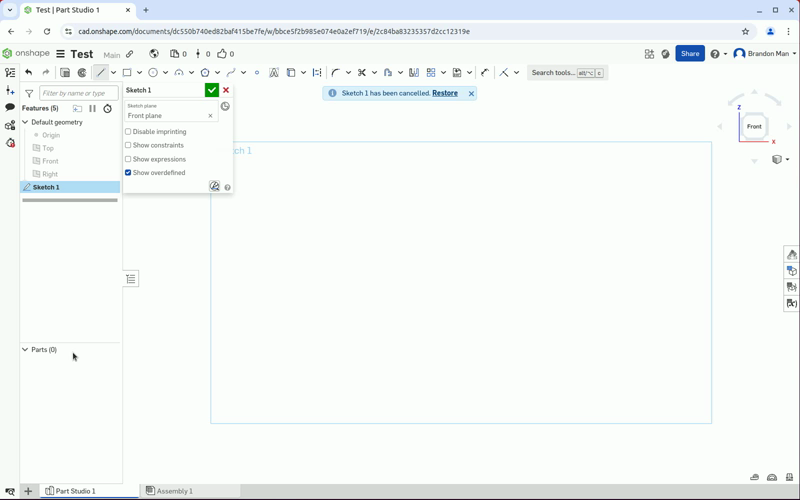
key_down(shift)
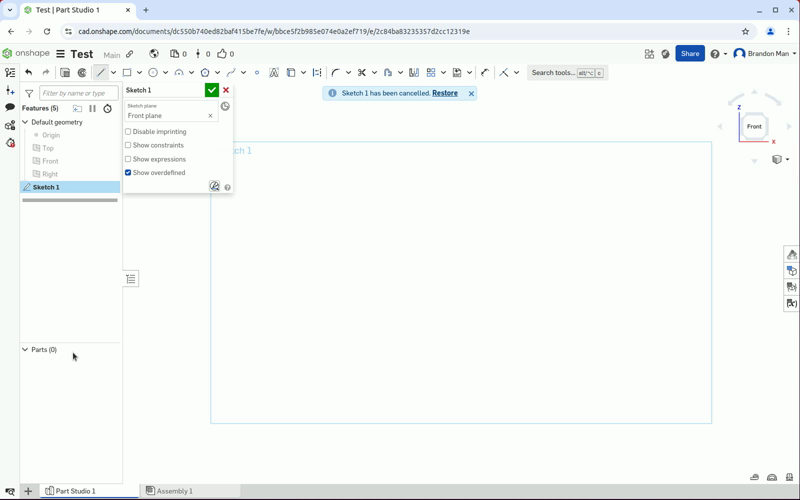
mouse_move(427, 315)
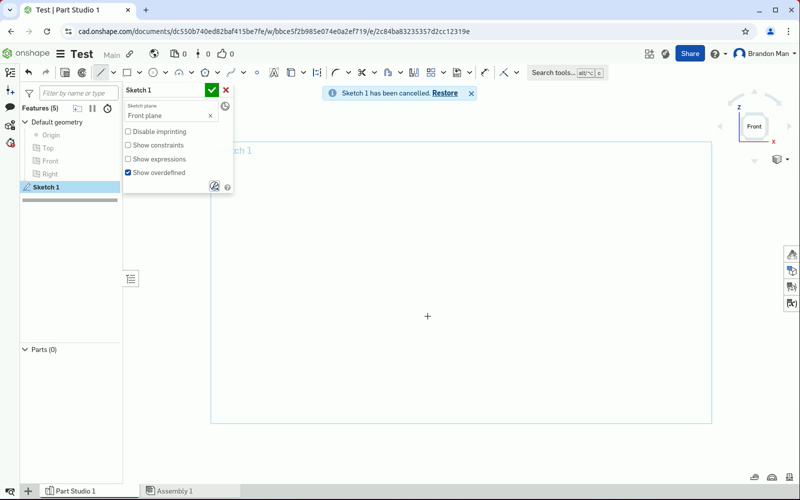
click(427, 315)
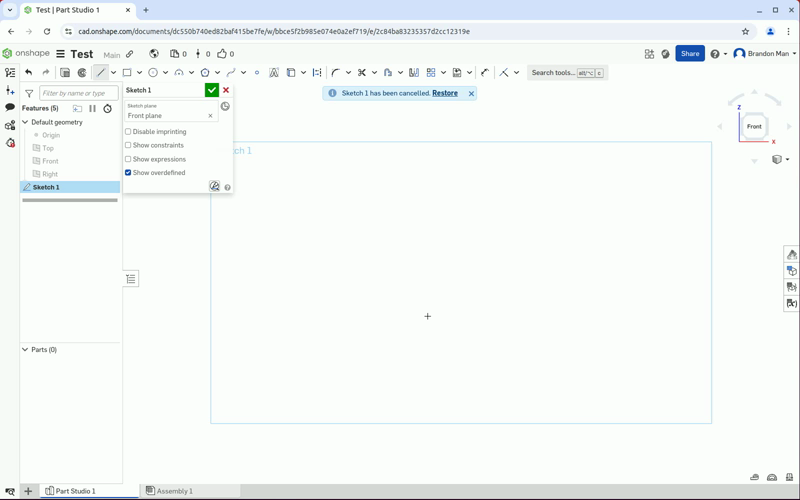
key_up(shift)
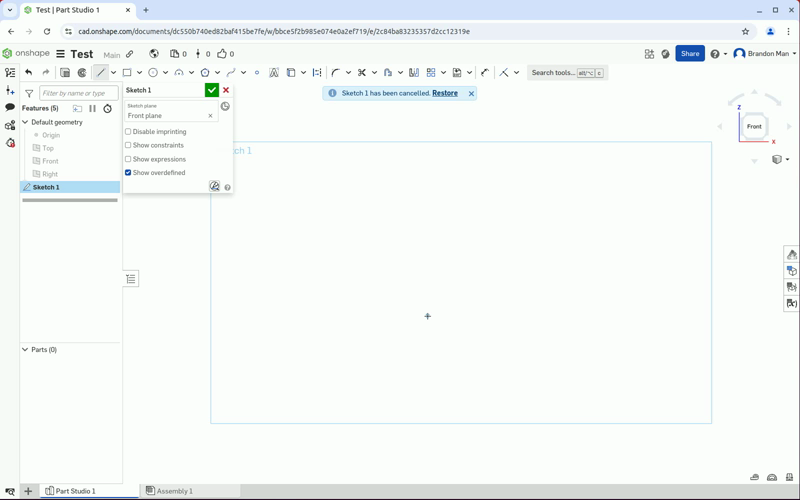
key_down(shift)
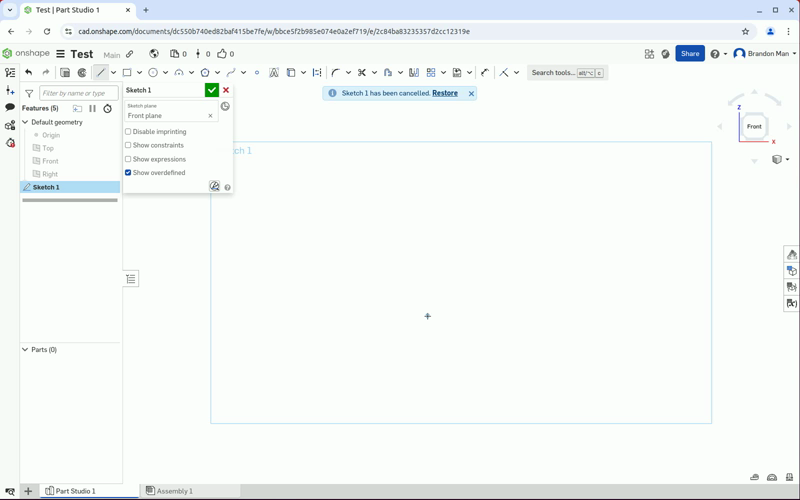
mouse_move(494, 315)
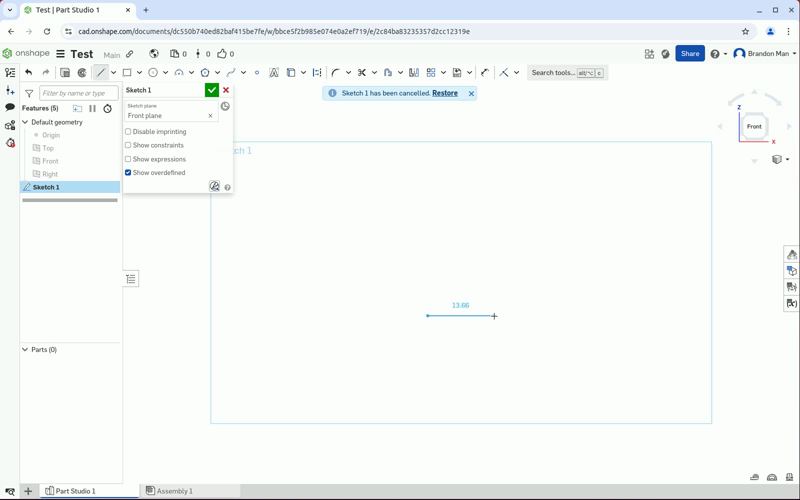
click(494, 315)
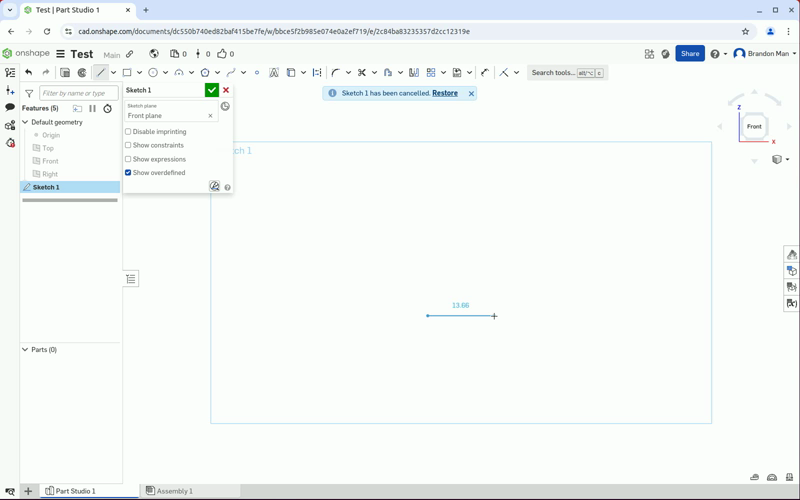
key_up(shift)
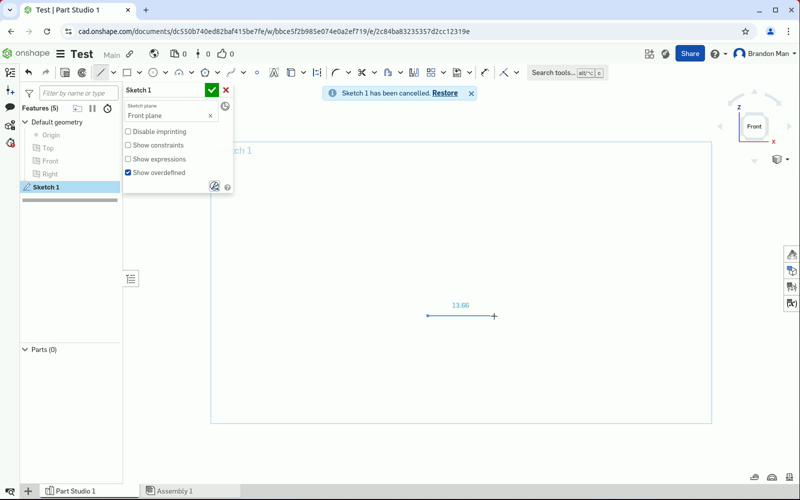
key_down(shift)
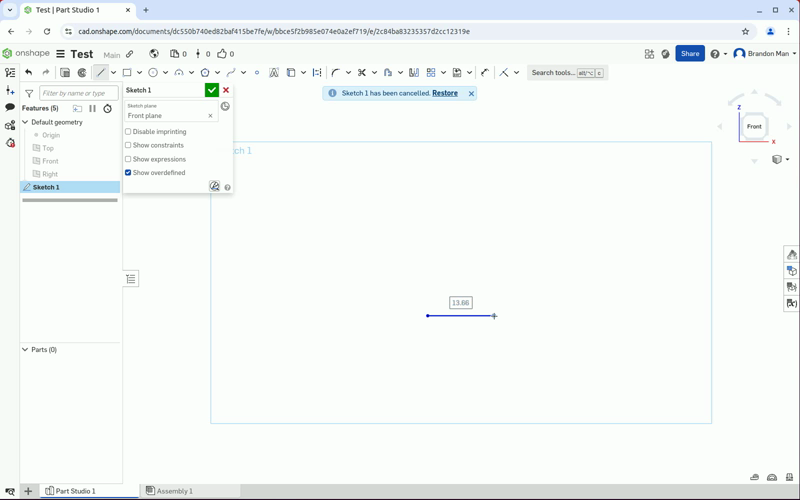
mouse_move(494, 249)
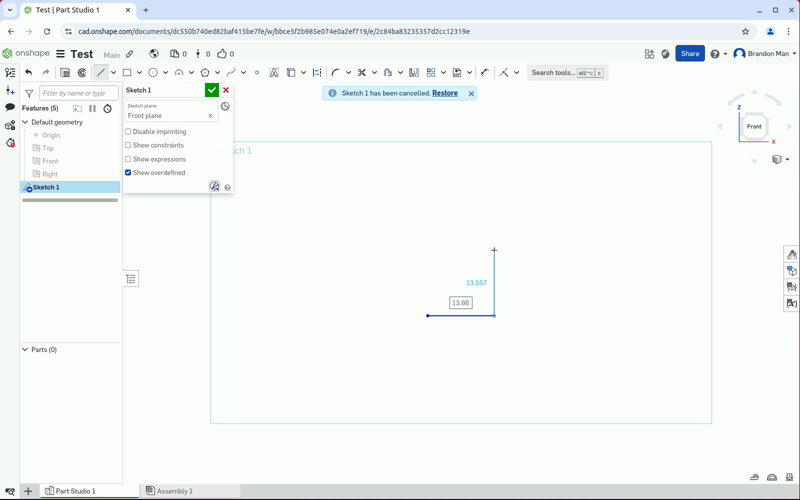
click(494, 249)
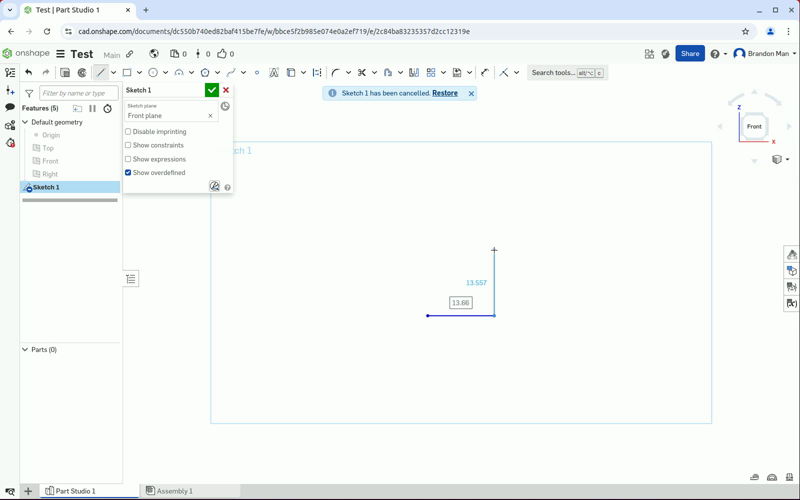
key_up(shift)
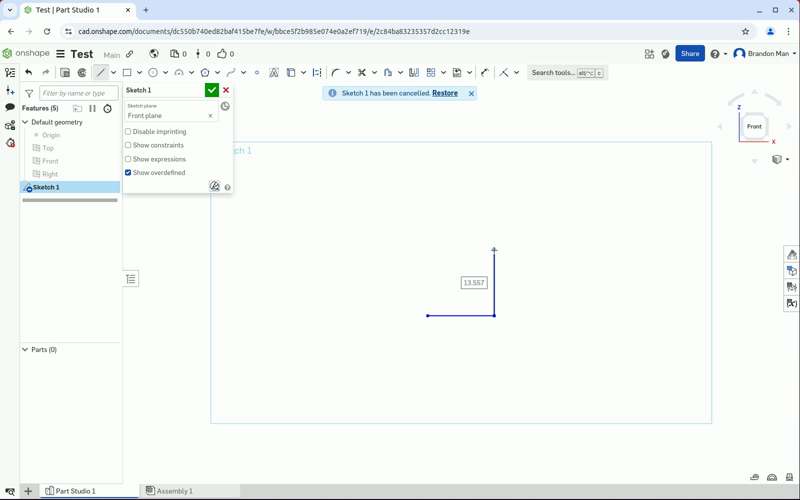
key_down(shift)
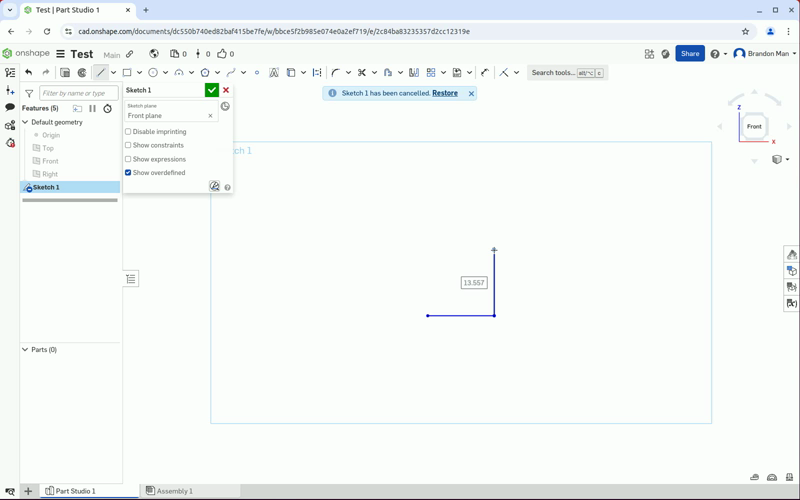
mouse_move(427, 249)
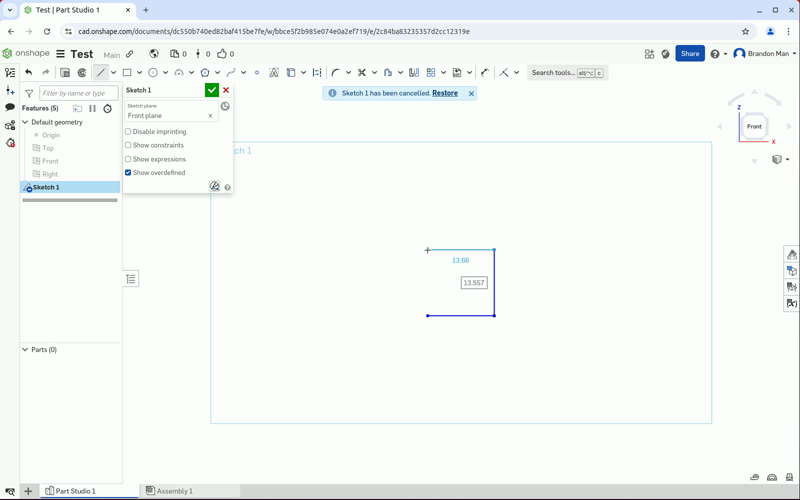
click(427, 249)
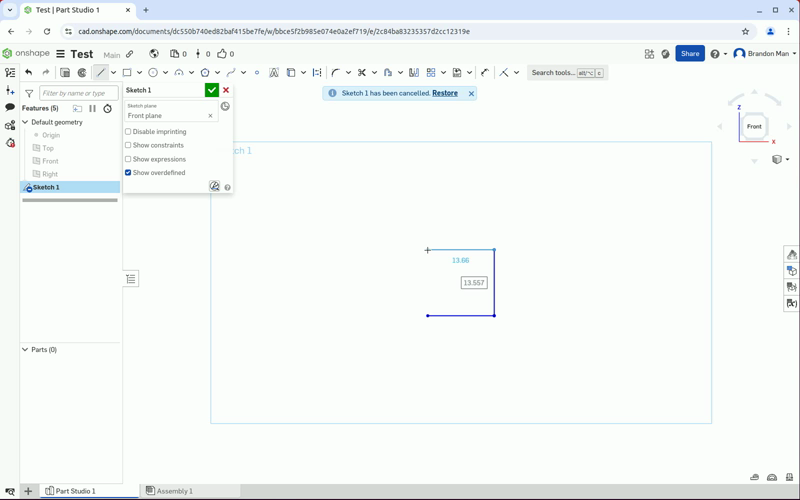
key_up(shift)
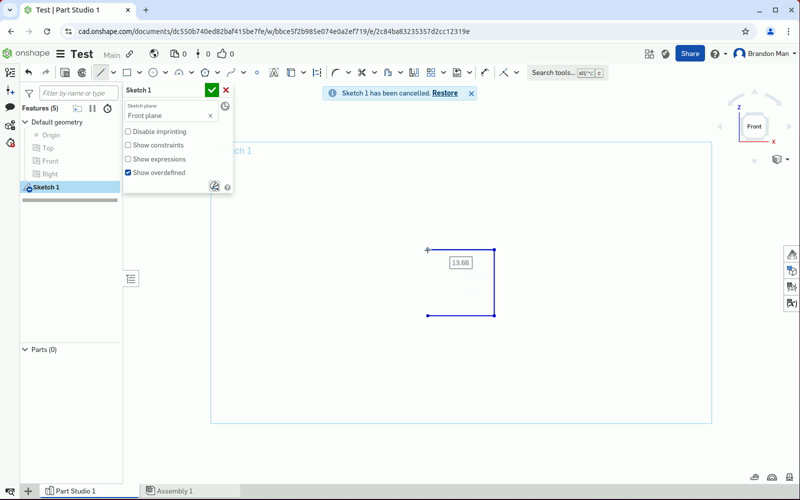
key_down(shift)
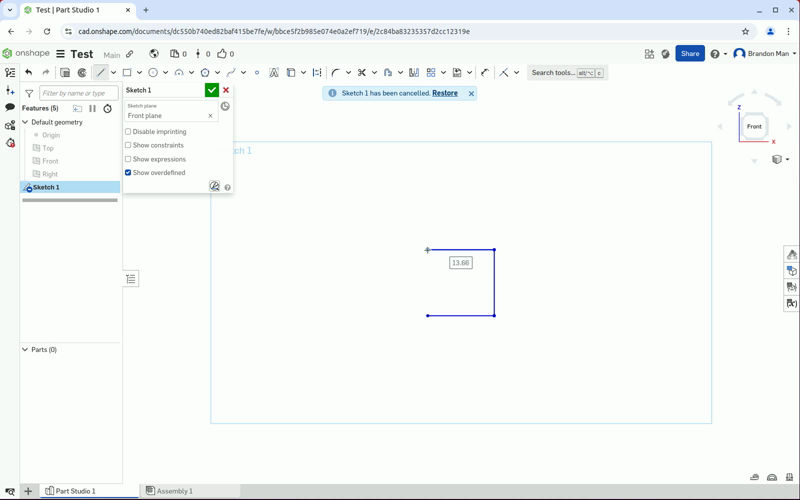
mouse_move(427, 315)
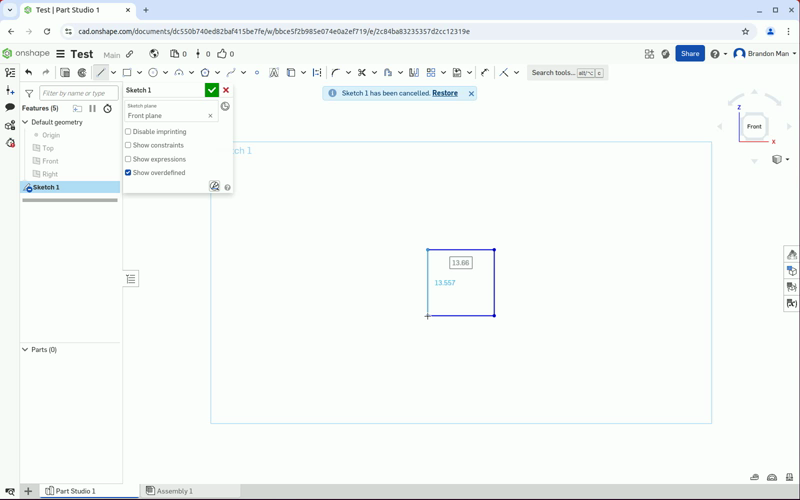
key_up(shift)
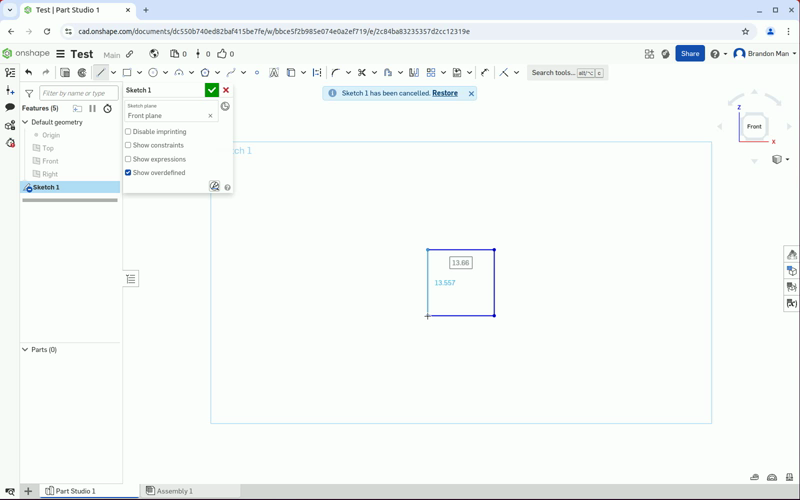
click(427, 315)
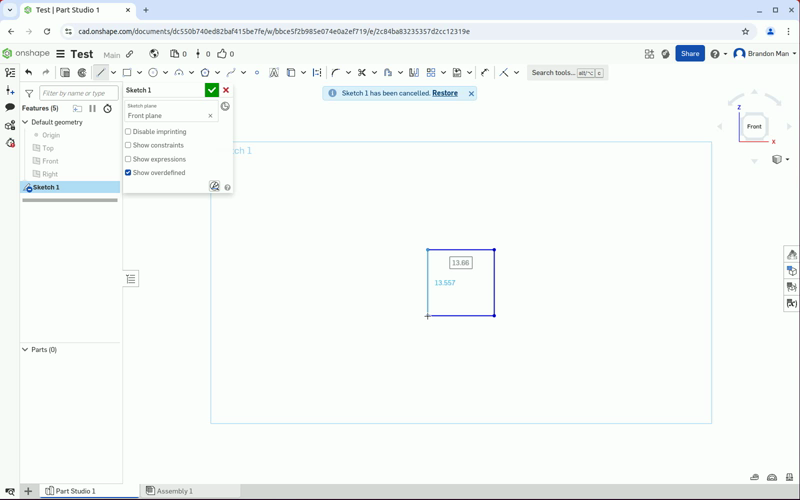
key(esc)
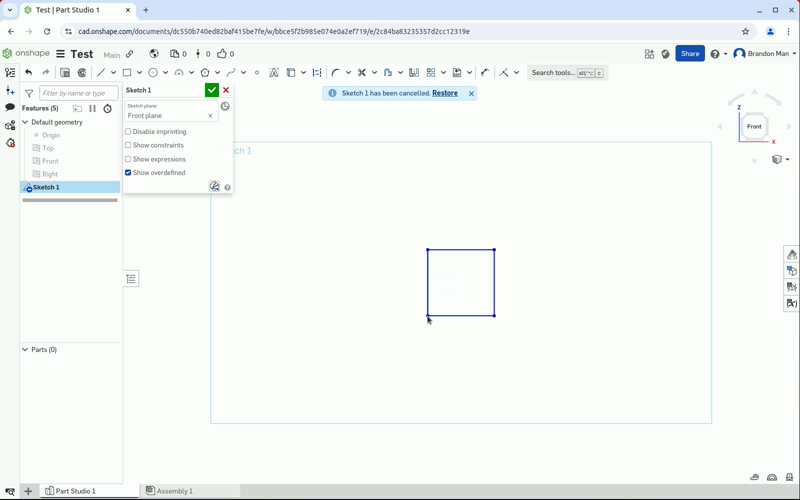
mouse_move(478, 269)
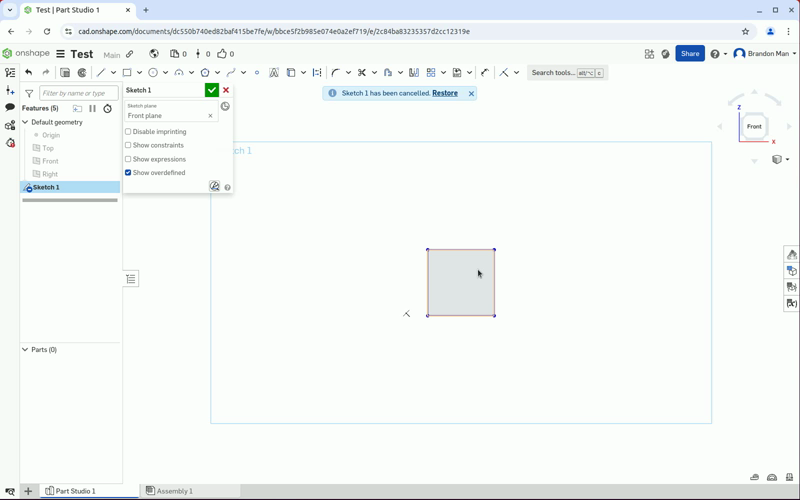
click(478, 269)
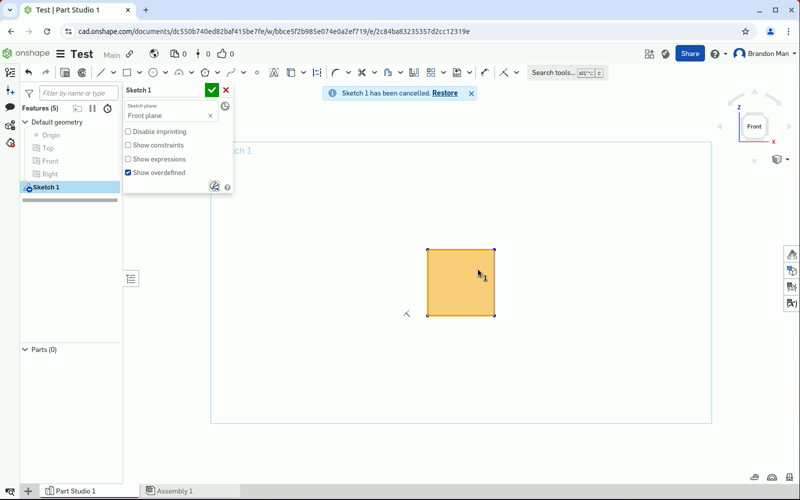
mouse_move(73, 352)
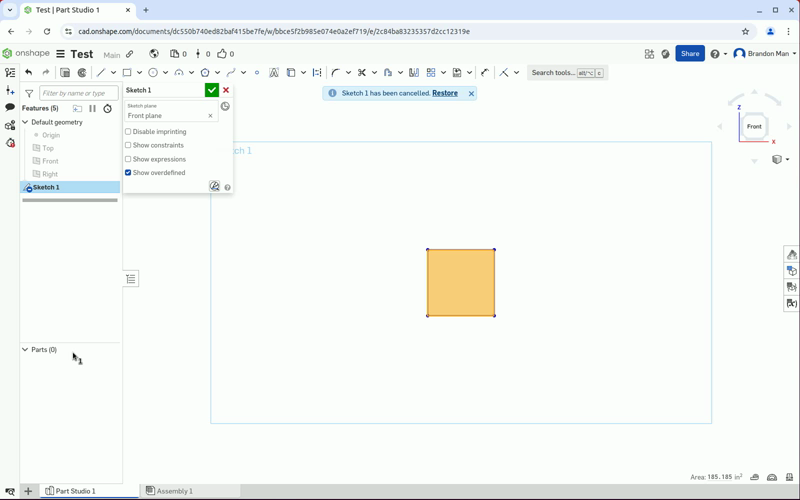
key(shift+y)
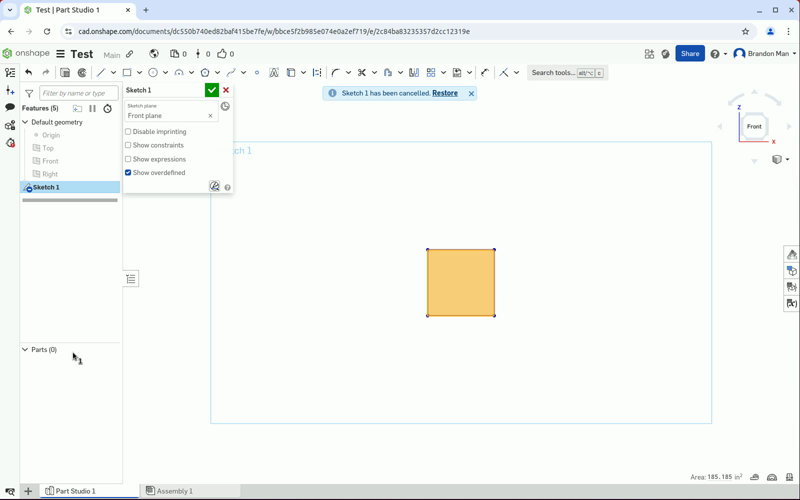
key(shift+e)
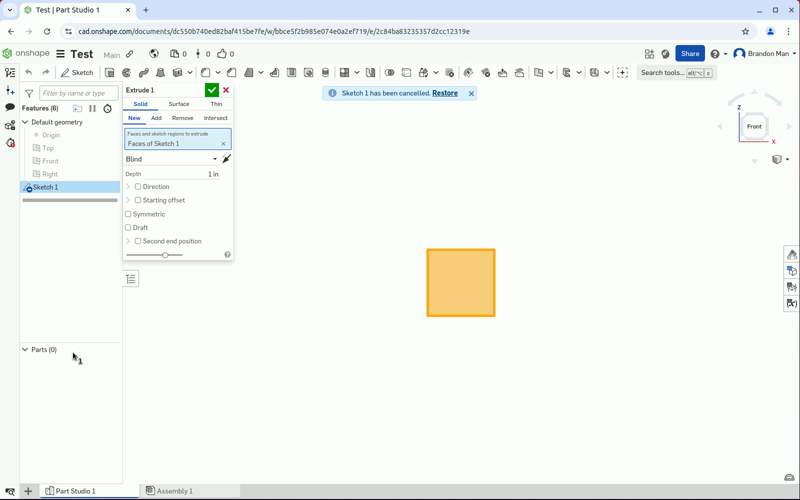
mouse_move(143, 106)
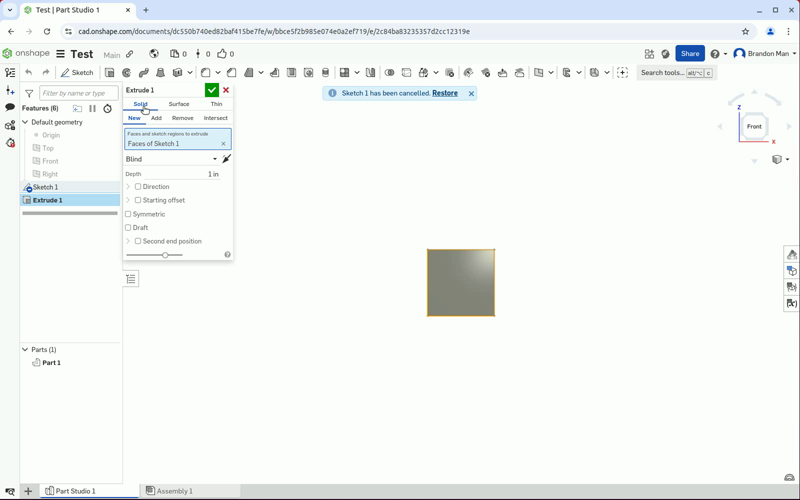
click(143, 106)
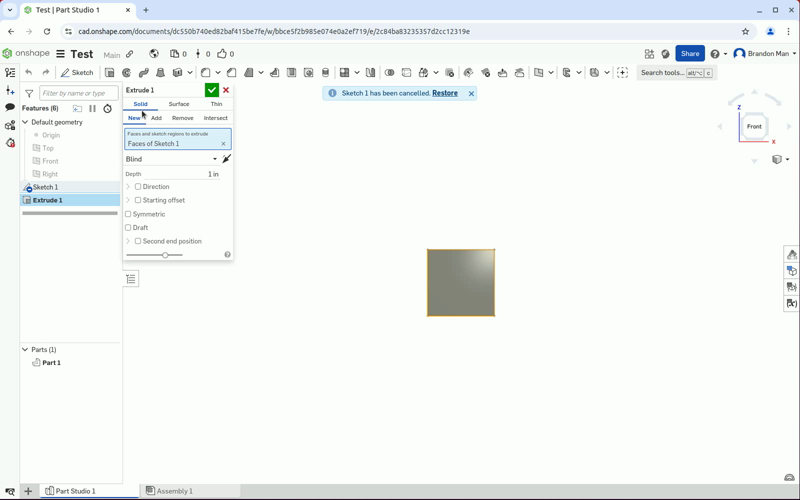
mouse_move(137, 120)
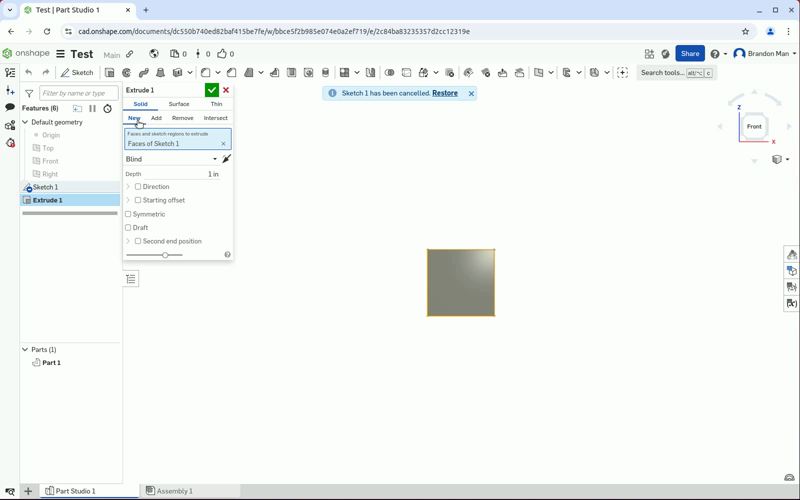
click(137, 120)
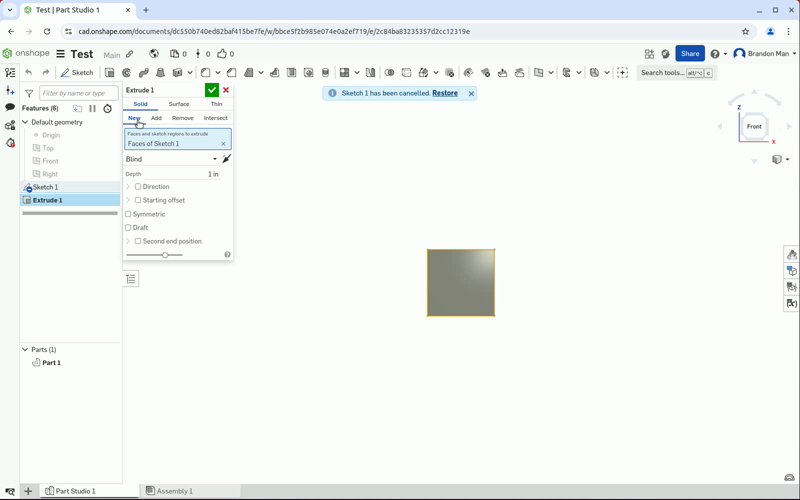
key(tab, 4)
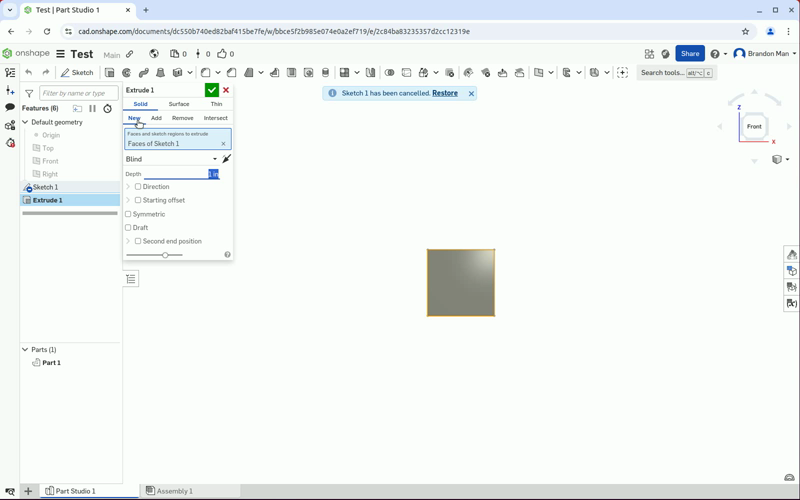
text(2.648)
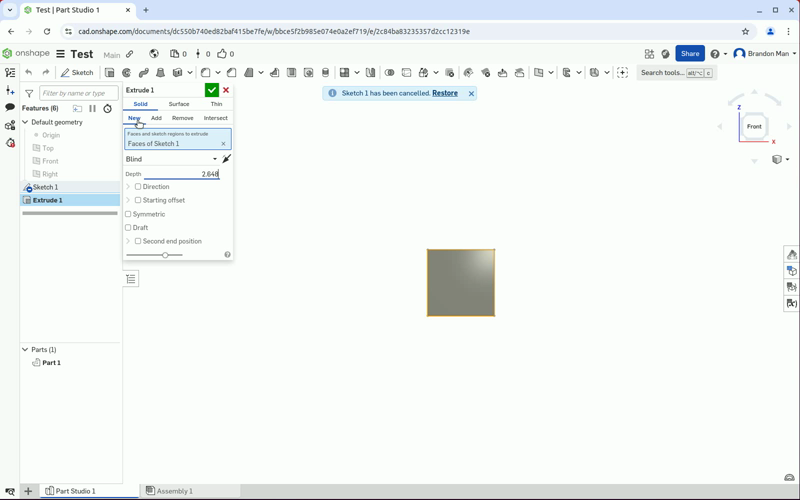
key(enter)
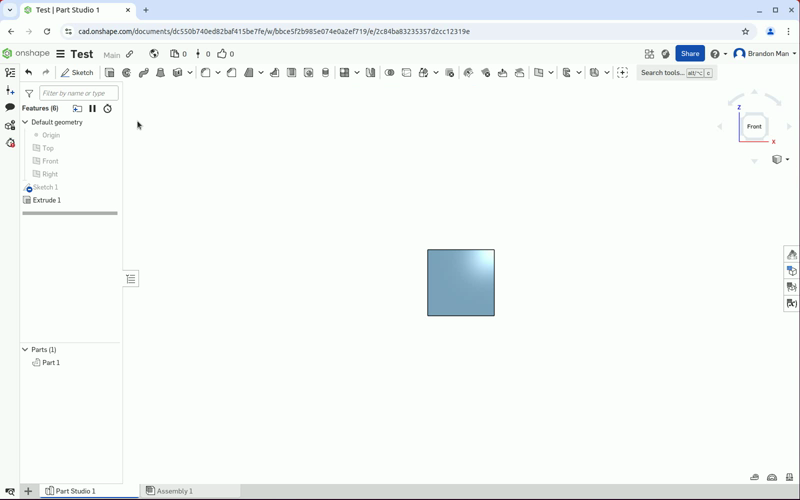
key(shift+h)
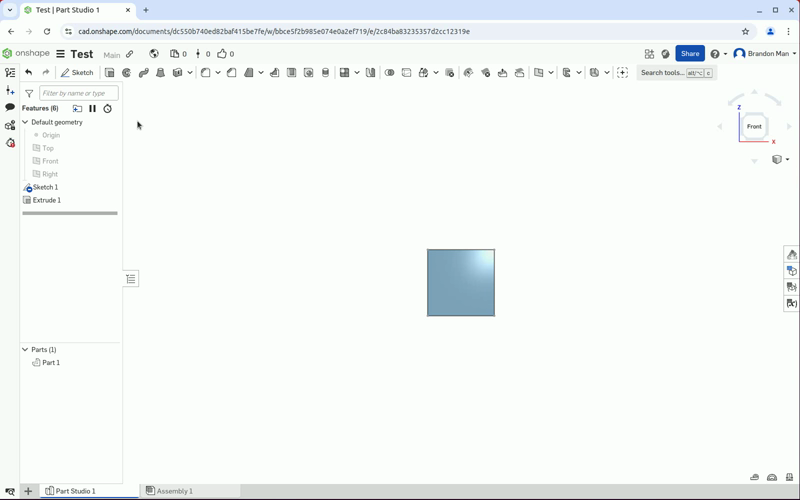
key(shift+h)
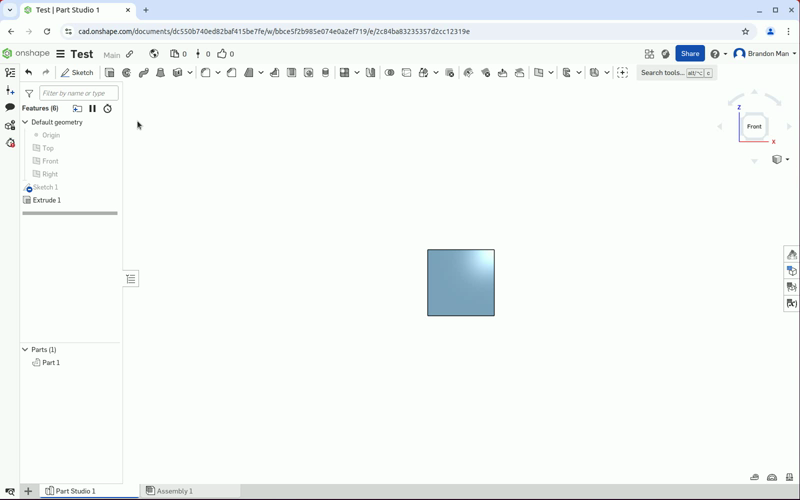
mouse_move(73, 189)
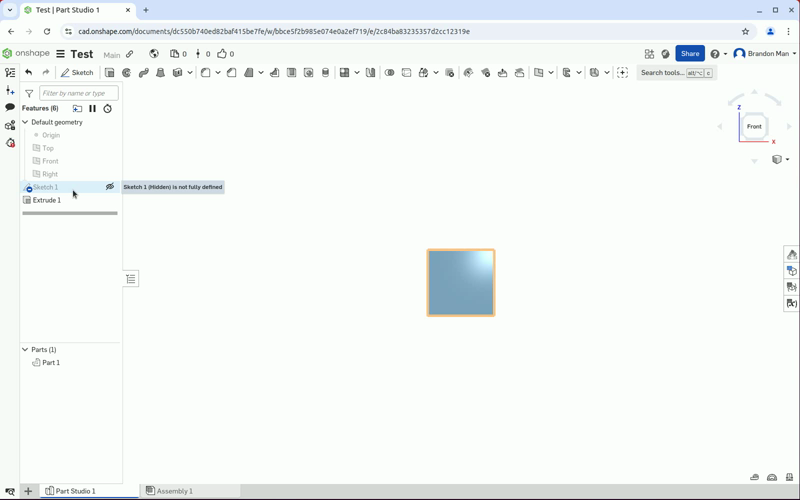
click(73, 189)
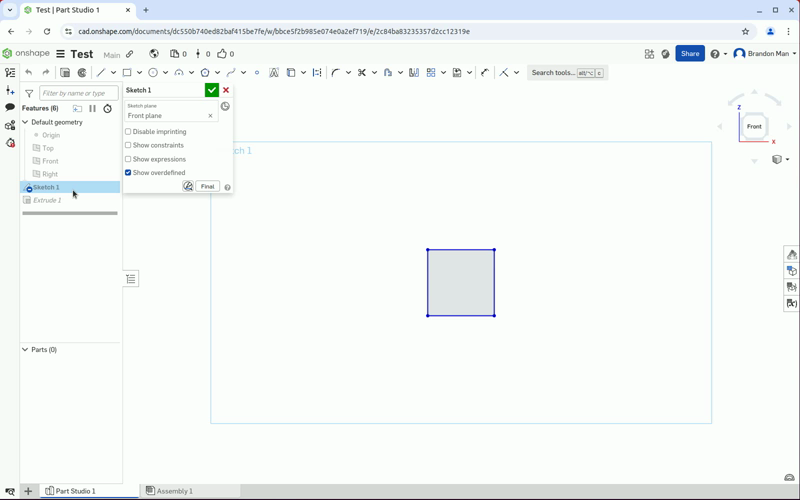
mouse_move(229, 92)
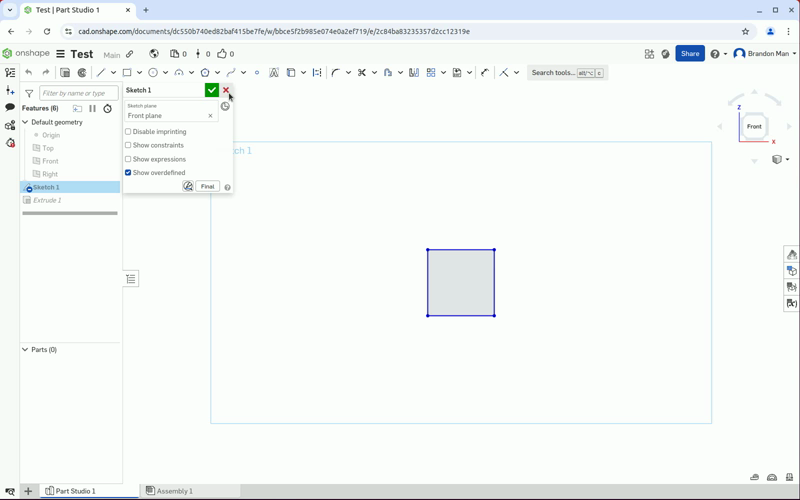
click(229, 92)
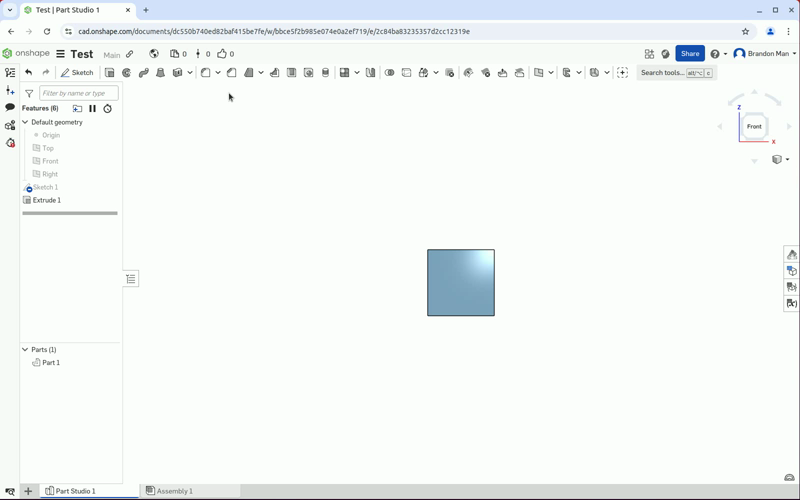
mouse_move(73, 352)
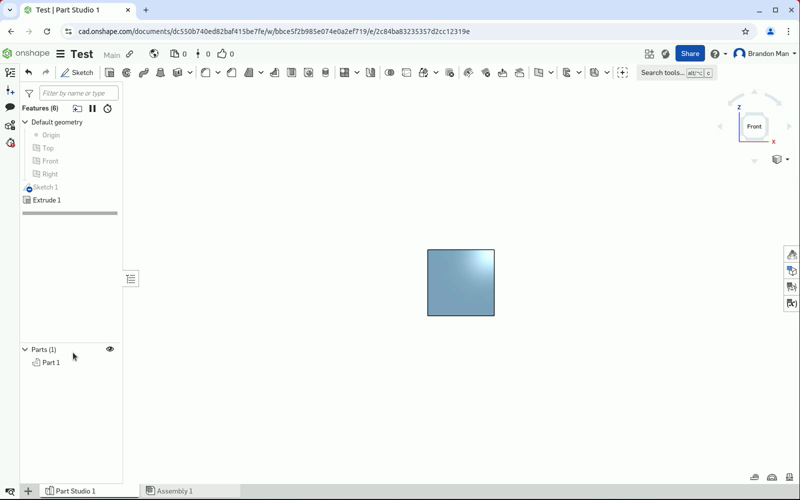
key(y)
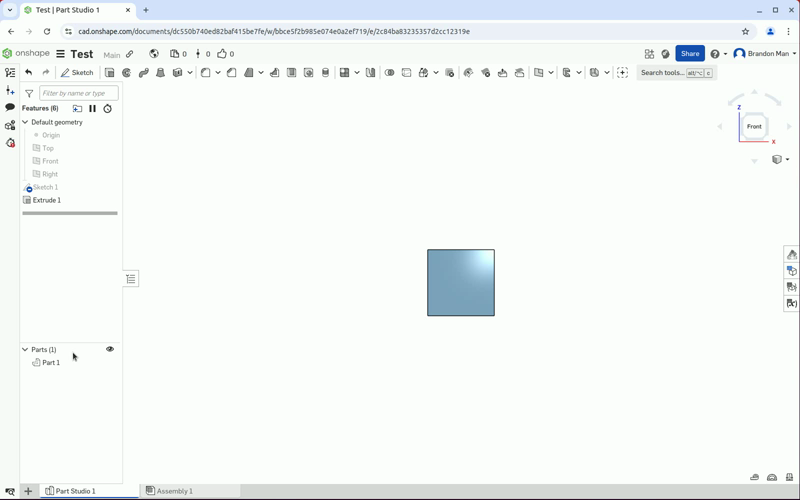
key(shift+p)
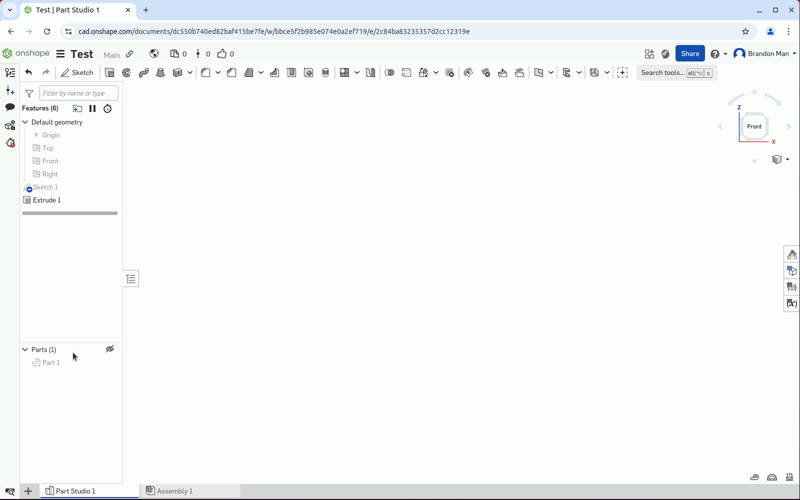
key(space)
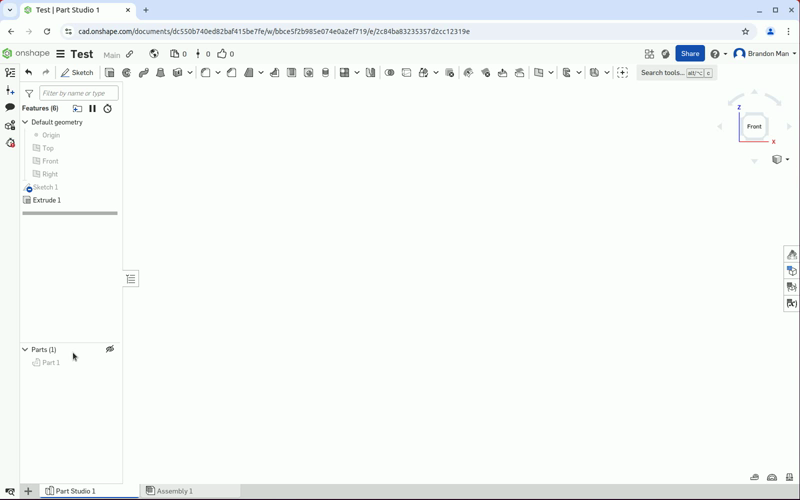
key_down(shift)
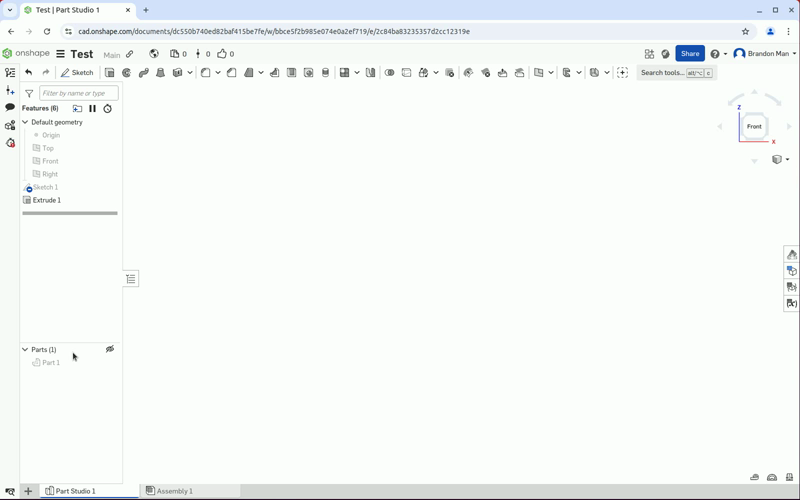
key(down)
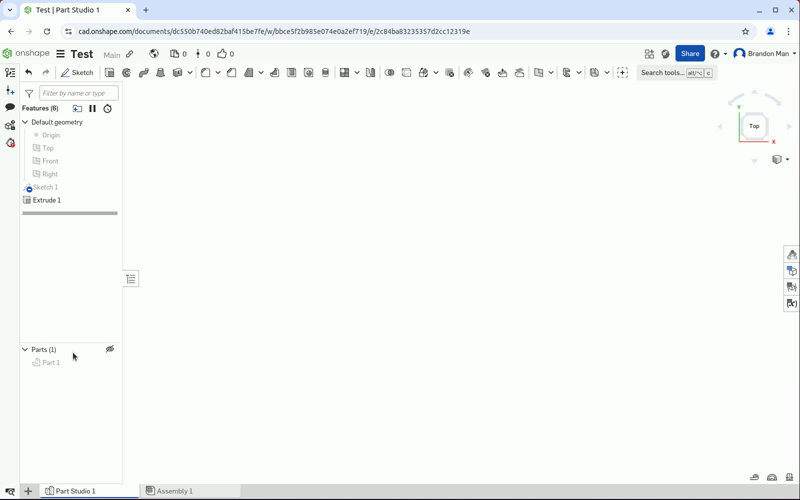
key_up(shift)
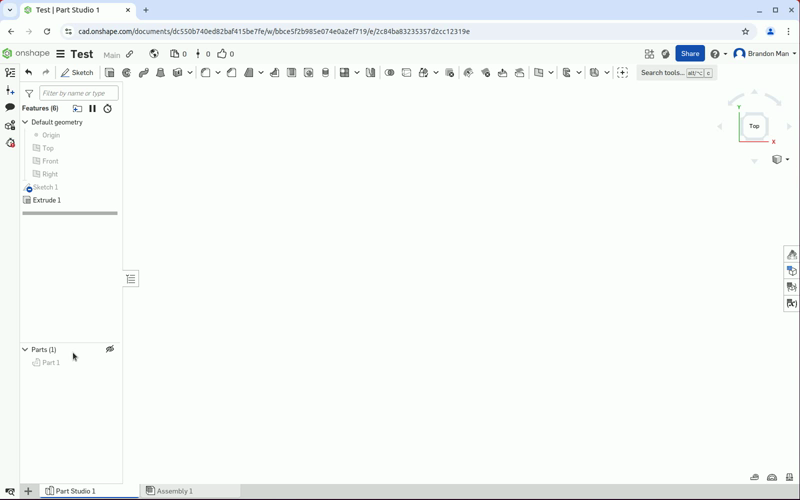
mouse_move(73, 352)
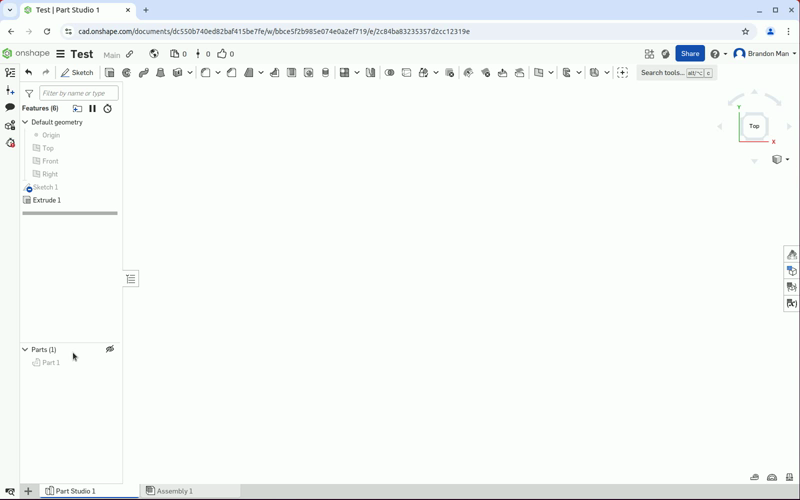
key(shift+y)
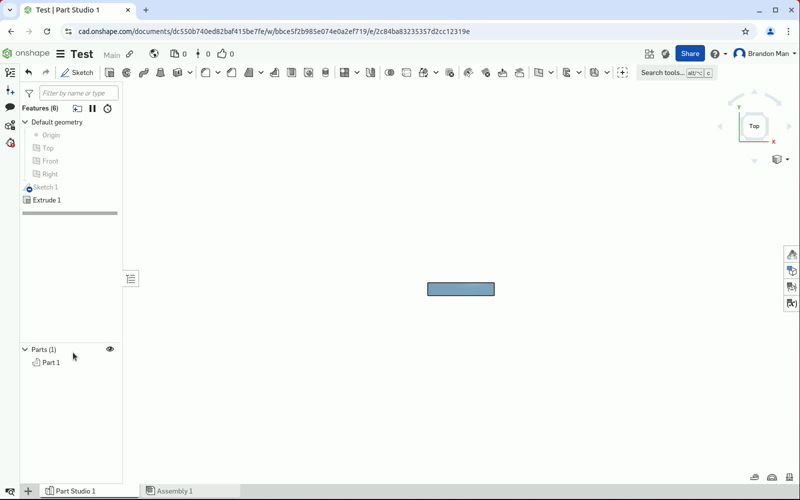
mouse_move(541, 75)
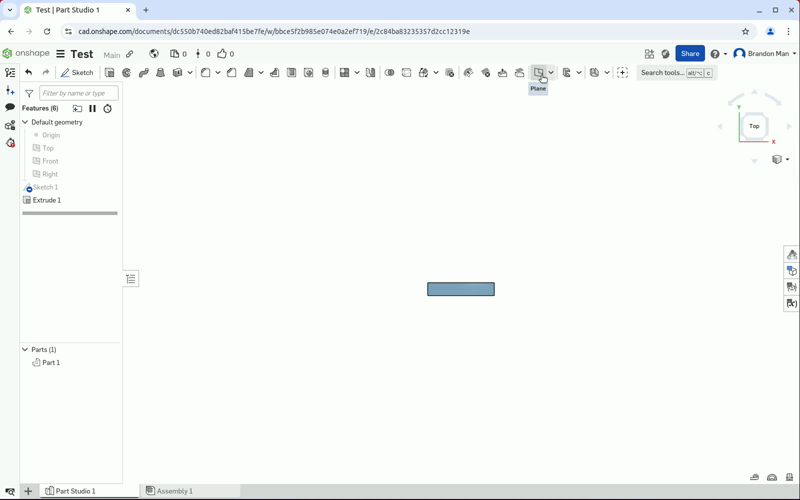
click(541, 75)
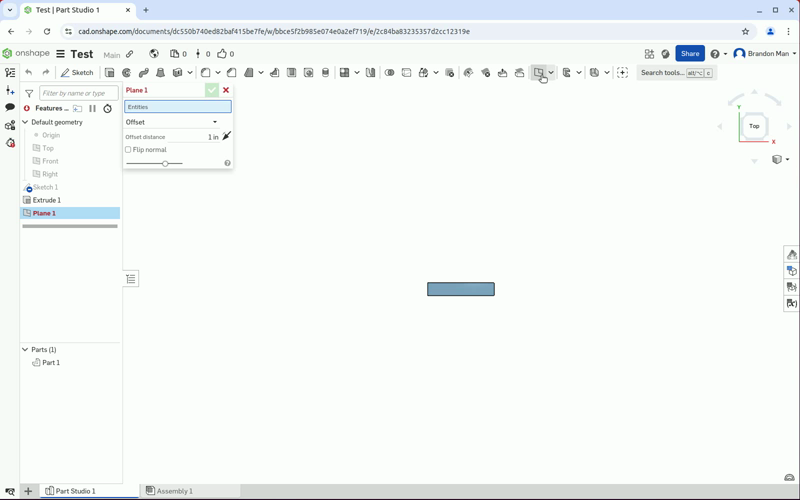
mouse_move(73, 150)
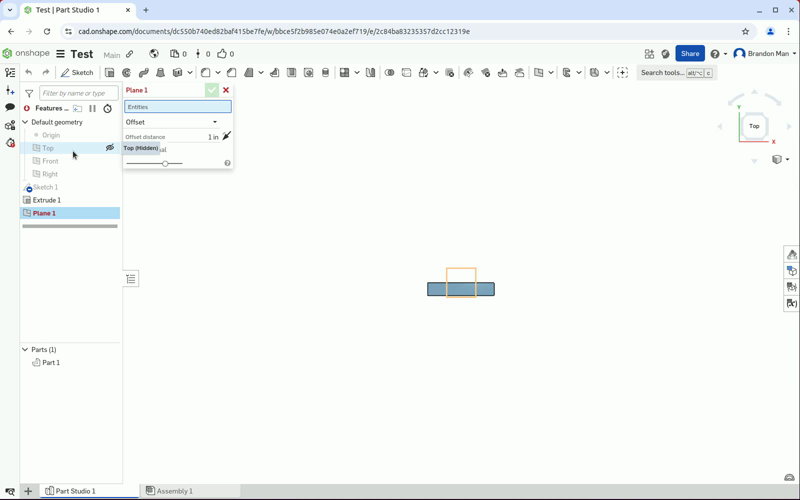
click(73, 150)
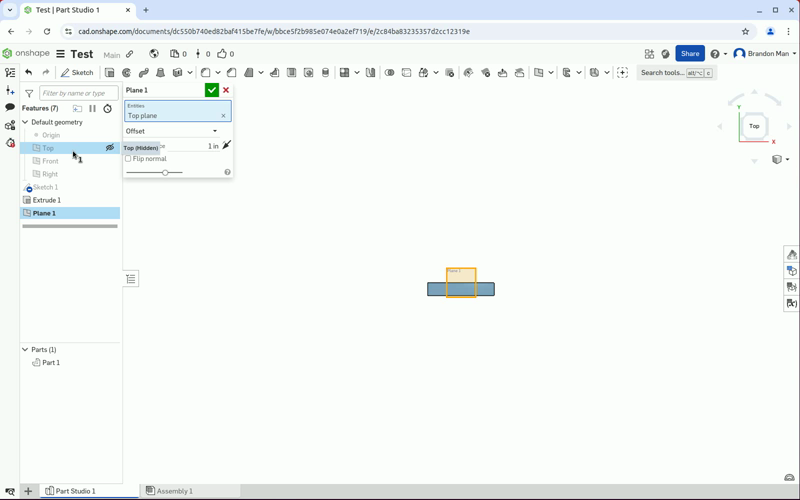
key(tab, 2)
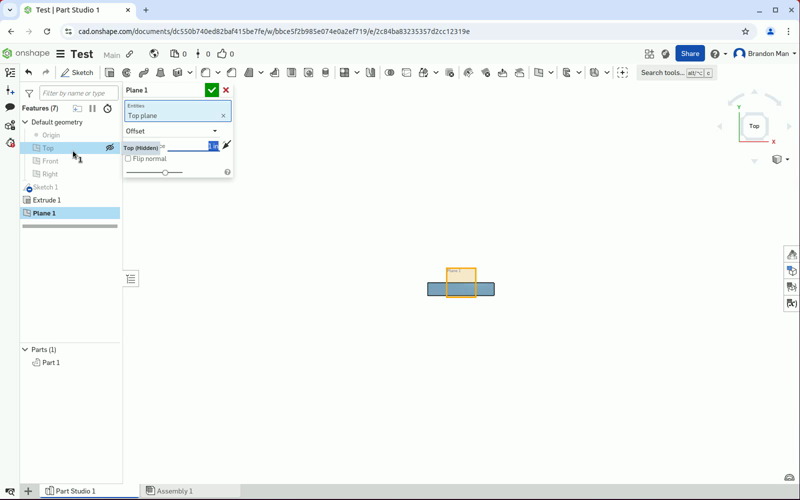
text(6.748)
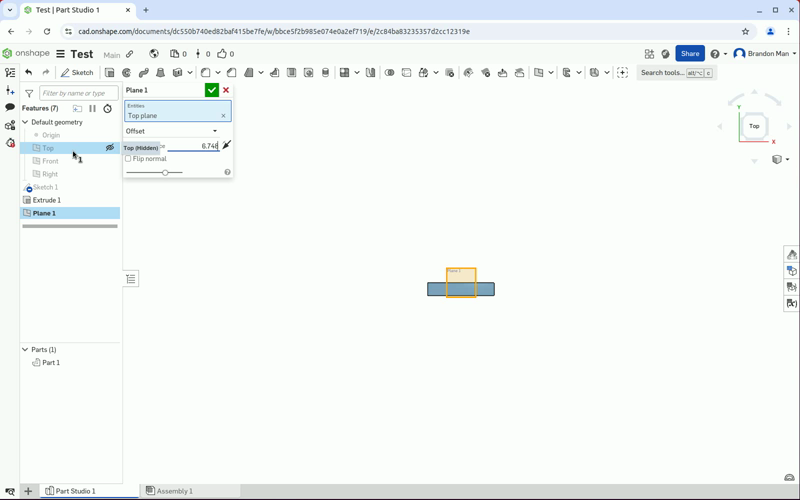
key(enter, 2)
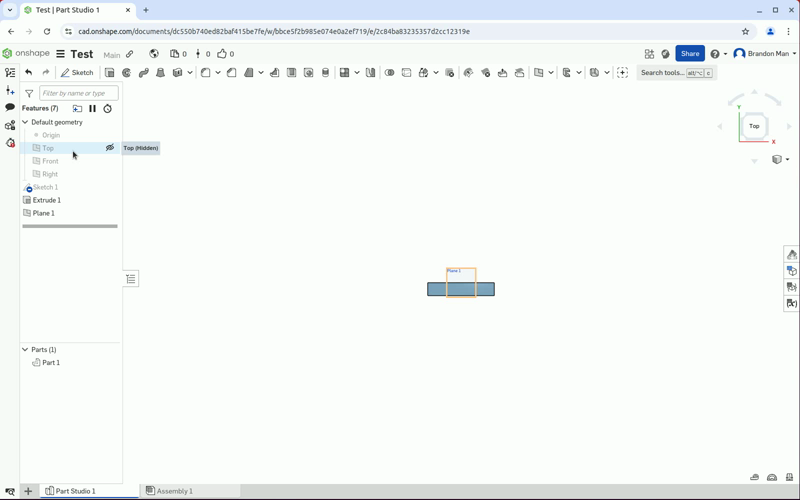
key(shift+s)
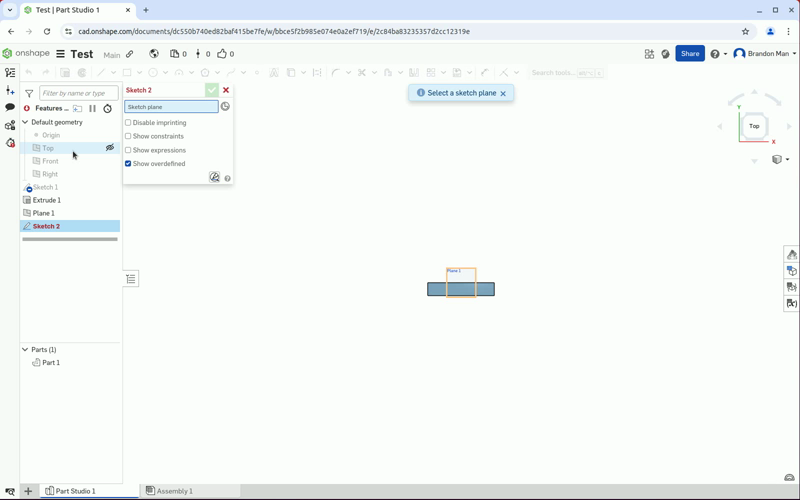
mouse_move(73, 215)
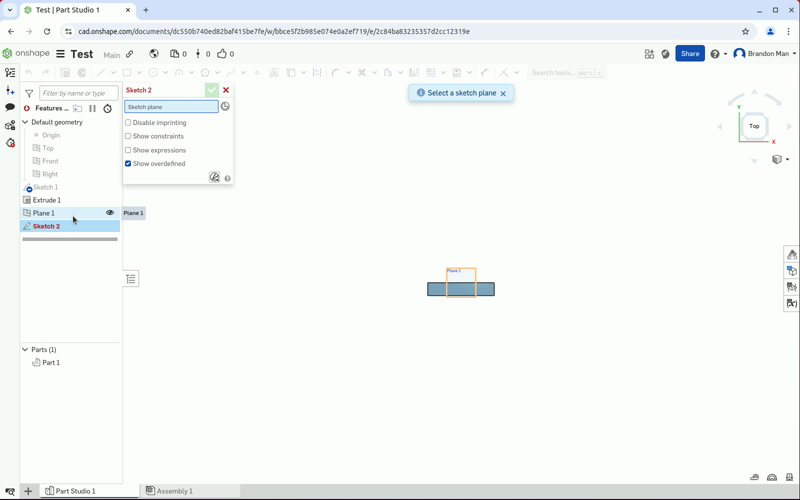
click(73, 215)
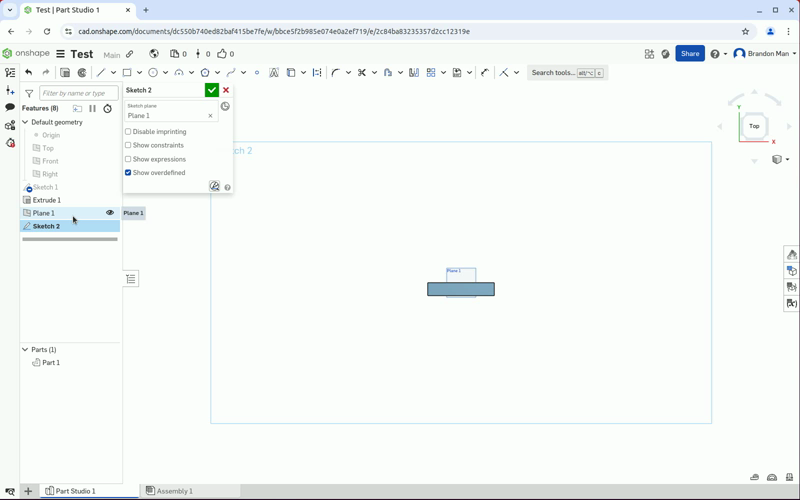
mouse_move(73, 352)
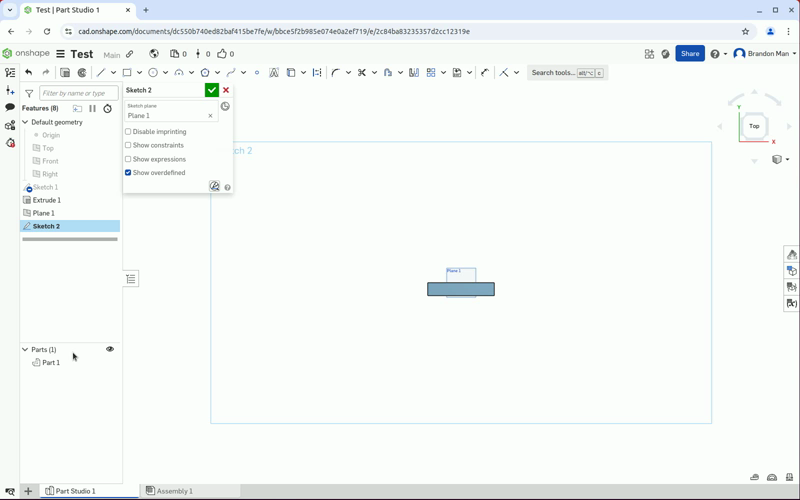
key(y)
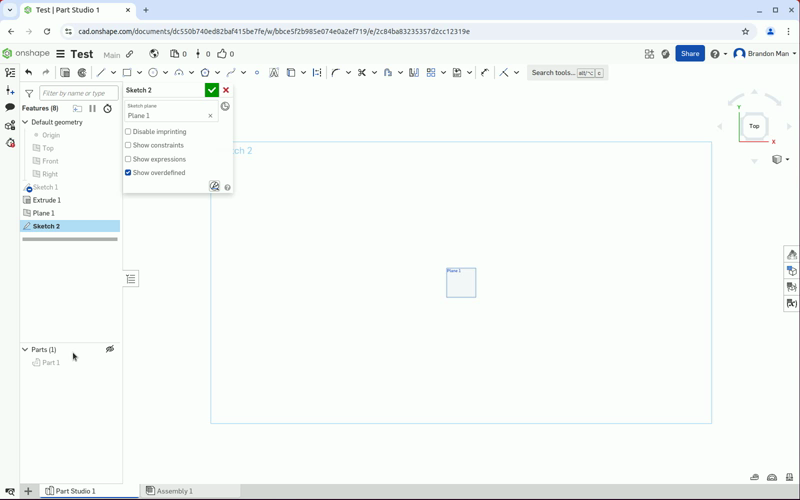
key(l)
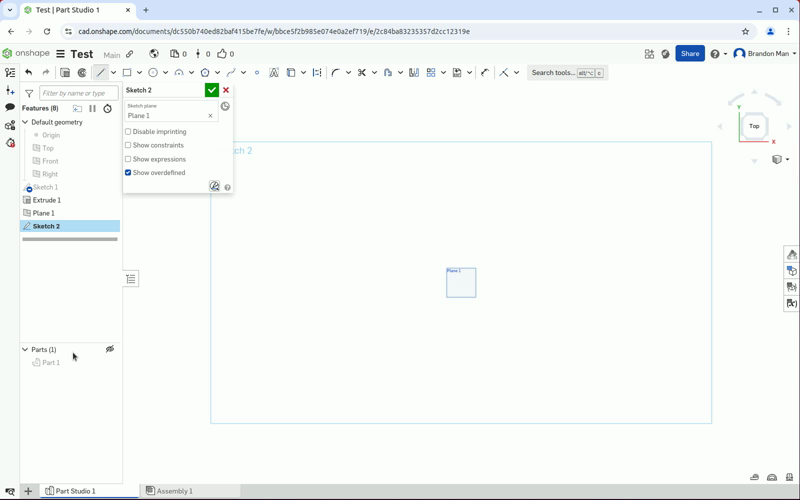
key_down(shift)
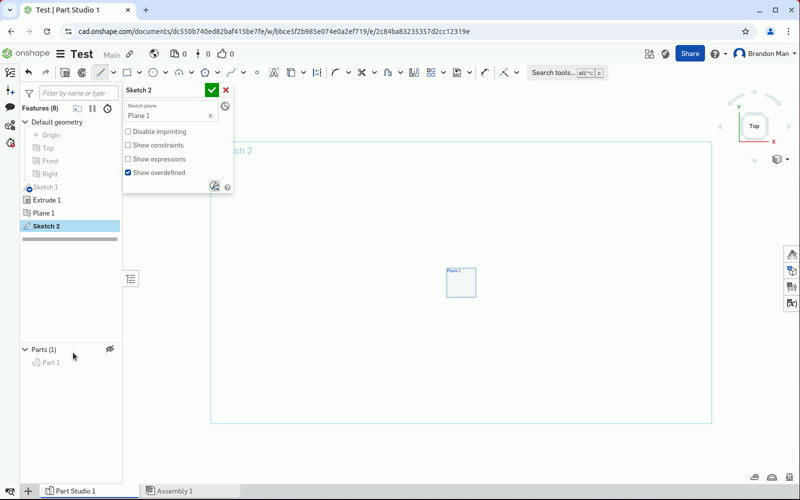
mouse_move(427, 282)
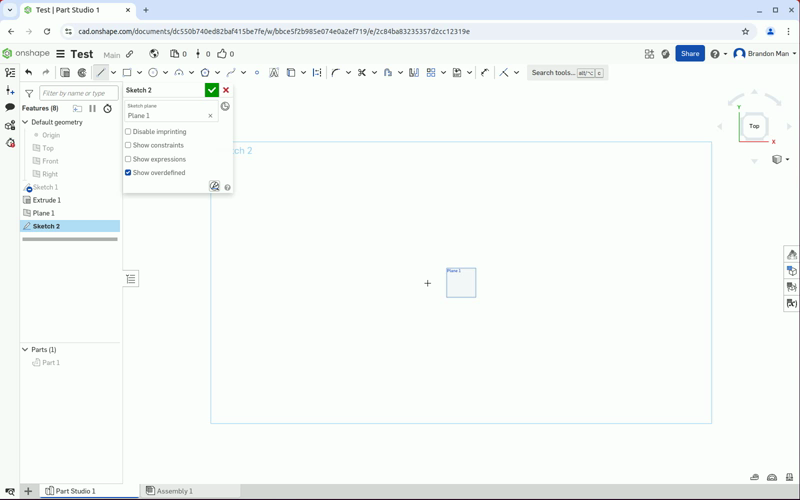
click(427, 282)
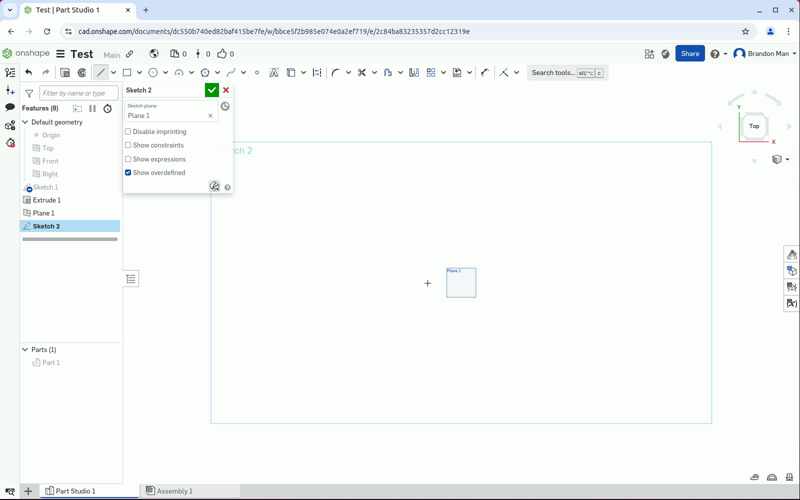
key_up(shift)
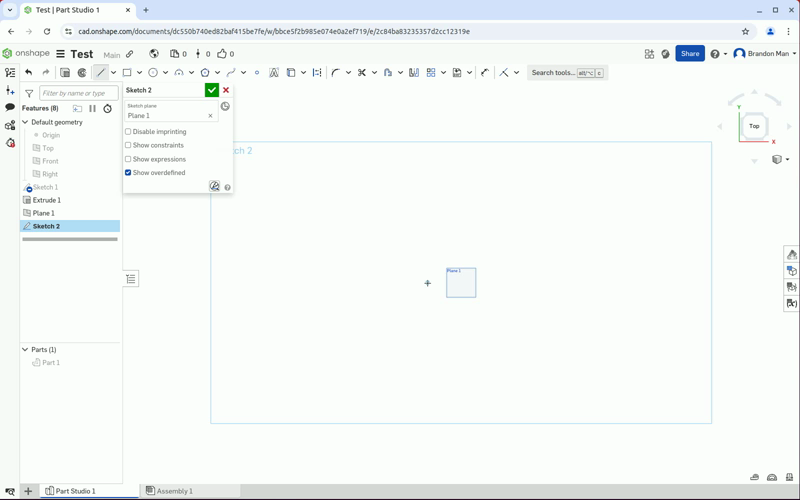
key_down(shift)
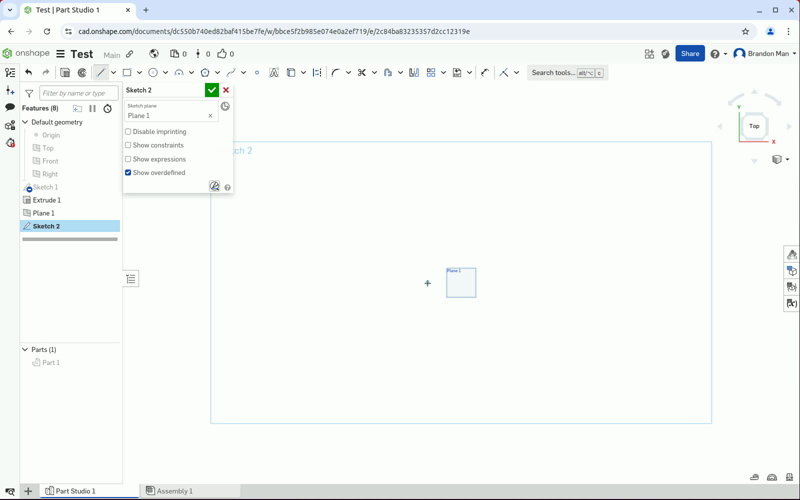
mouse_move(493, 282)
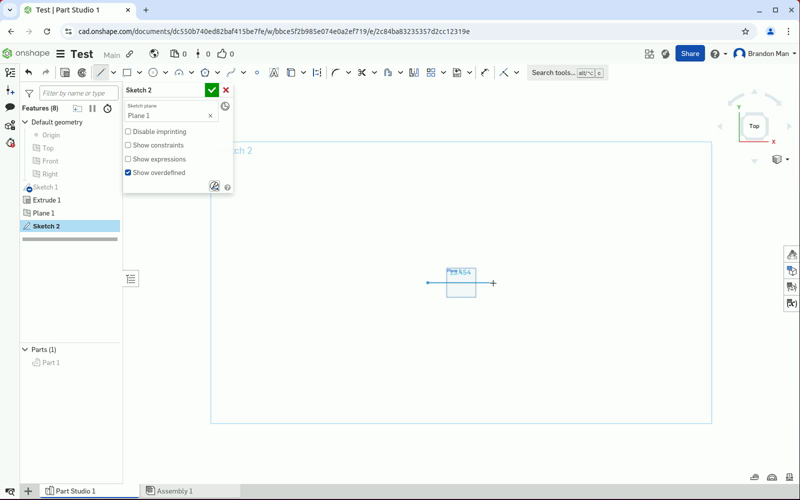
click(493, 282)
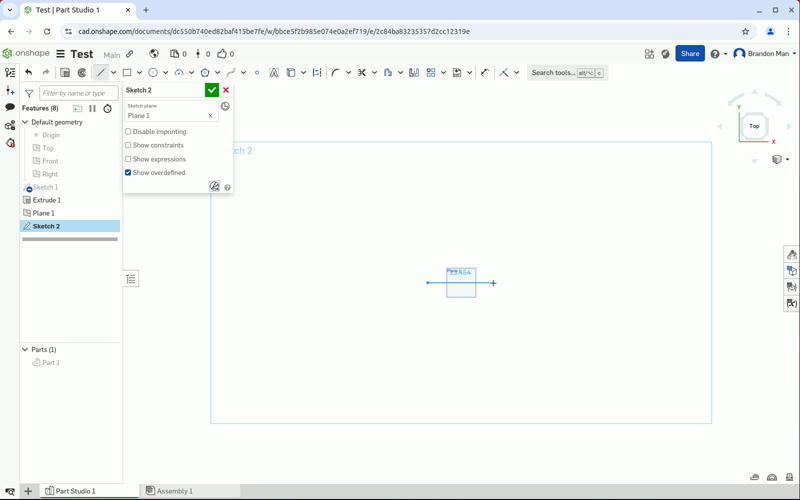
key_up(shift)
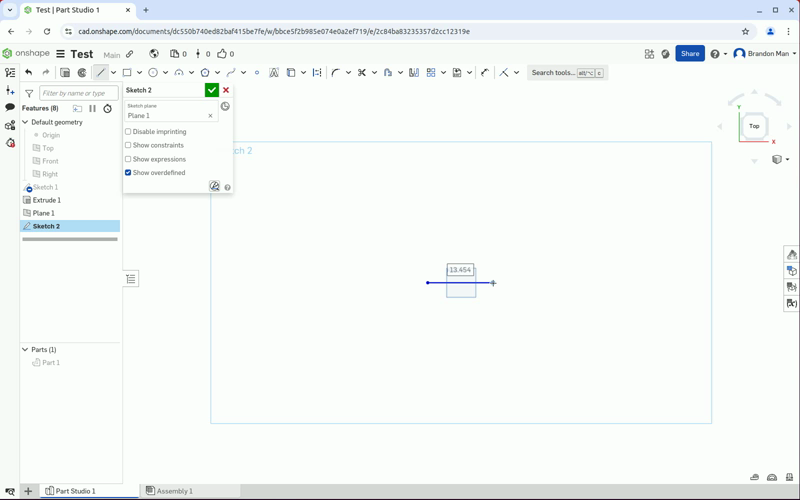
key_down(shift)
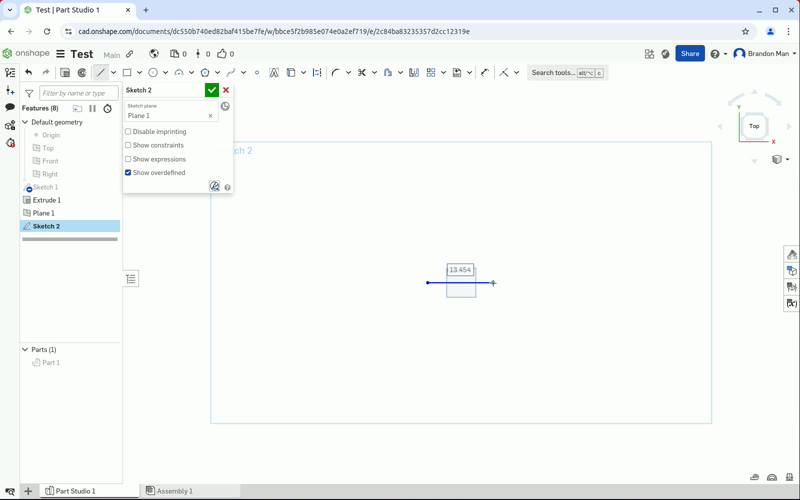
mouse_move(449, 170)
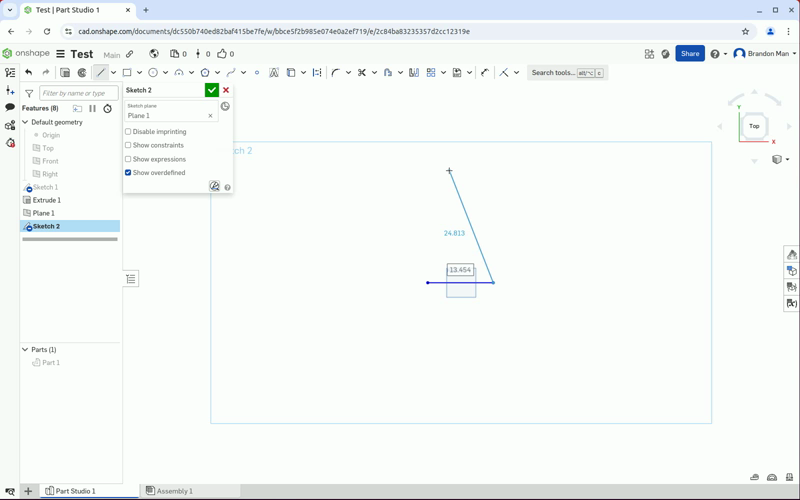
click(449, 170)
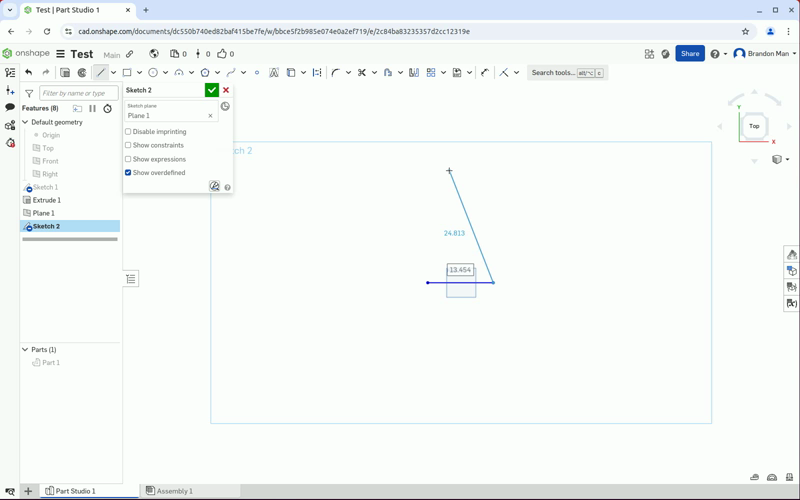
key_up(shift)
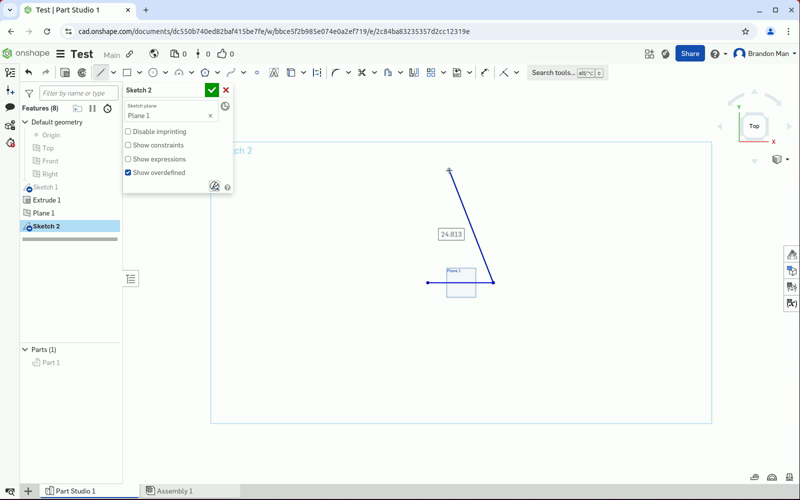
key_down(shift)
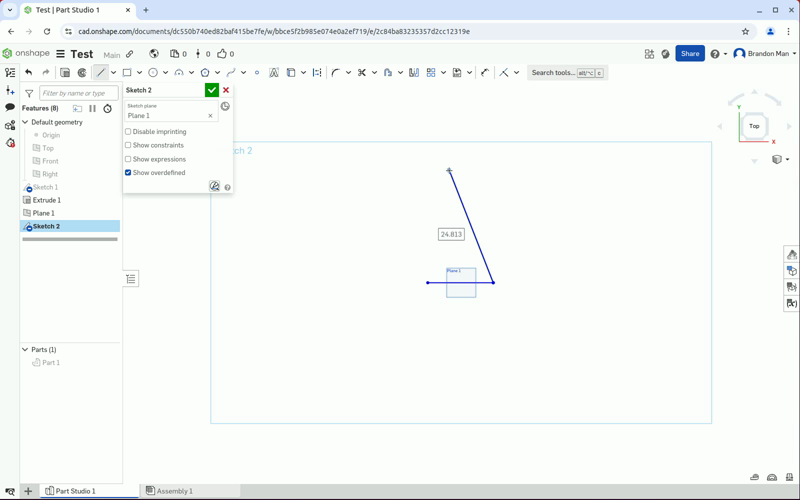
mouse_move(479, 170)
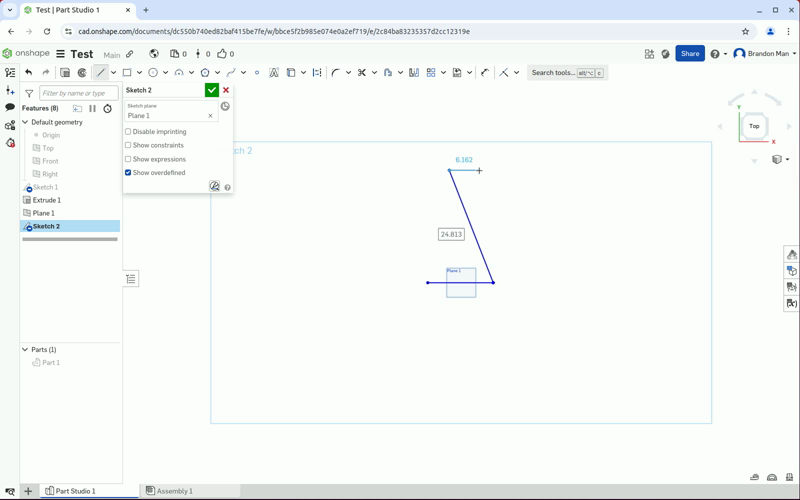
mouse_move(427, 170)
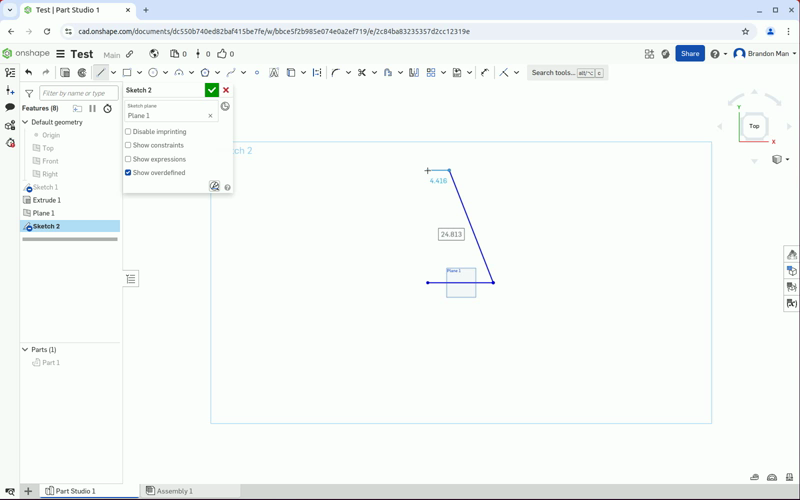
click(427, 170)
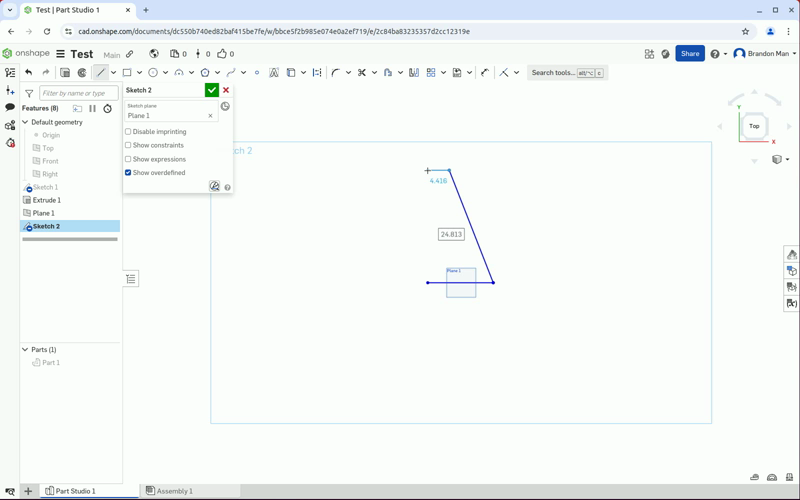
key_up(shift)
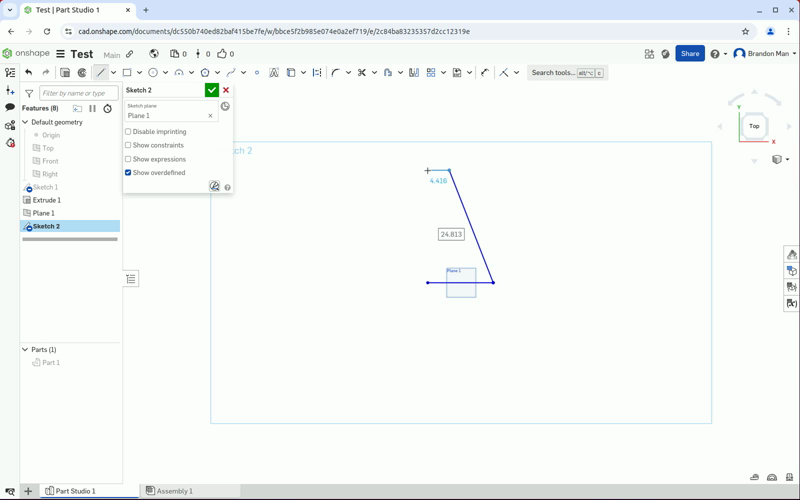
key_down(shift)
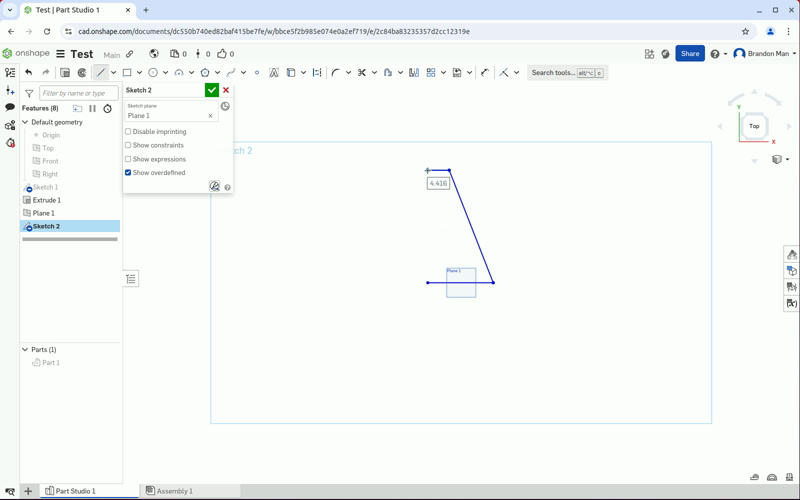
mouse_move(427, 282)
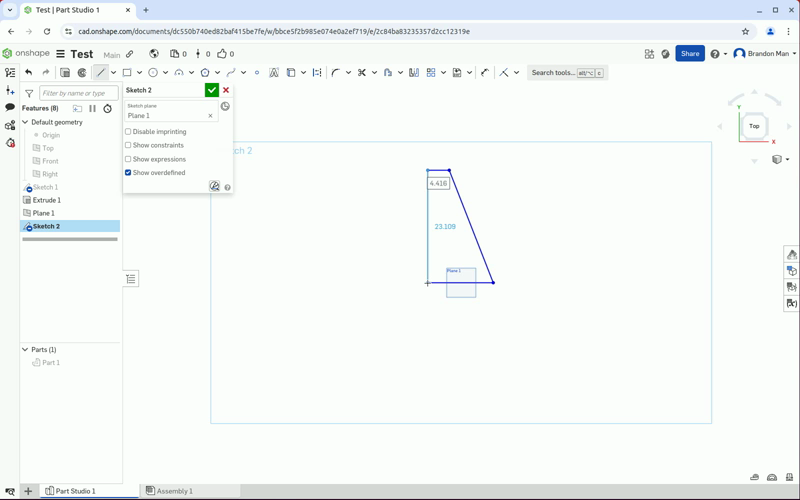
key_up(shift)
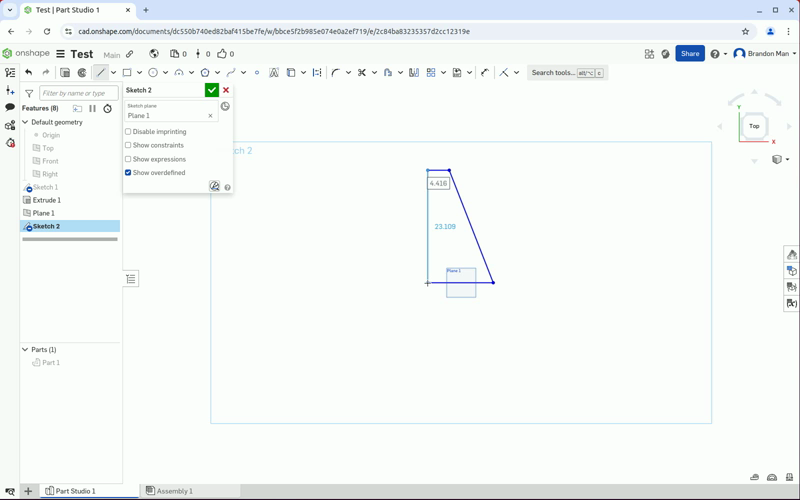
click(427, 282)
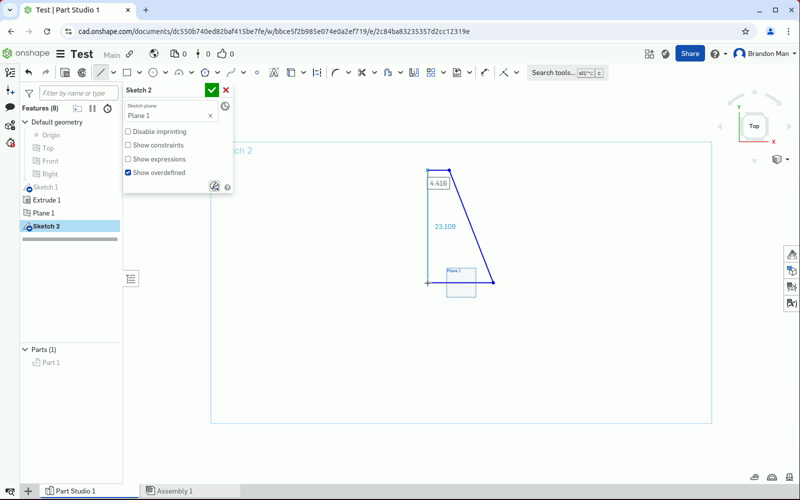
key(esc)
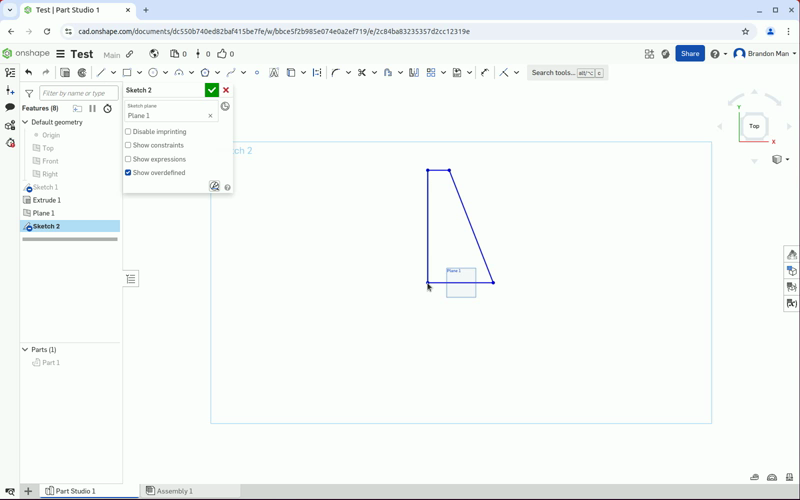
mouse_move(441, 217)
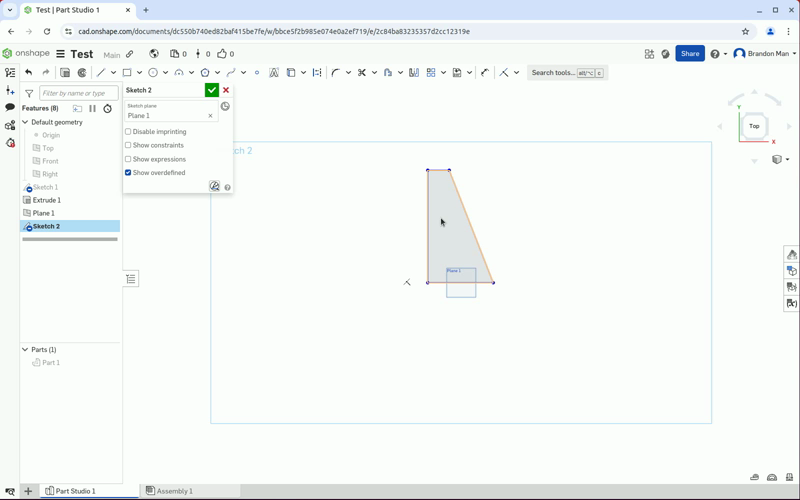
click(441, 217)
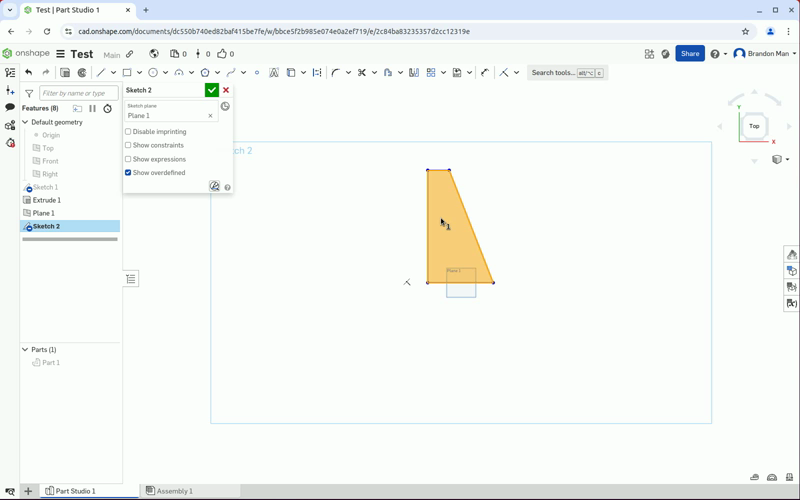
mouse_move(73, 352)
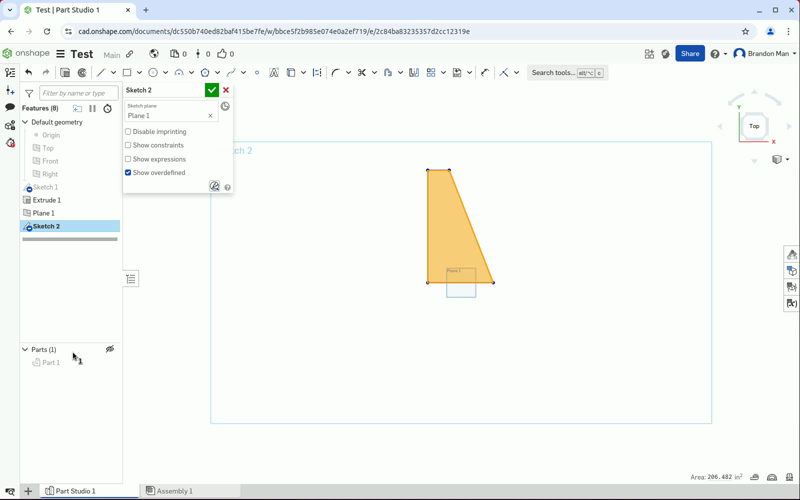
key(shift+y)
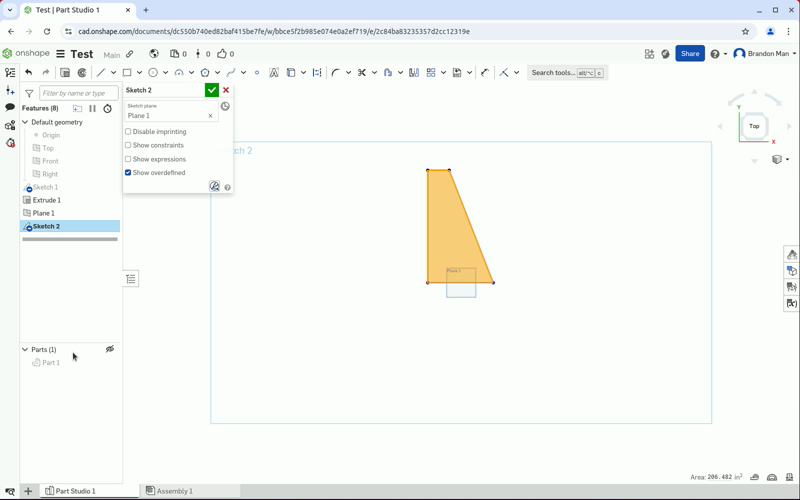
key(shift+e)
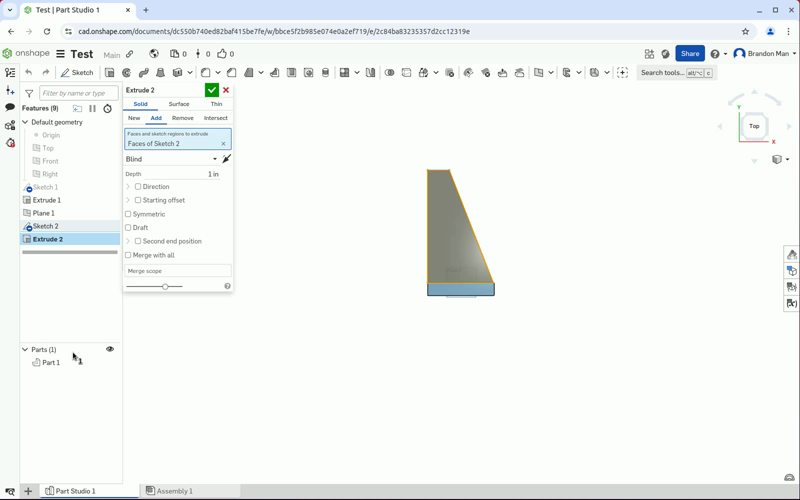
mouse_move(143, 106)
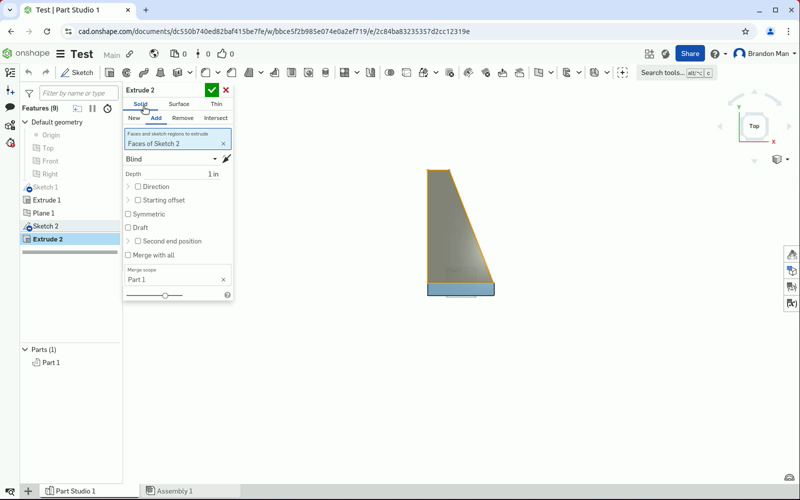
click(143, 106)
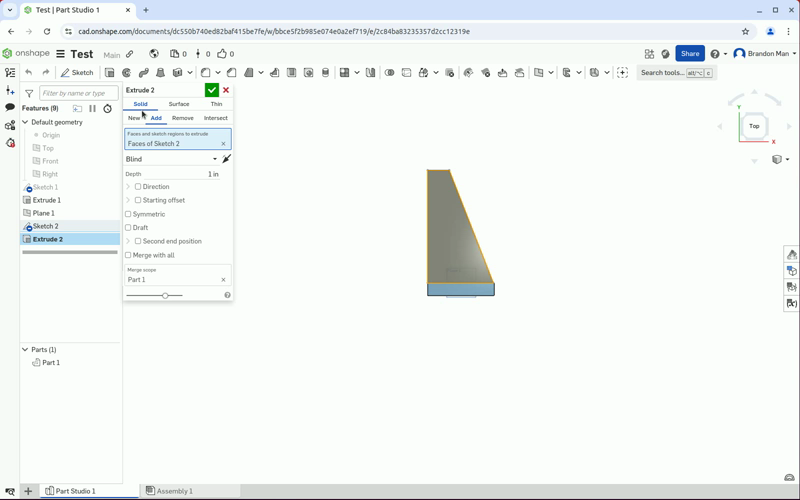
mouse_move(137, 120)
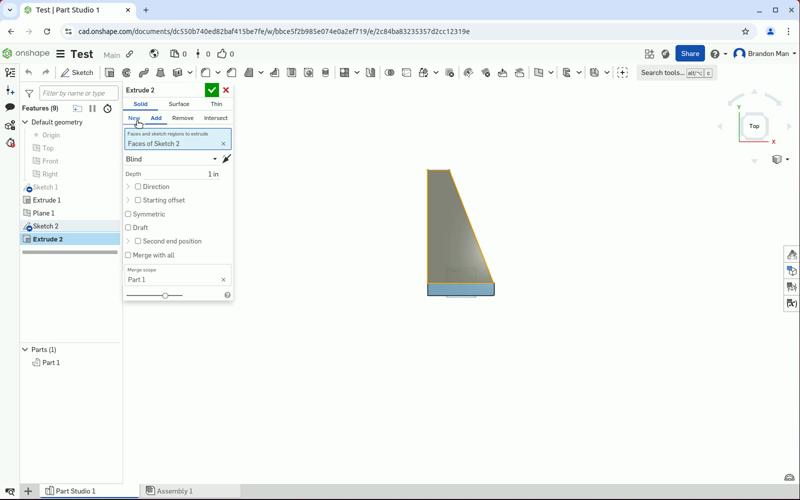
click(137, 120)
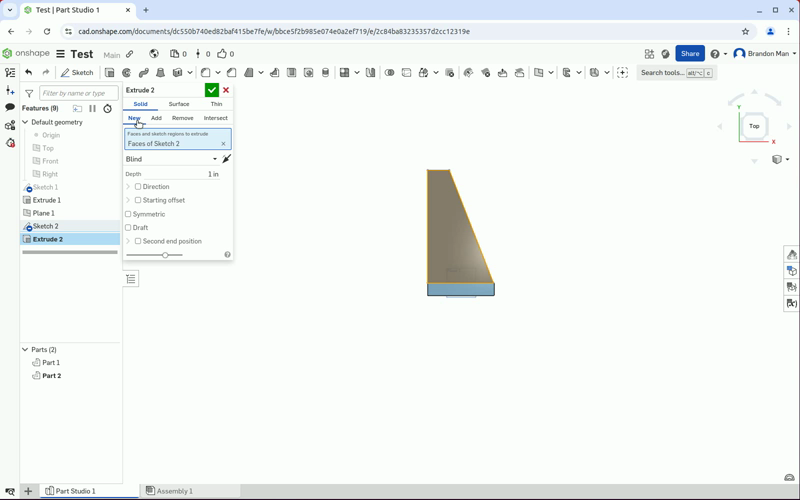
key(tab, 4)
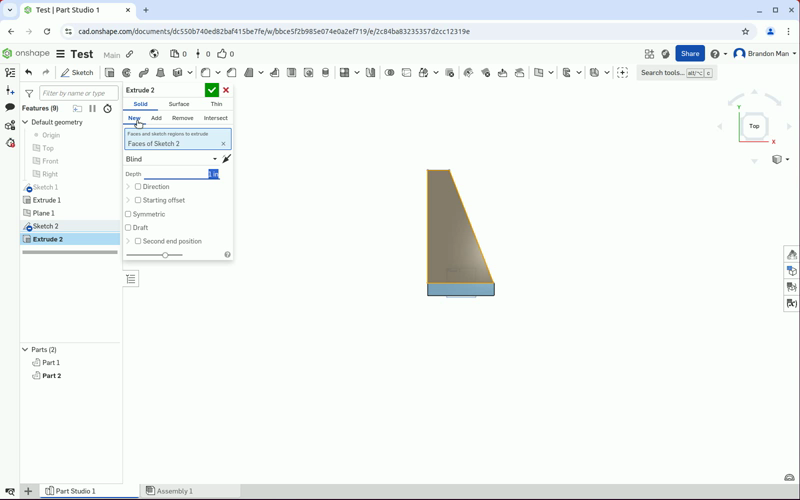
text(-2.648)
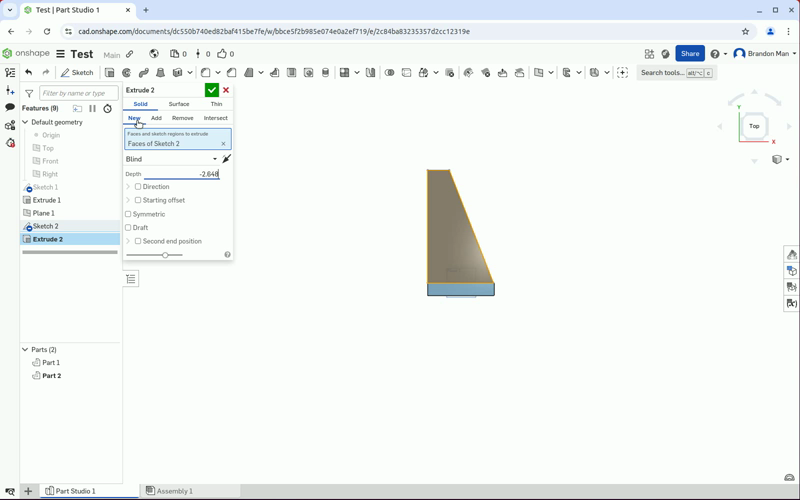
key(enter)
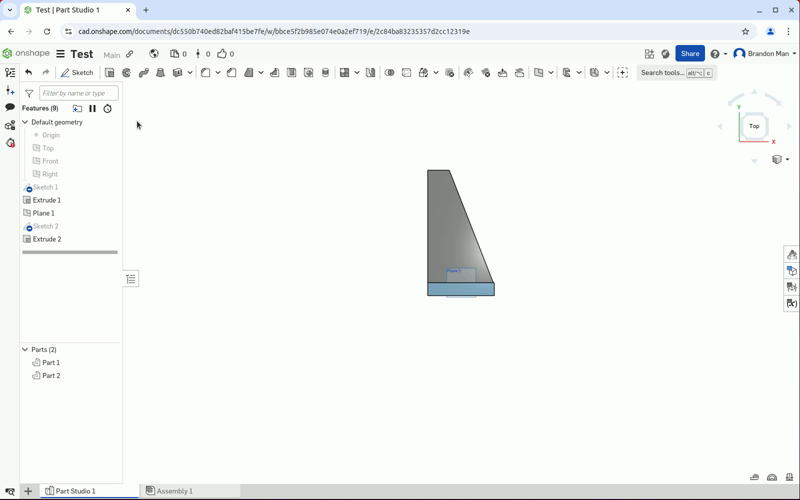
key(shift+h)
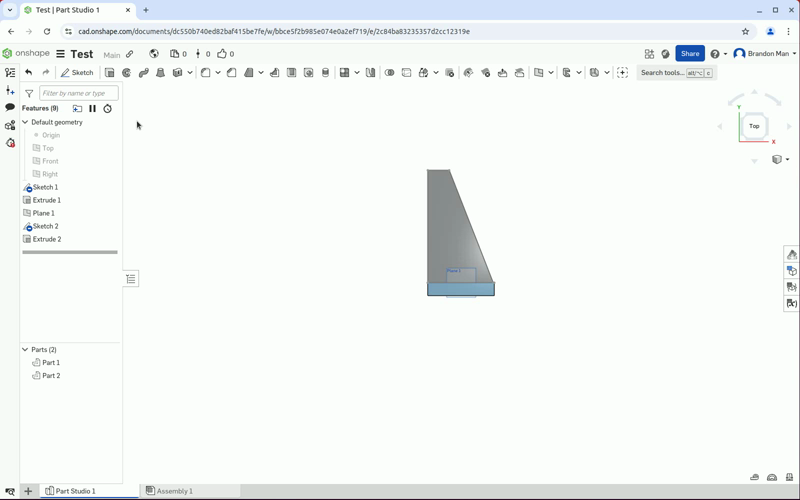
key(shift+h)
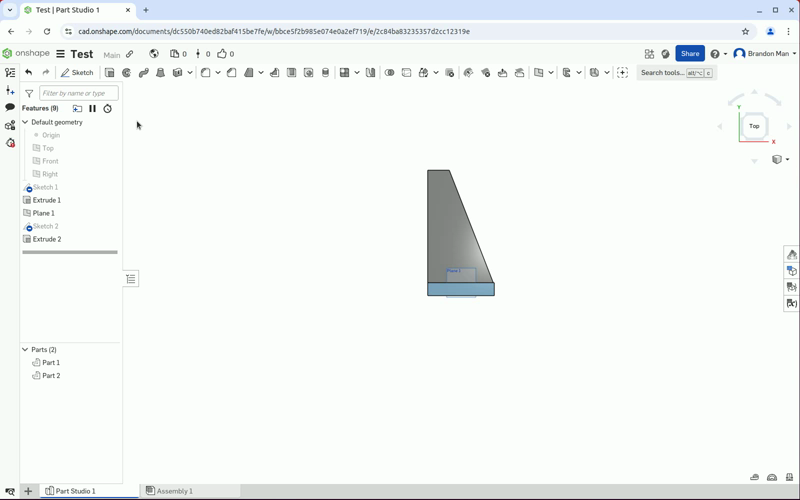
mouse_move(73, 189)
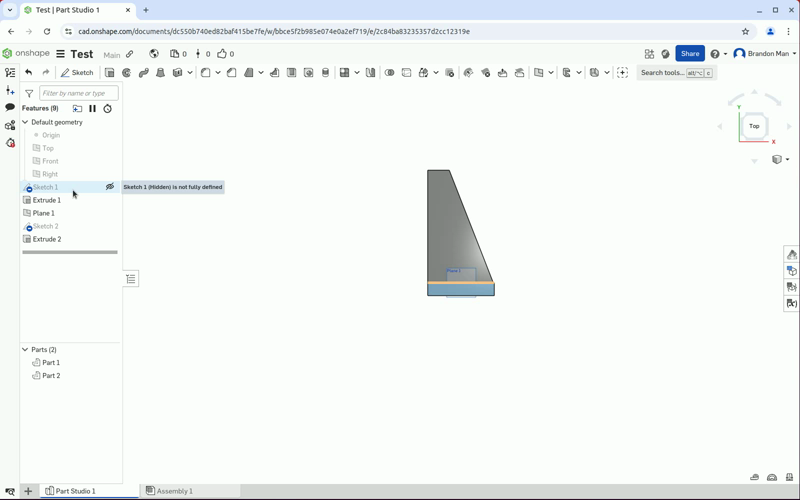
click(73, 189)
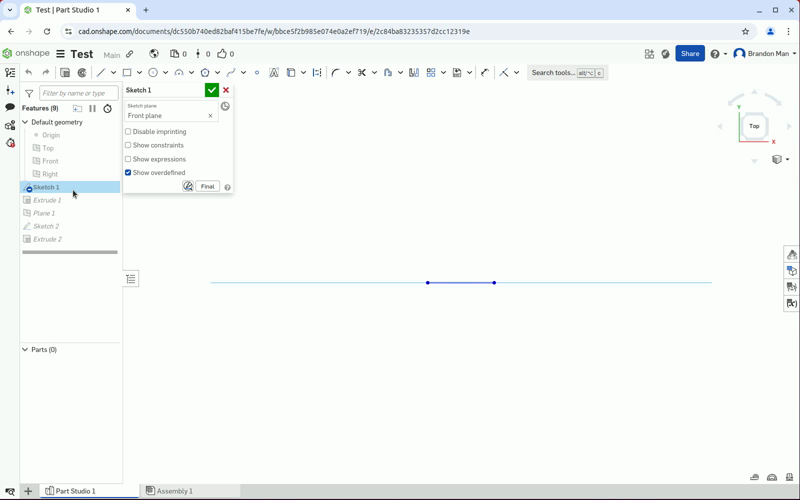
mouse_move(229, 92)
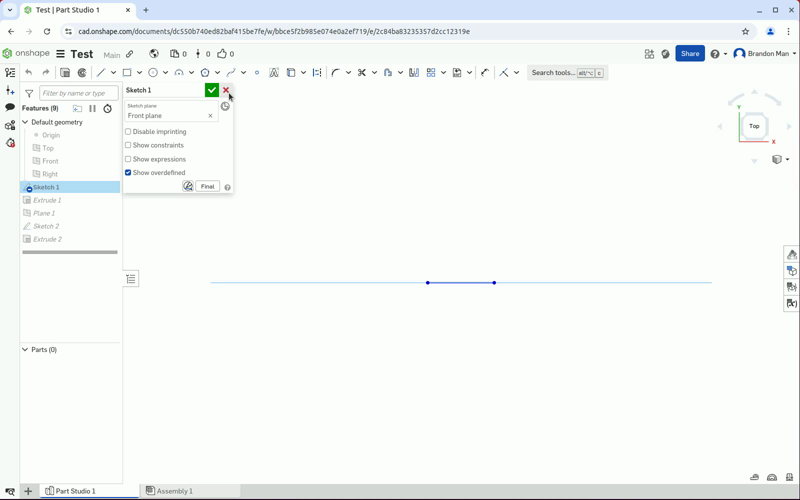
click(229, 92)
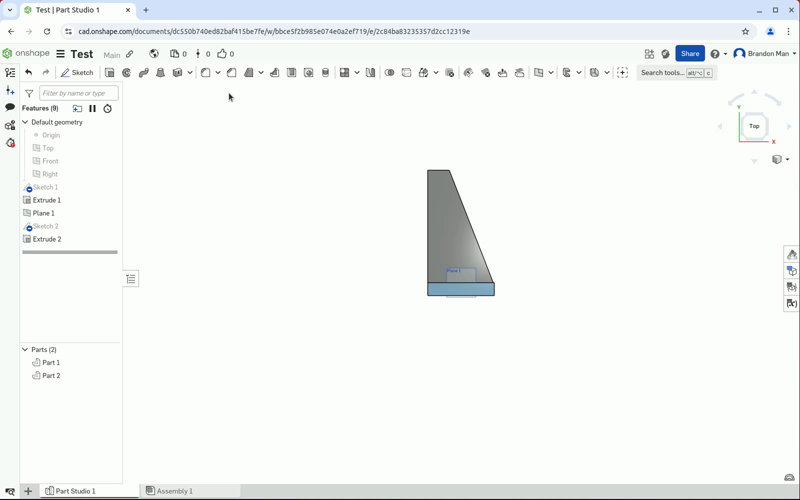
mouse_move(73, 352)
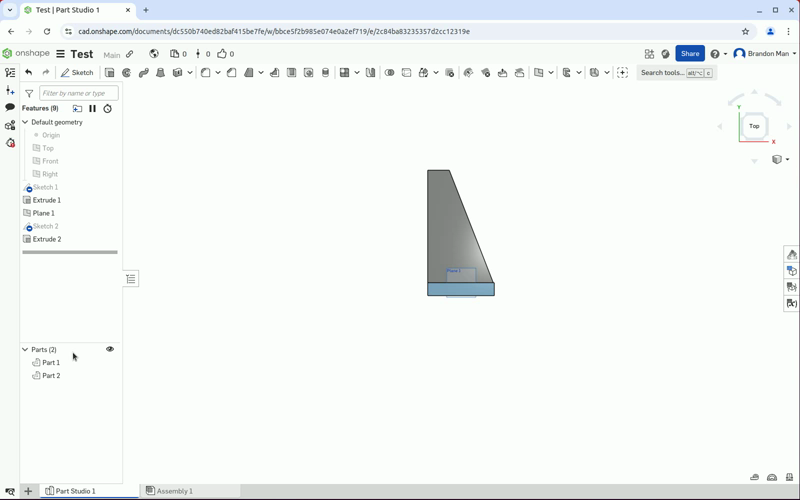
key(y)
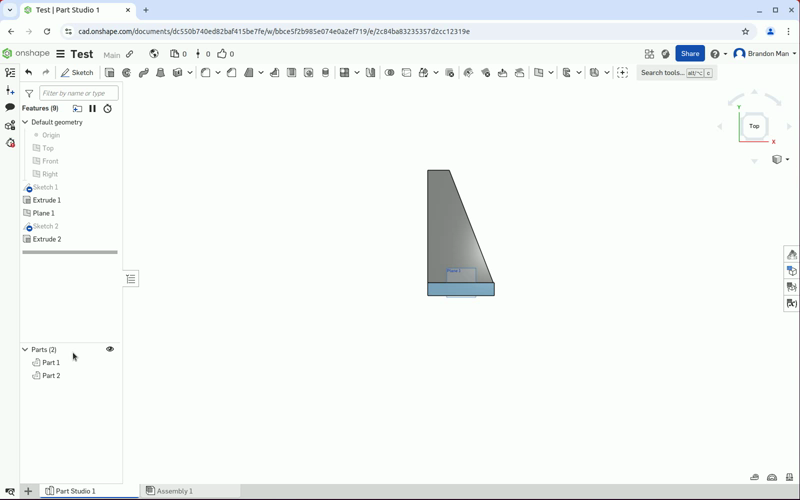
key(shift+p)
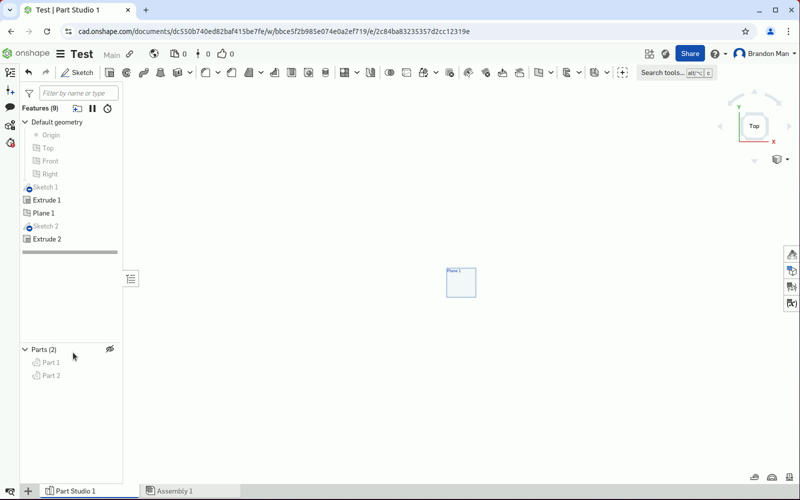
key(space)
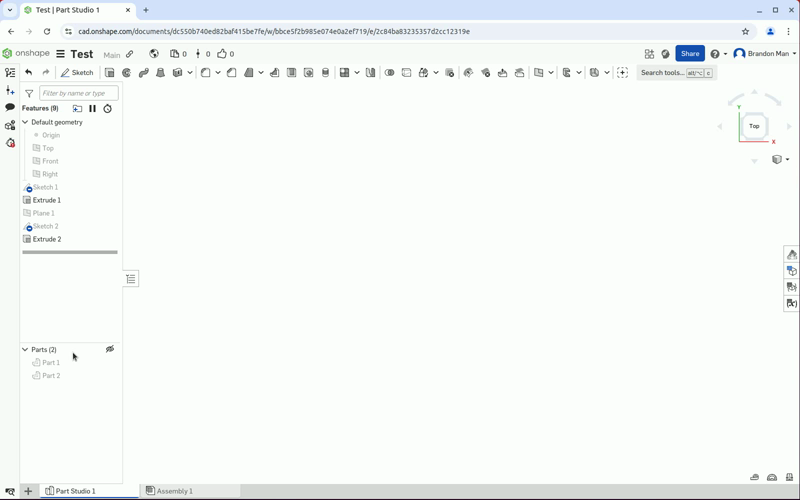
key_down(shift)
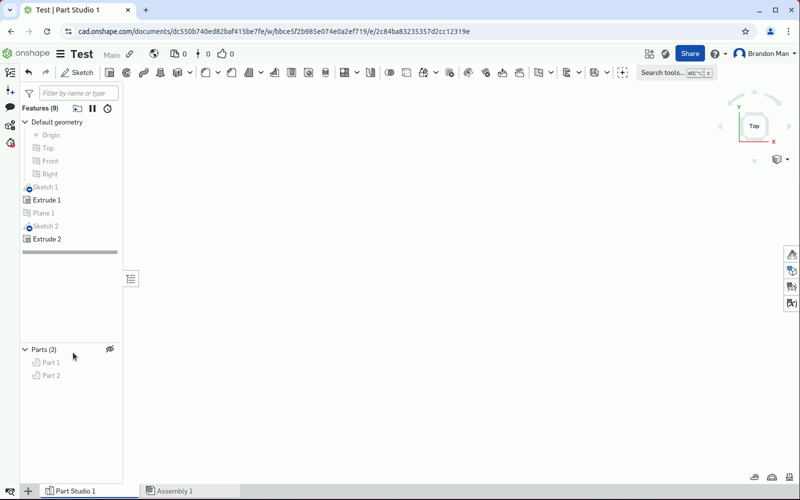
key(up)
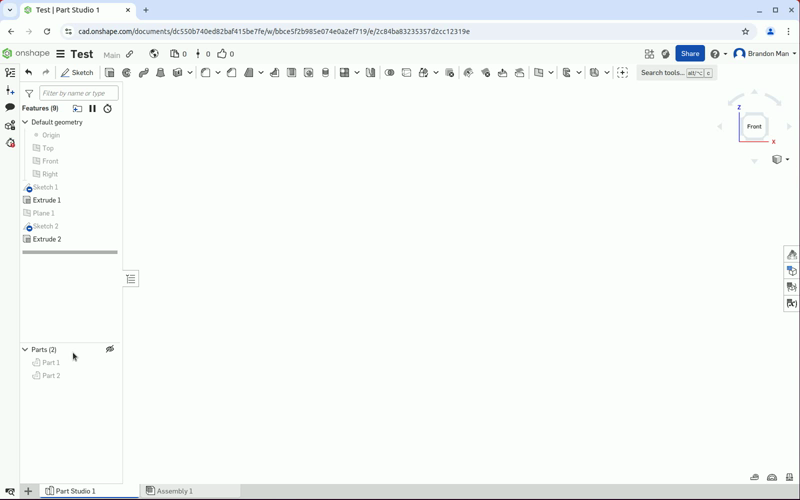
key_up(shift)
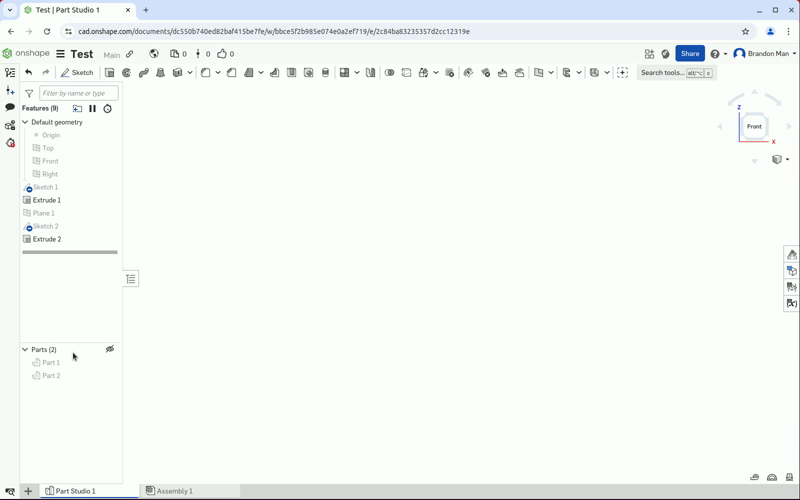
key(space)
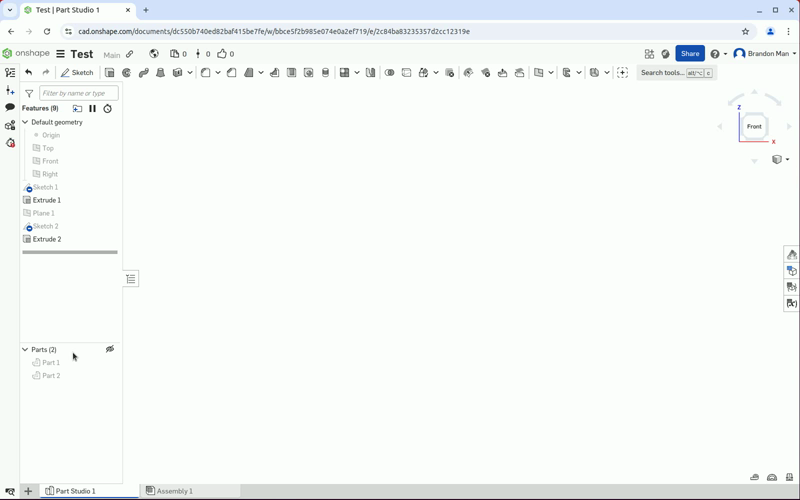
key_down(shift)
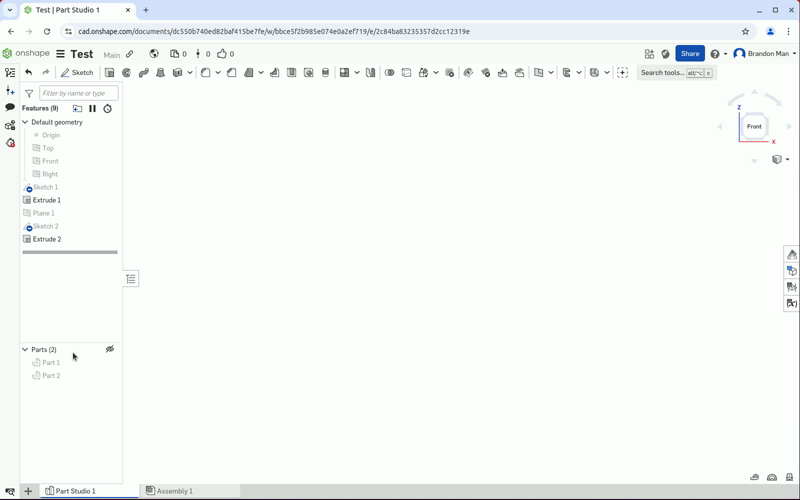
key(left)
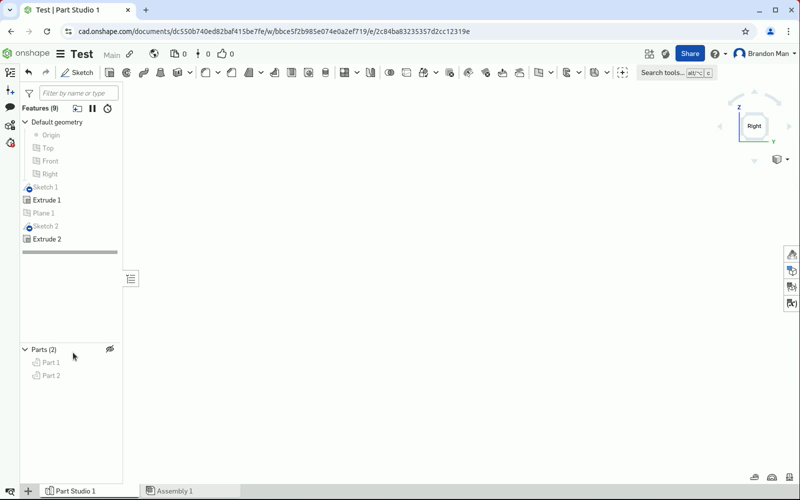
key_up(shift)
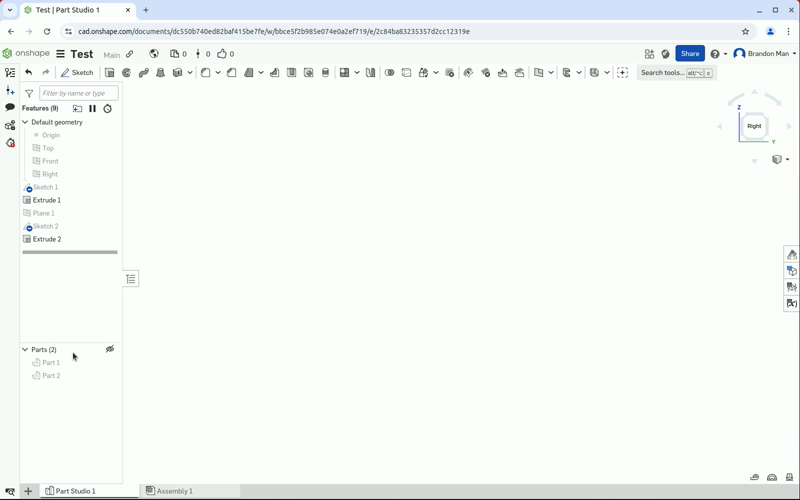
mouse_move(73, 352)
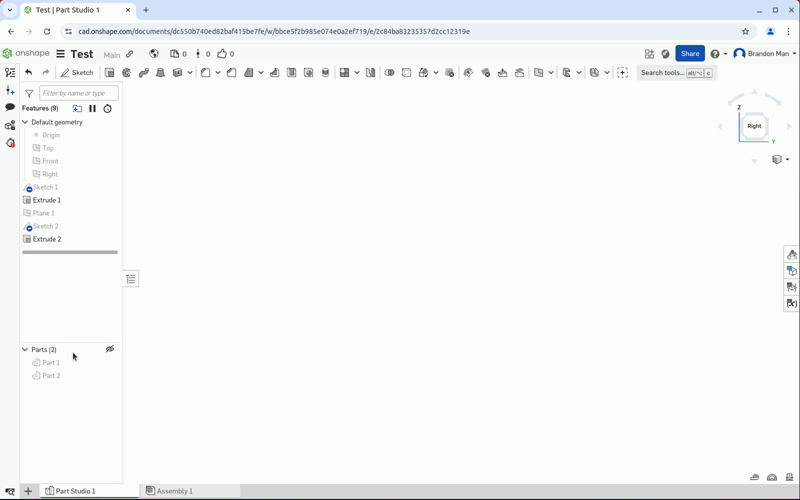
key(shift+y)
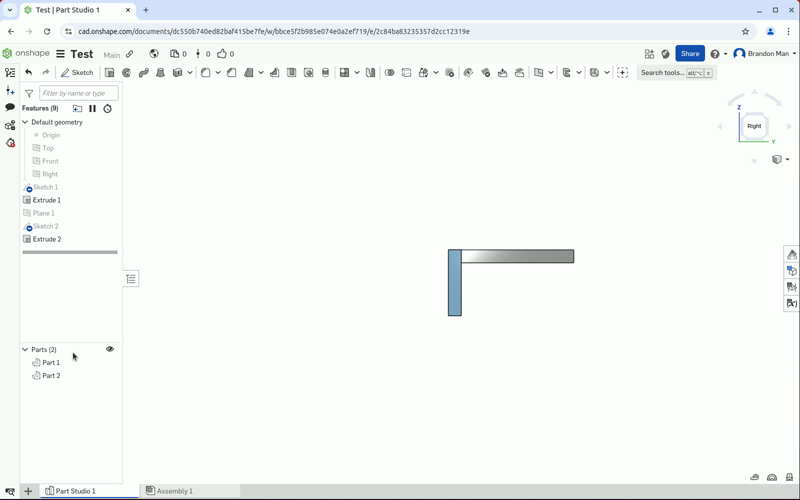
mouse_move(541, 75)
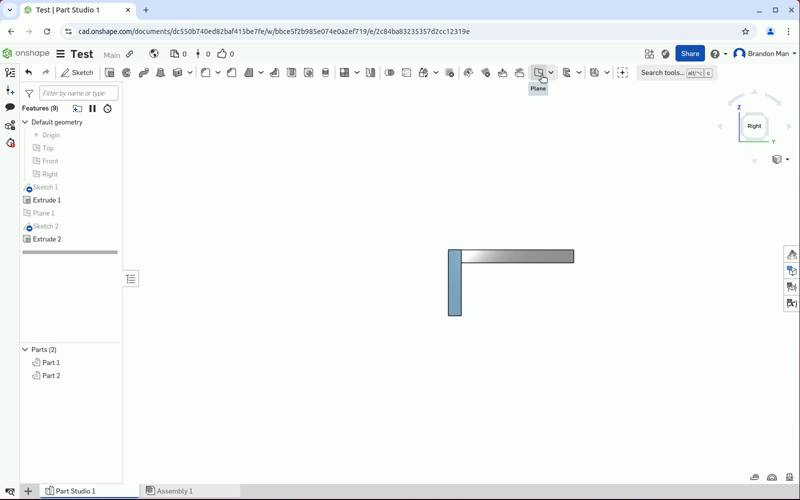
click(541, 75)
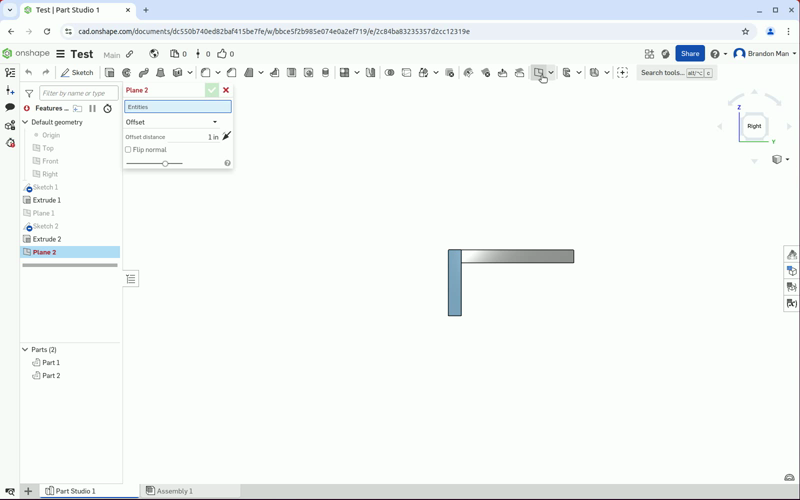
mouse_move(73, 176)
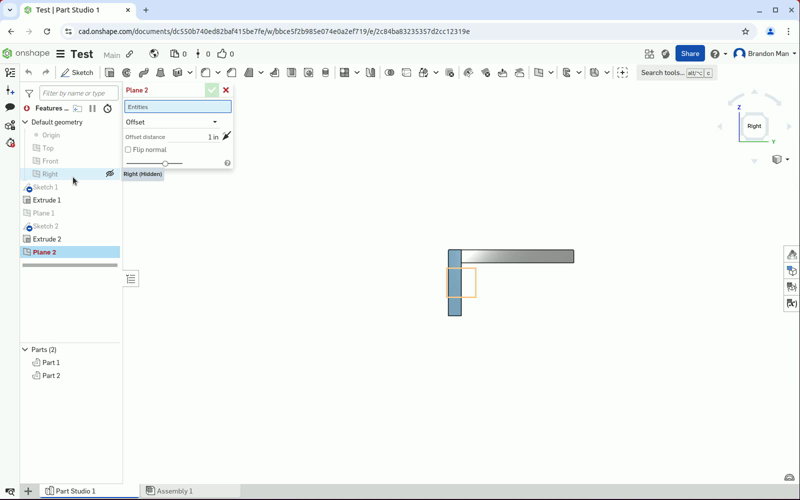
click(73, 176)
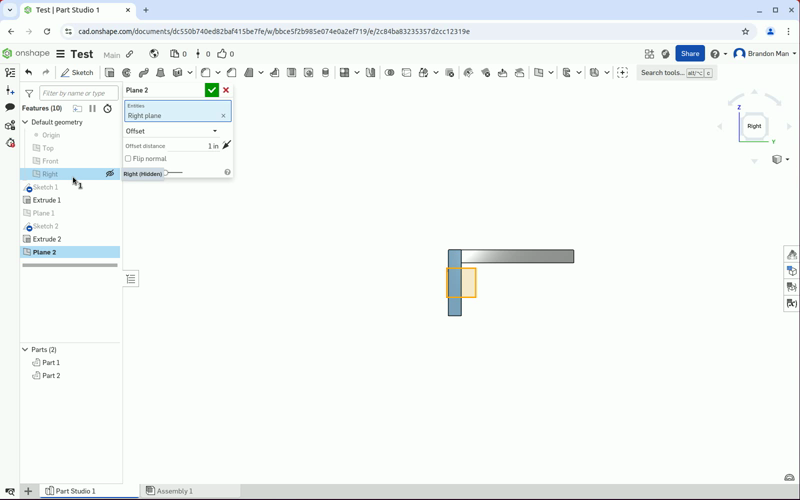
key(tab, 2)
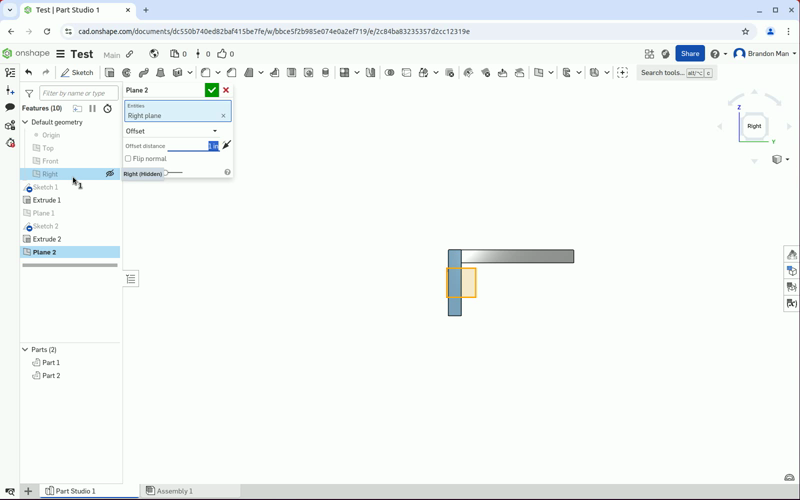
text(6.748)
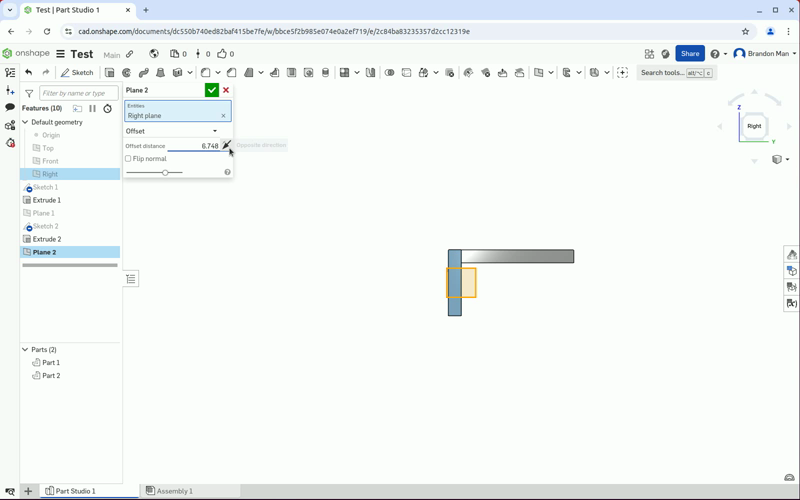
mouse_move(229, 147)
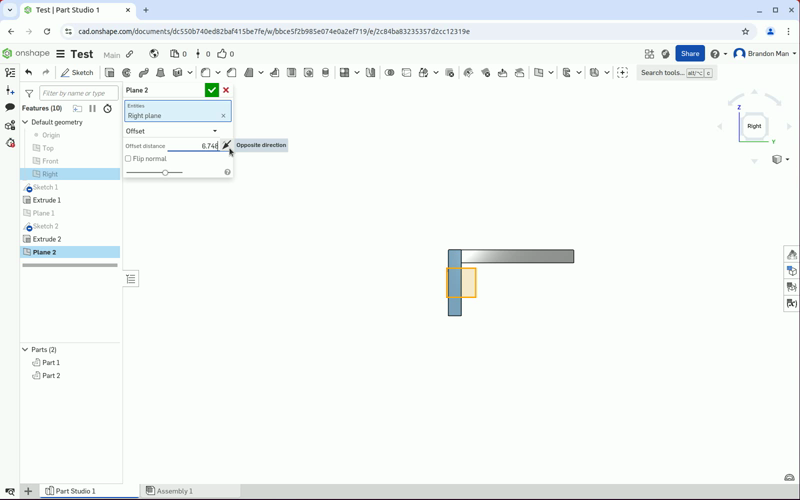
click(229, 147)
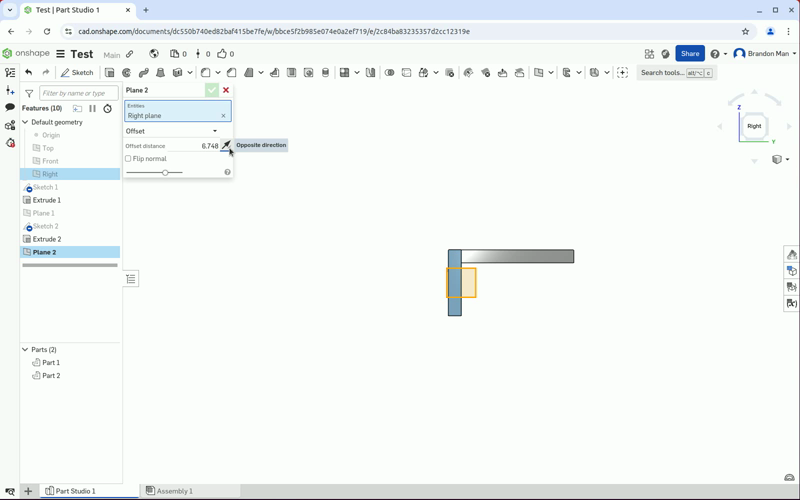
key(enter, 2)
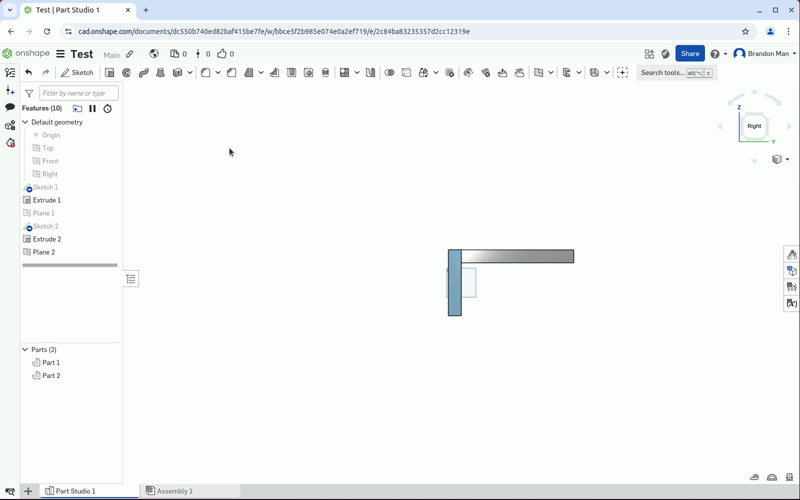
key(shift+s)
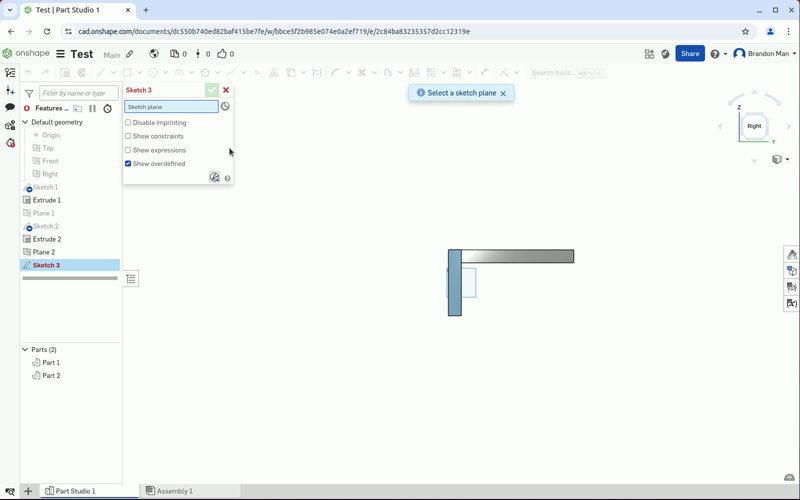
mouse_move(73, 254)
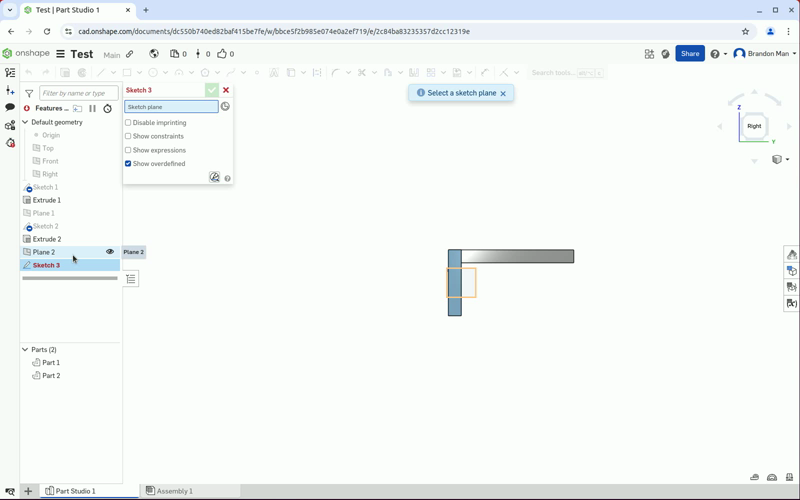
click(73, 254)
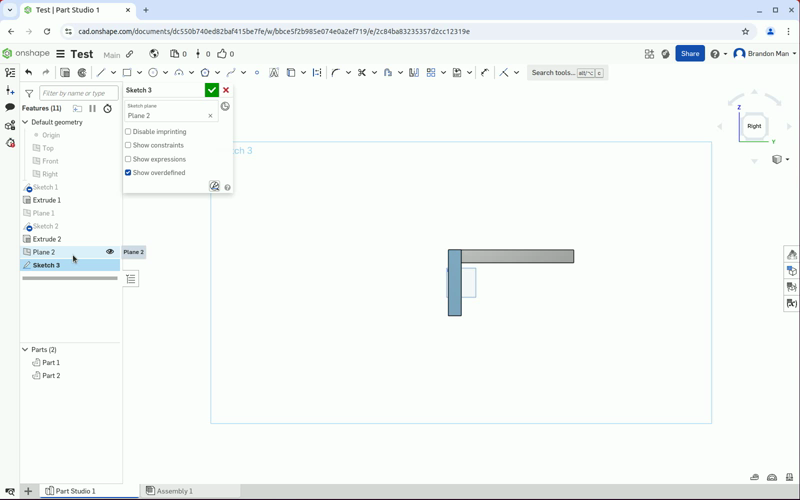
mouse_move(73, 352)
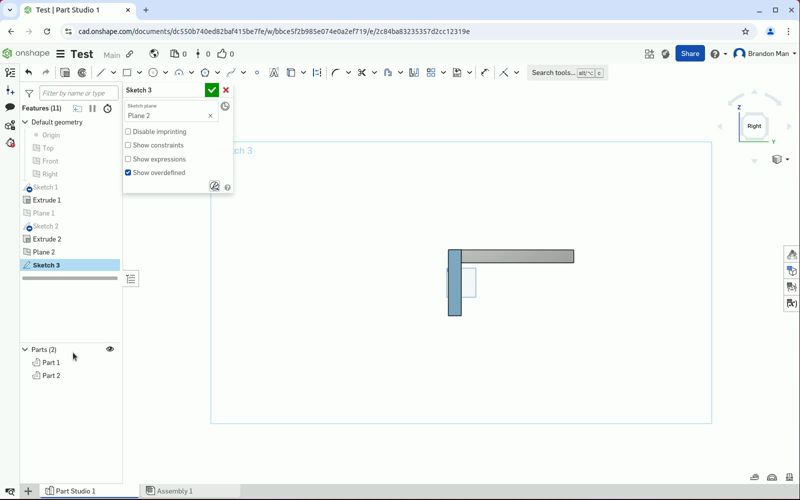
key(y)
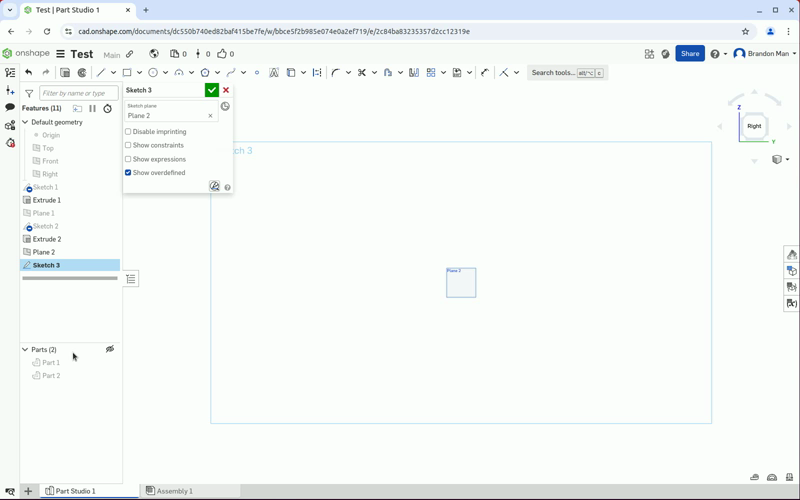
key(l)
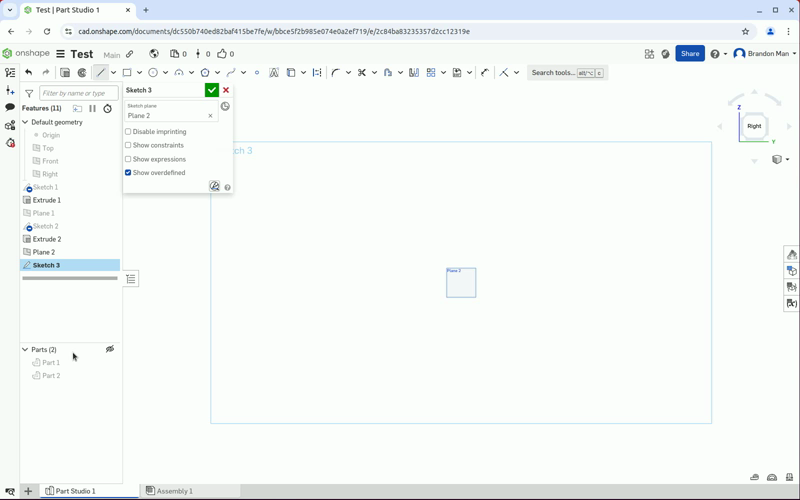
key_down(shift)
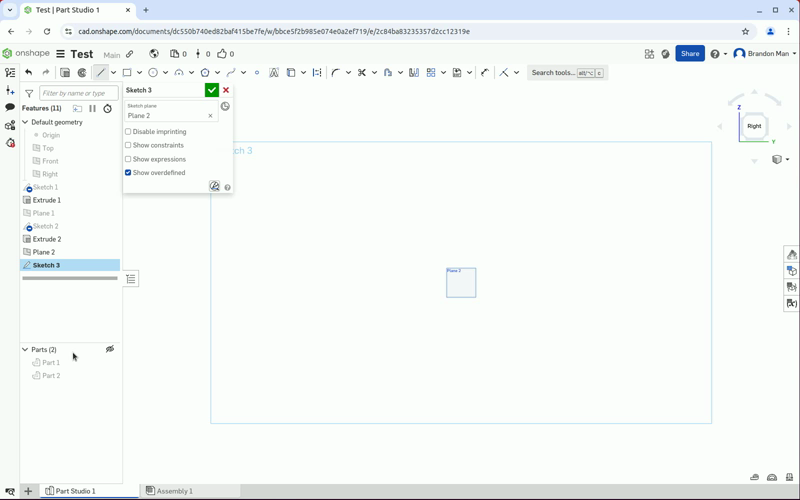
mouse_move(447, 288)
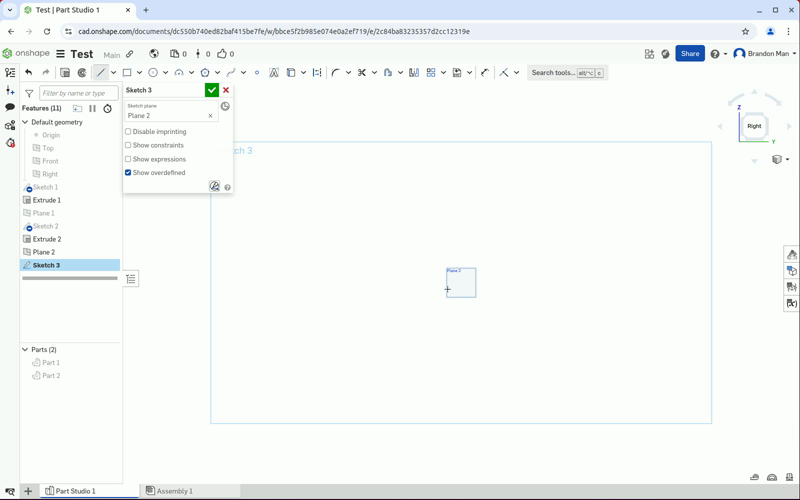
click(447, 288)
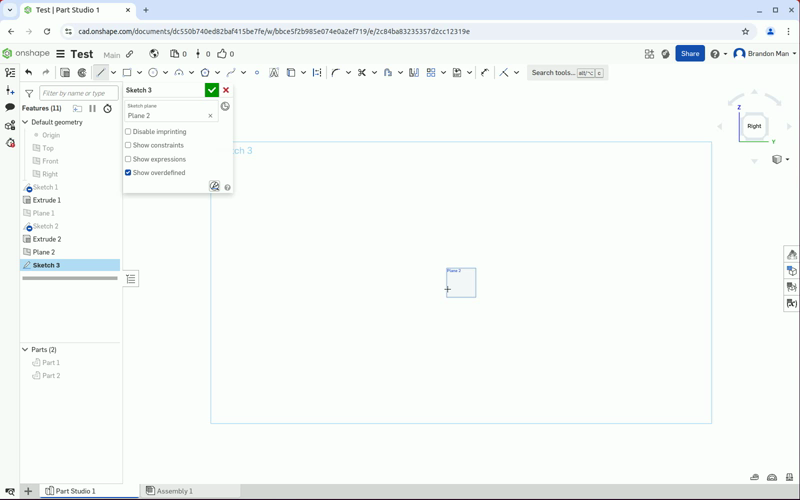
key_up(shift)
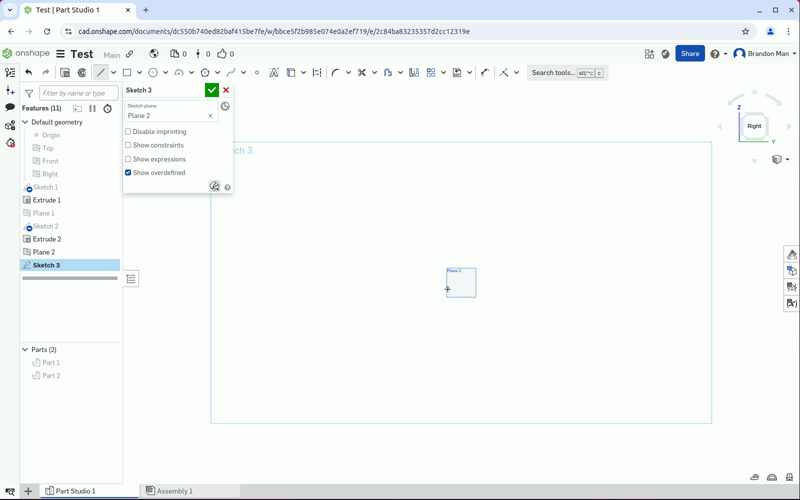
key_down(shift)
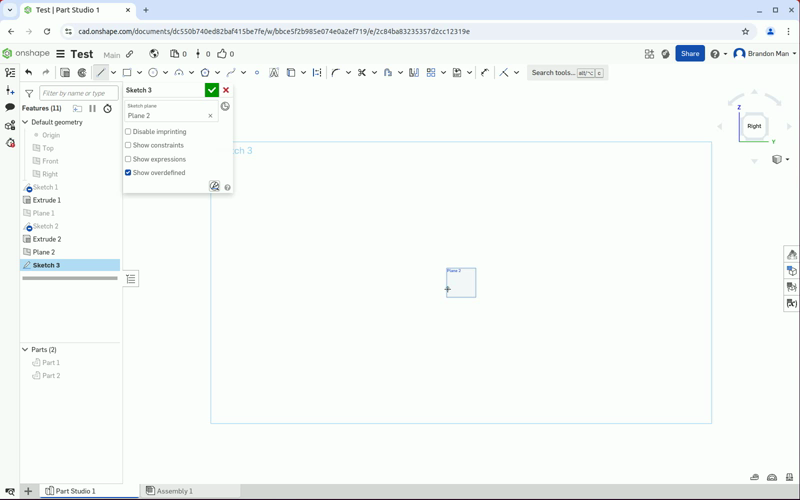
mouse_move(477, 288)
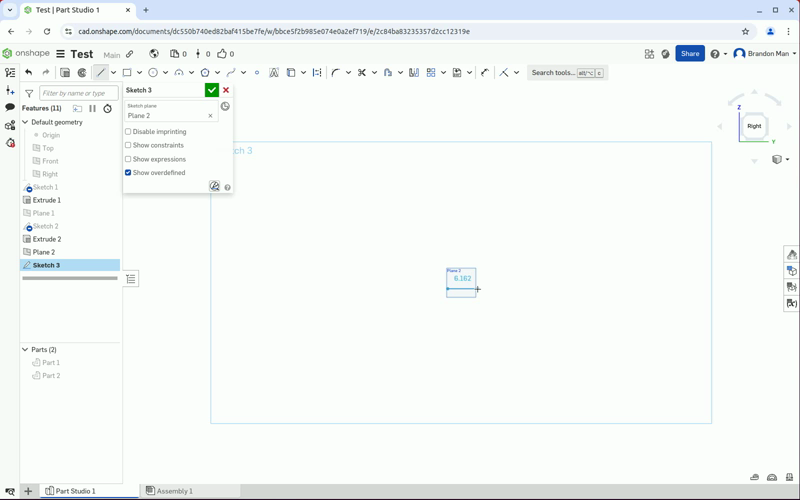
mouse_move(503, 288)
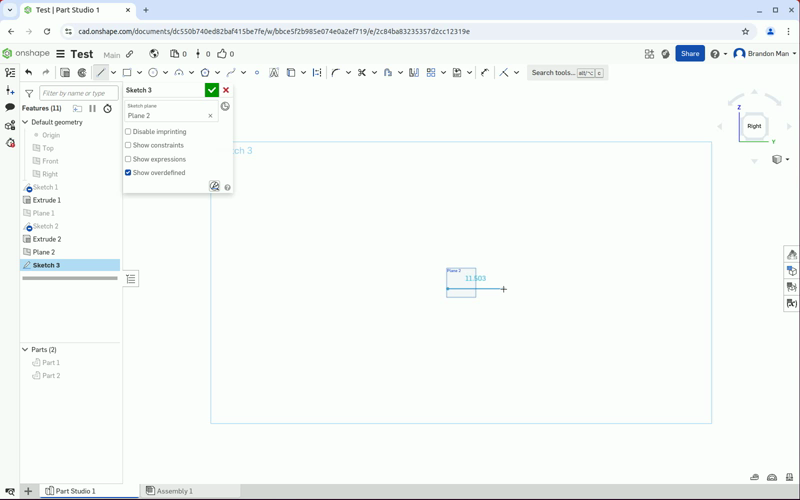
click(503, 288)
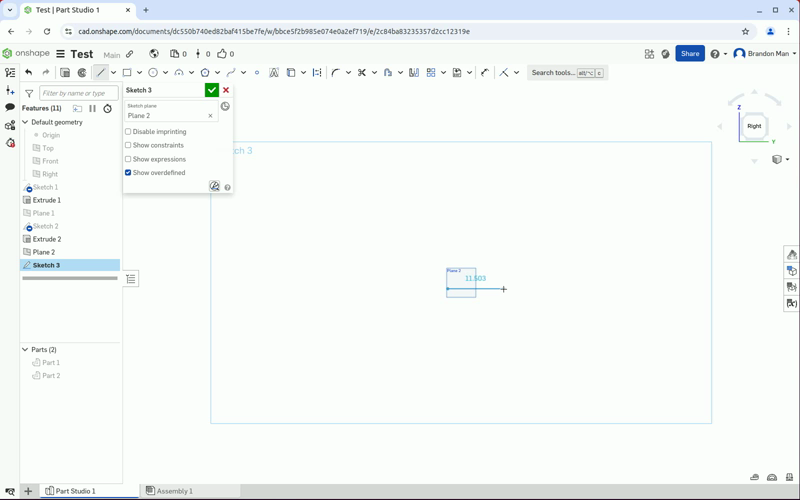
key_up(shift)
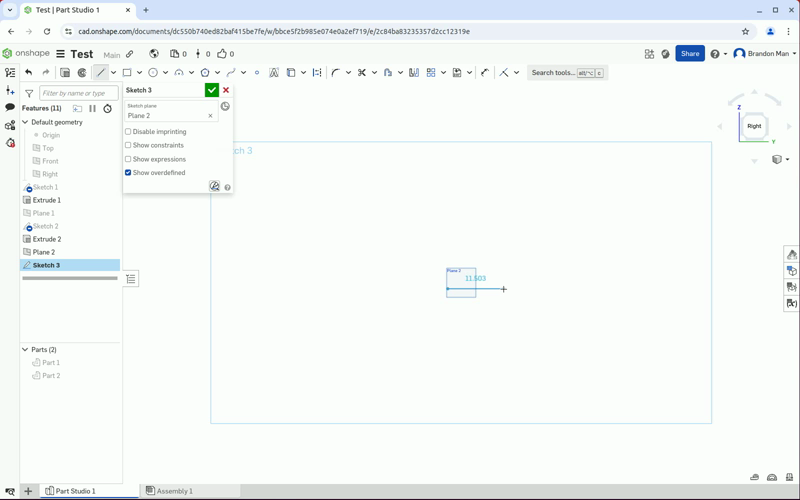
key_down(shift)
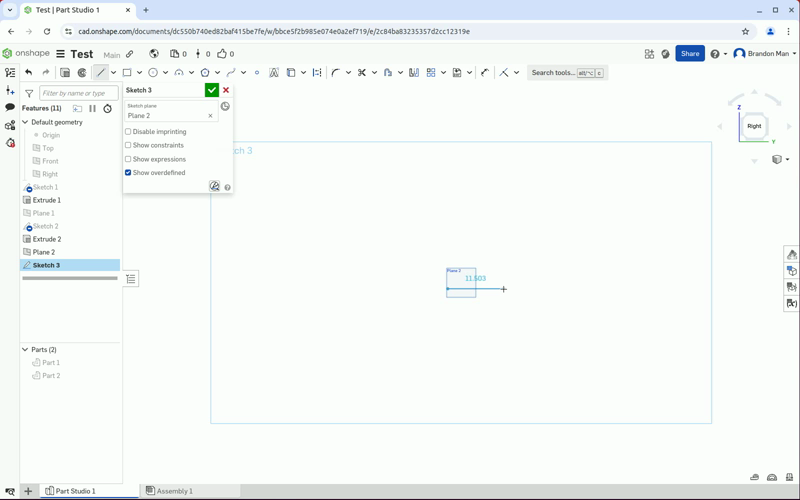
mouse_move(533, 288)
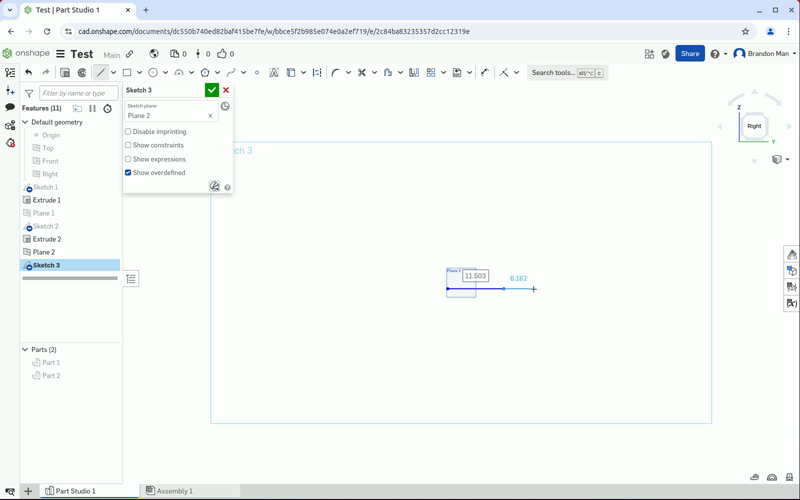
mouse_move(503, 263)
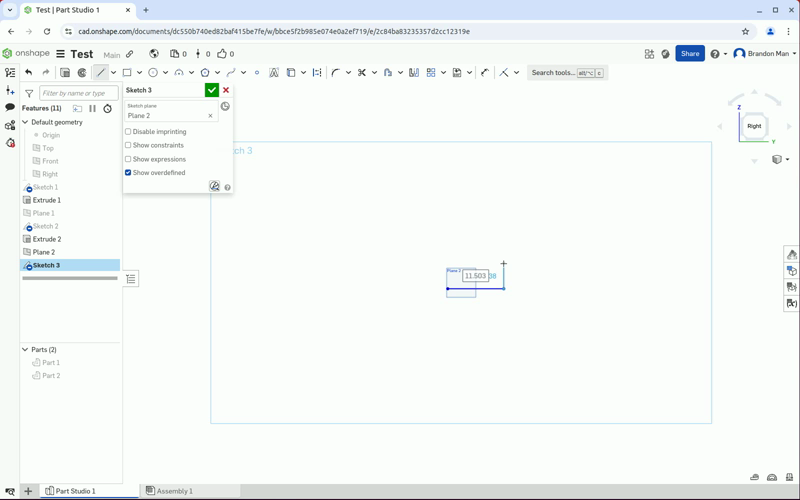
click(503, 263)
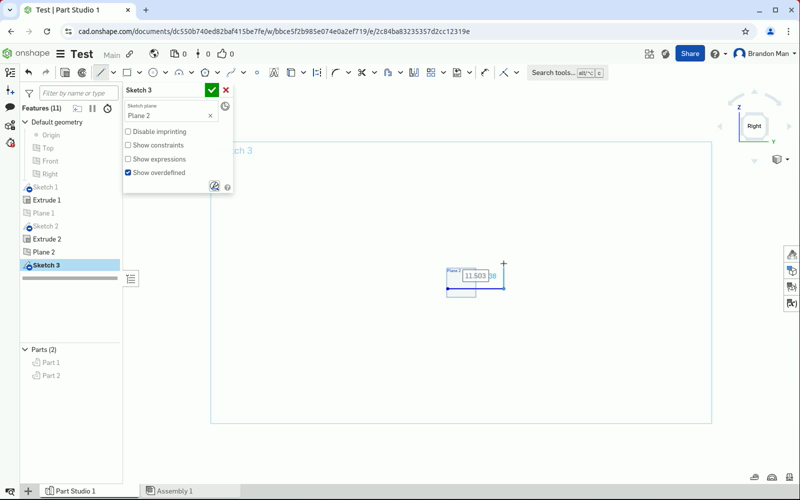
key_up(shift)
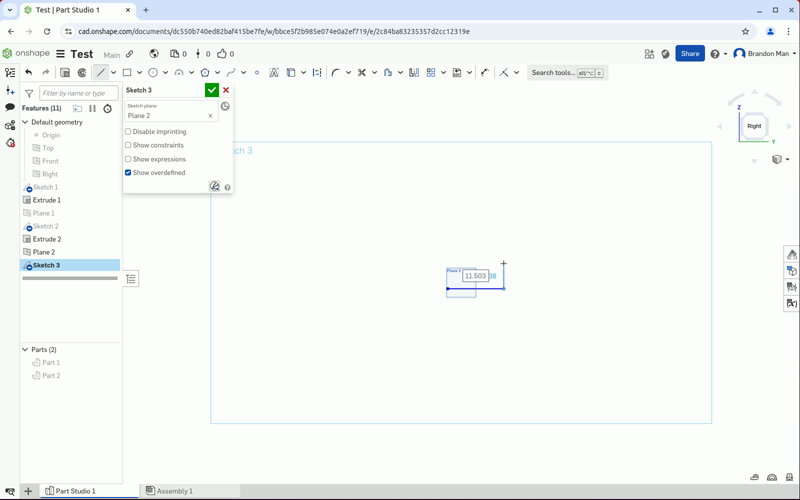
key_down(shift)
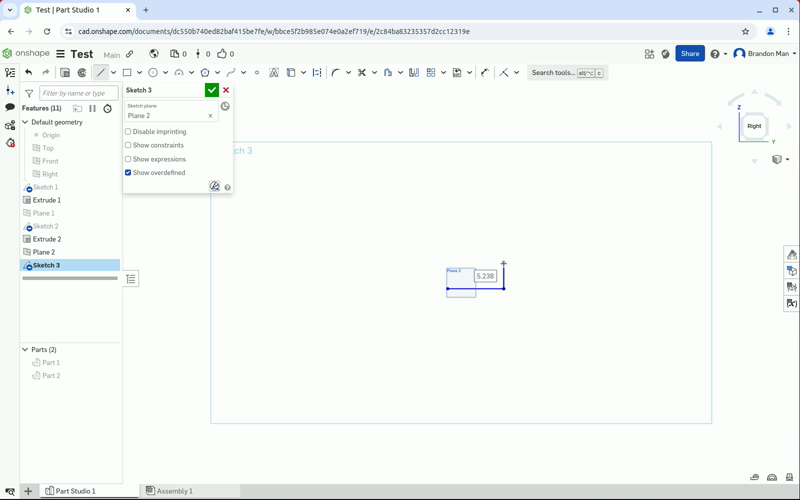
mouse_move(533, 263)
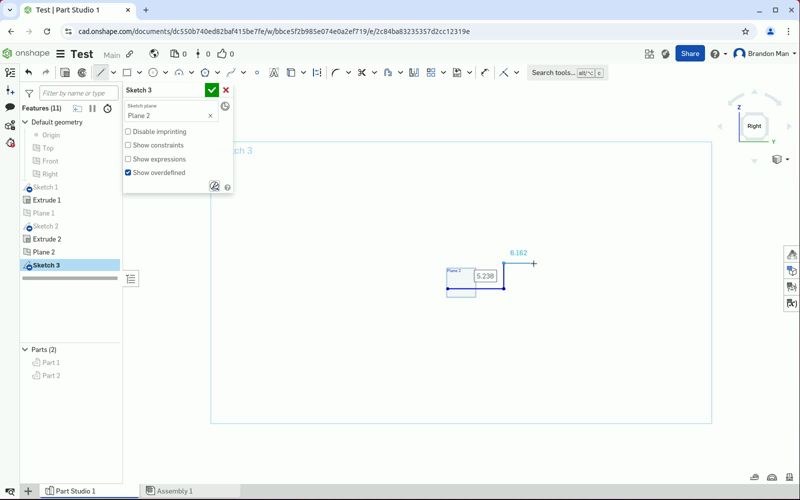
mouse_move(447, 263)
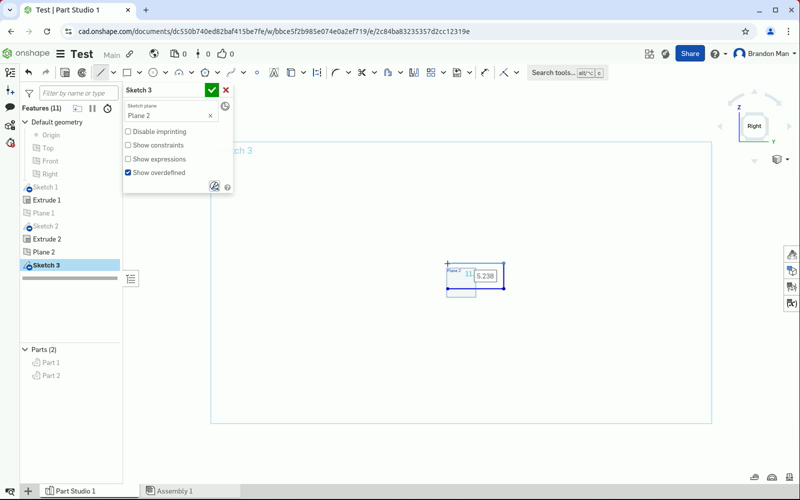
click(447, 263)
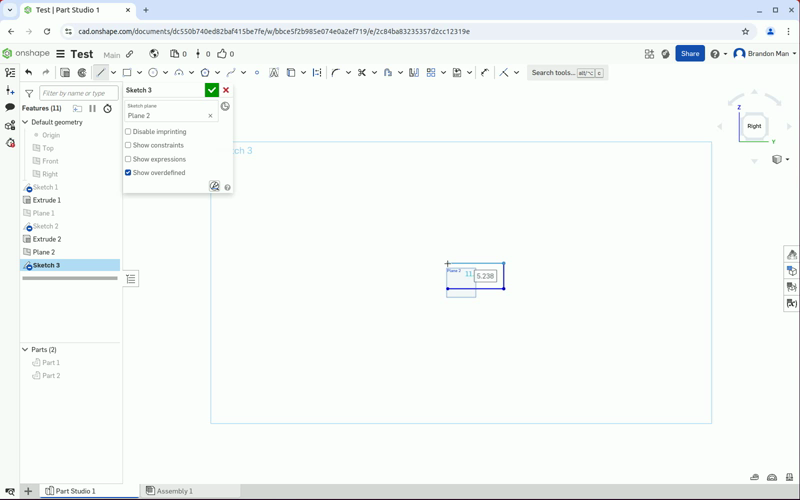
key_up(shift)
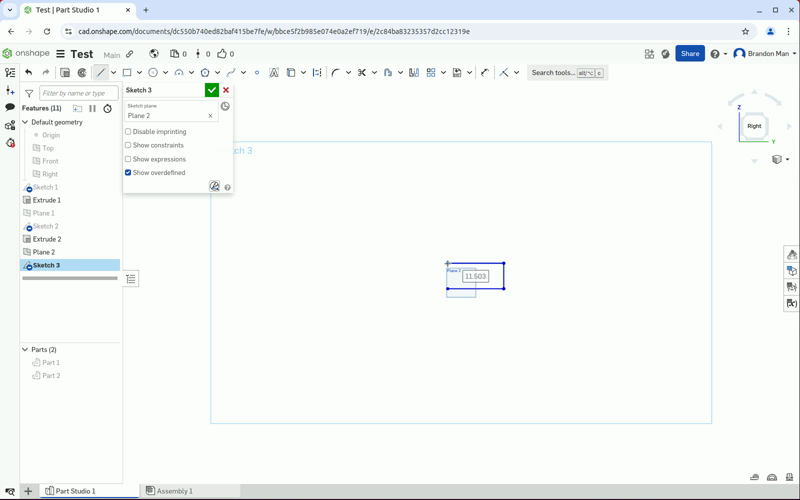
mouse_move(477, 263)
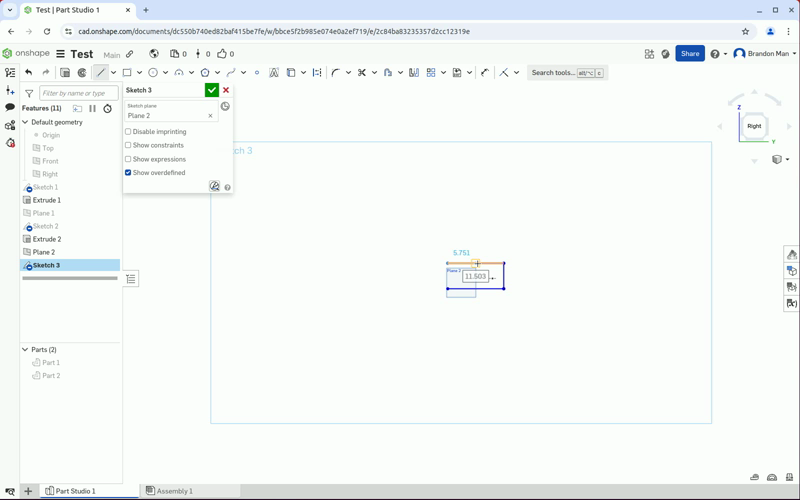
key_down(shift)
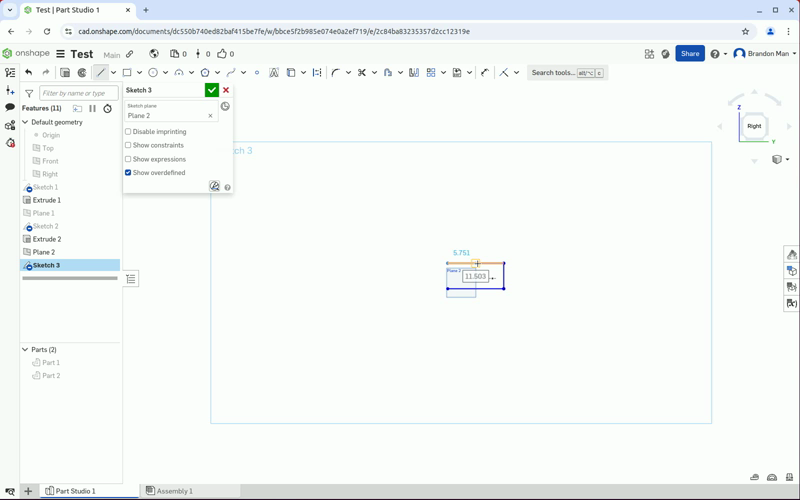
mouse_move(447, 288)
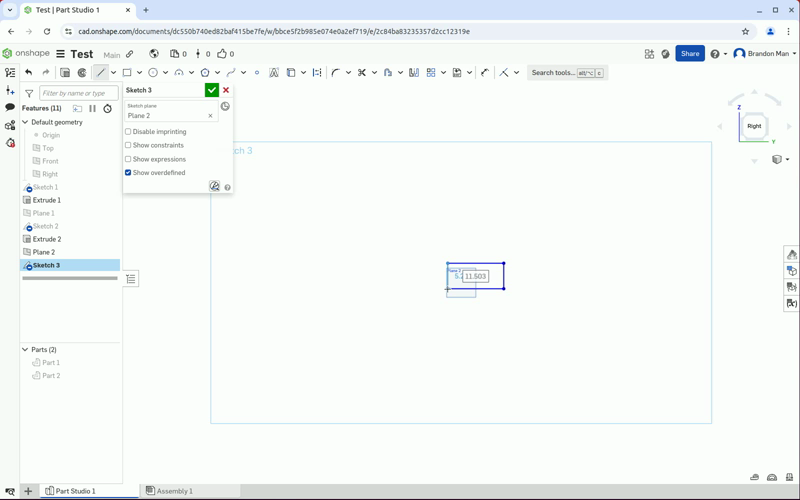
key_up(shift)
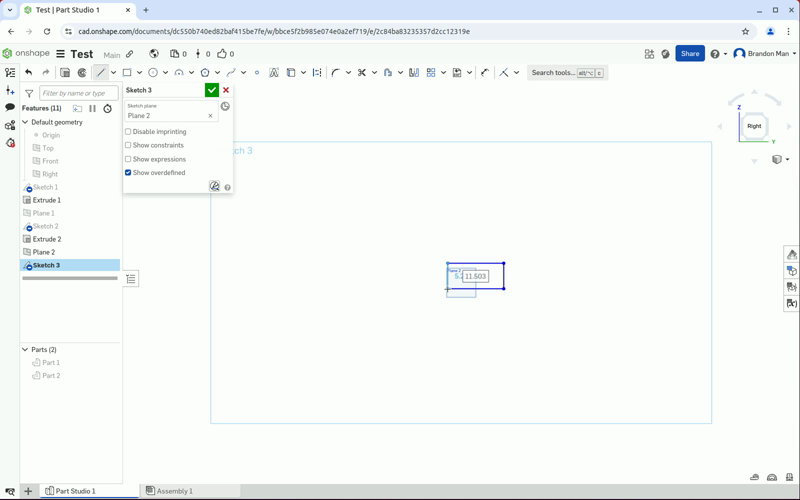
click(447, 288)
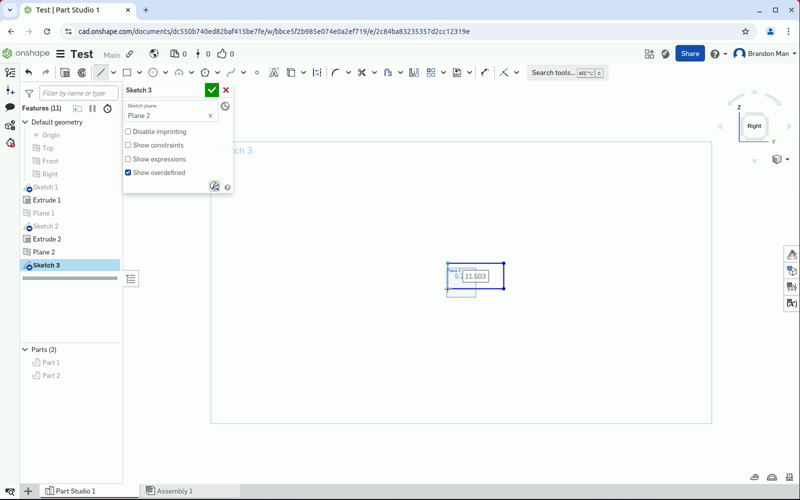
key(esc)
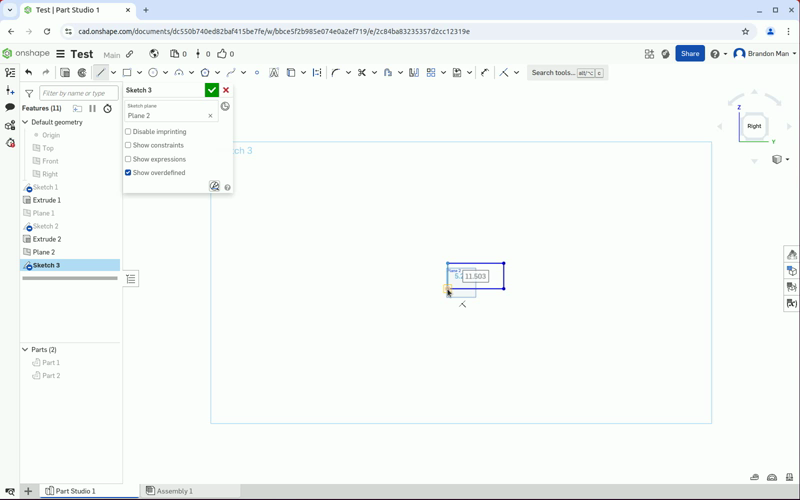
mouse_move(495, 269)
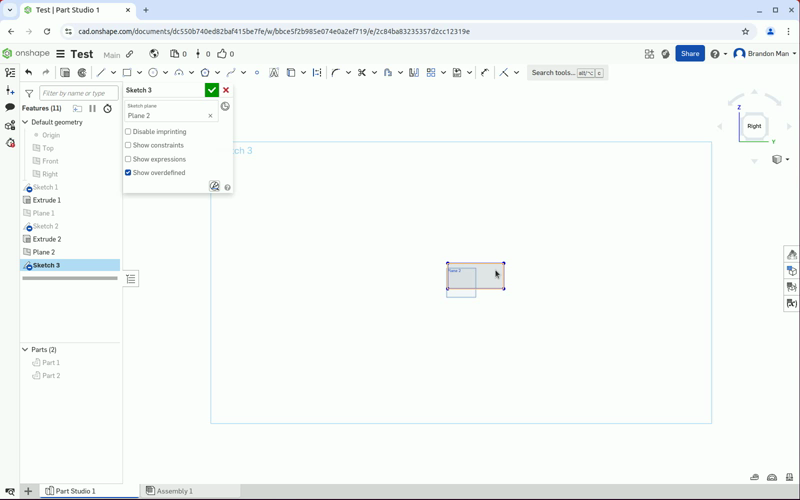
scroll(6)
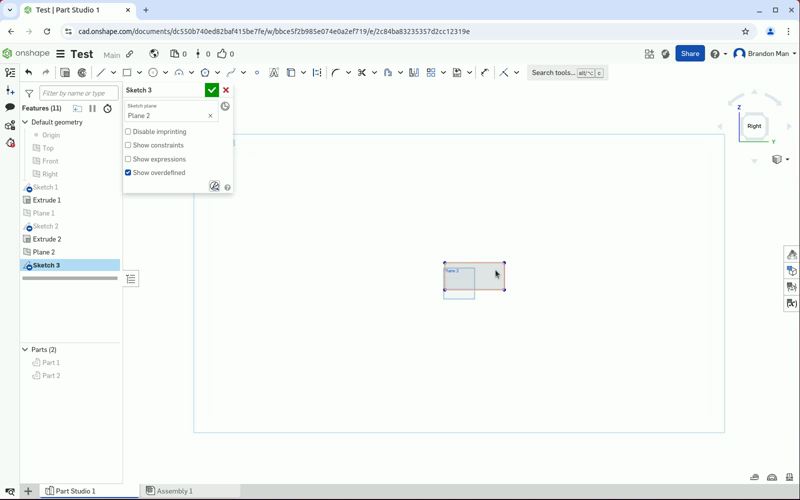
scroll(6)
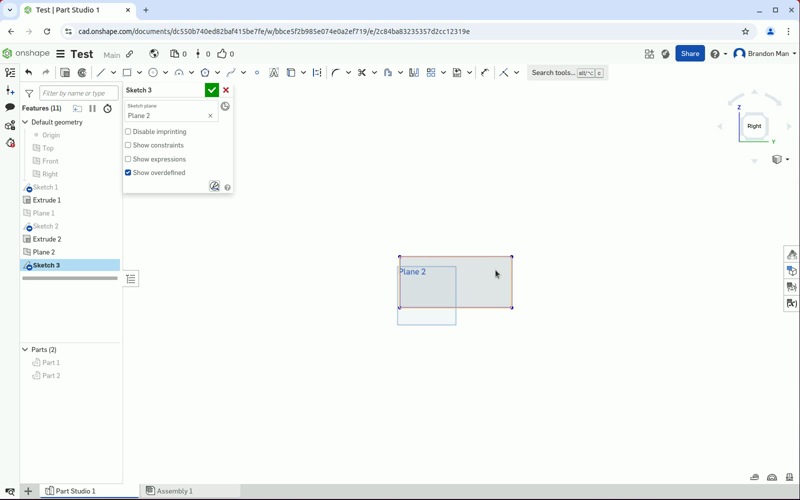
scroll(6)
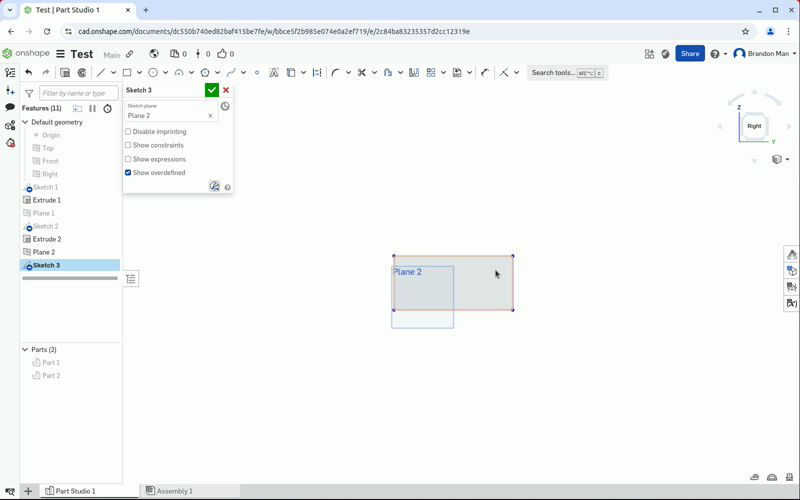
scroll(6)
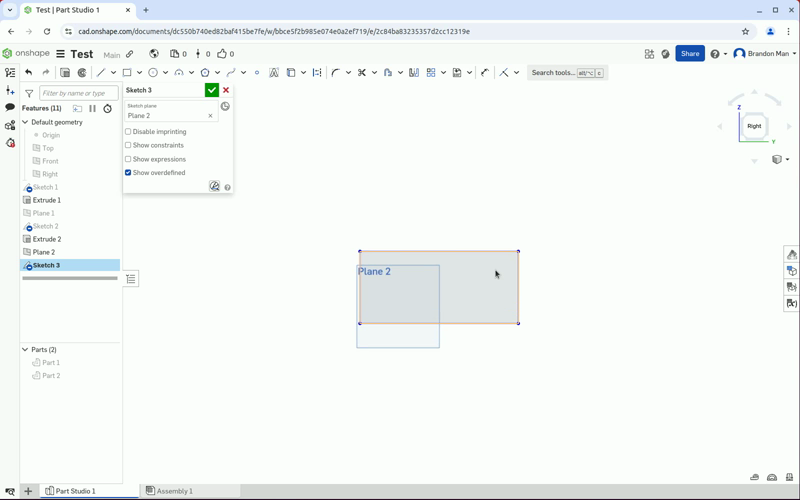
scroll(6)
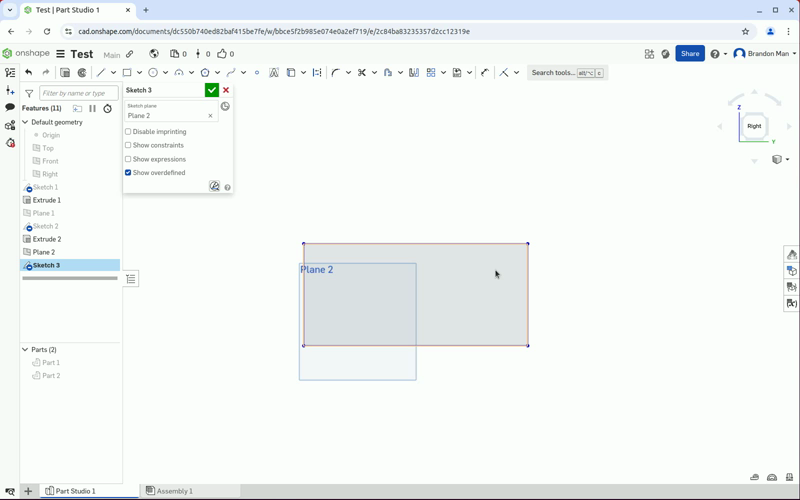
scroll(6)
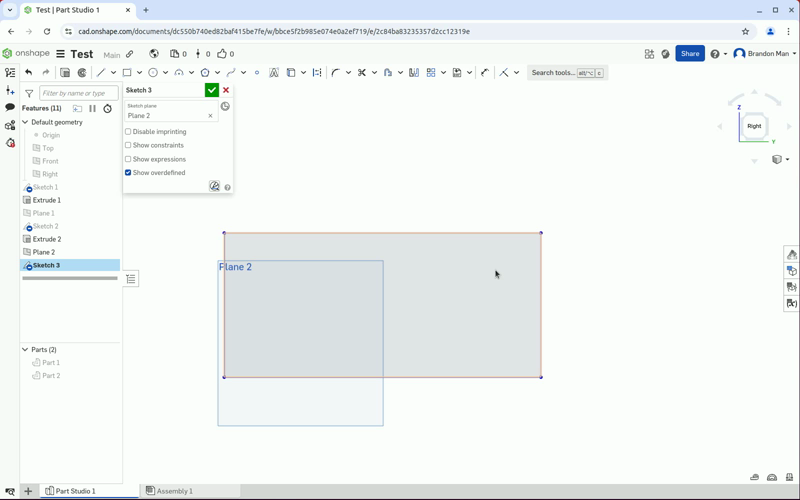
scroll(6)
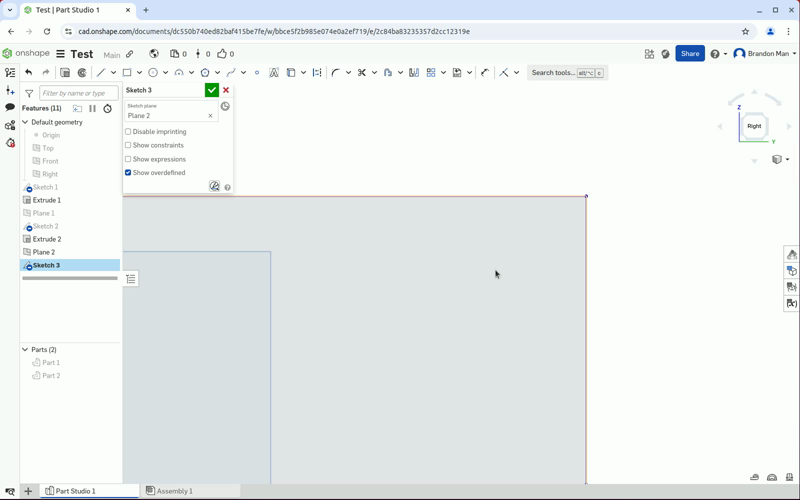
click(495, 269)
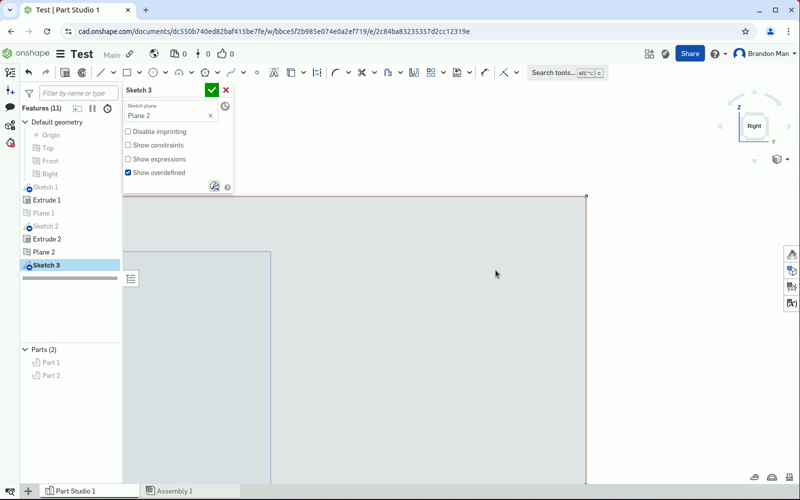
scroll(-6)
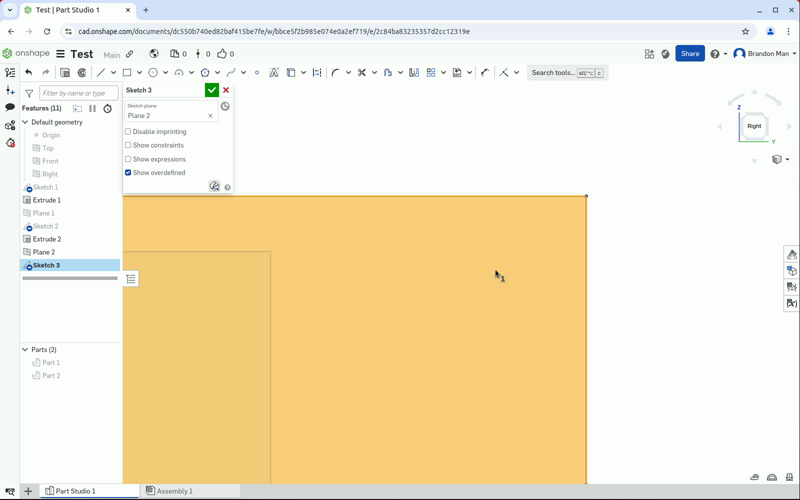
scroll(-6)
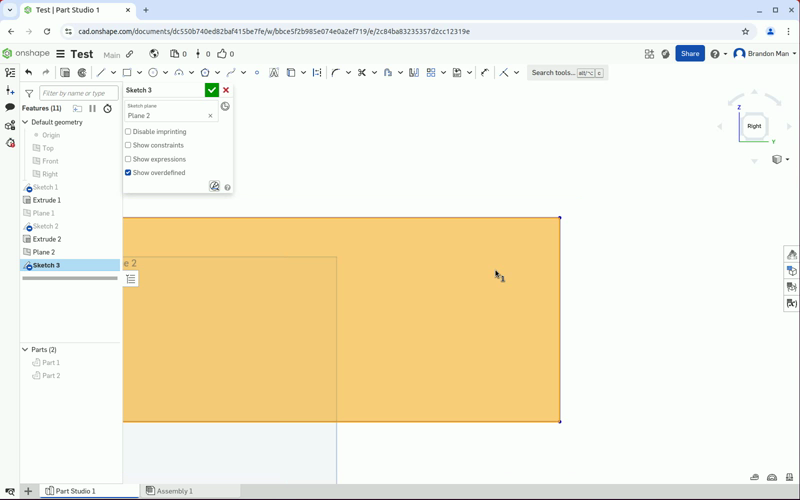
scroll(-6)
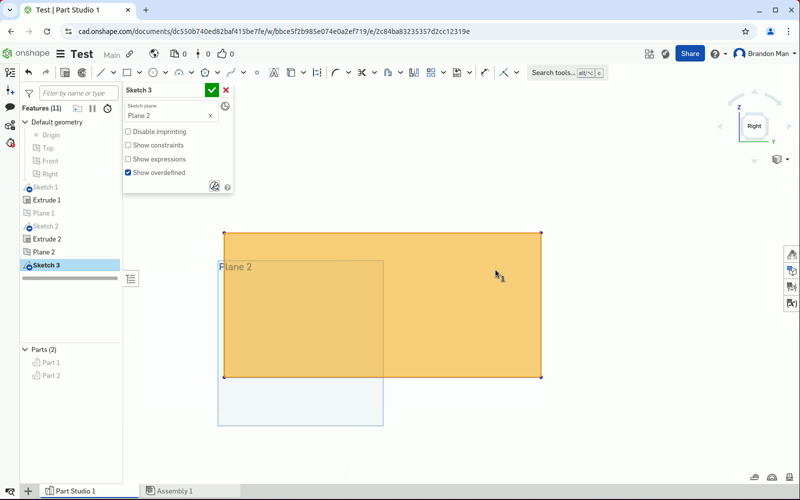
scroll(-6)
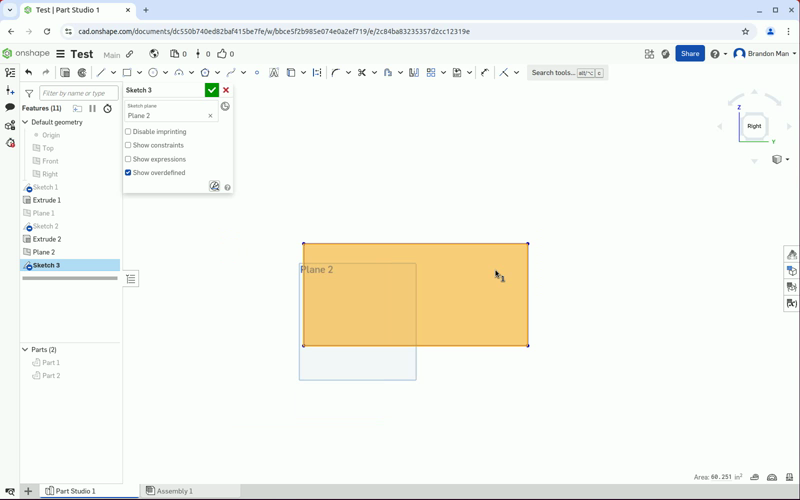
scroll(-6)
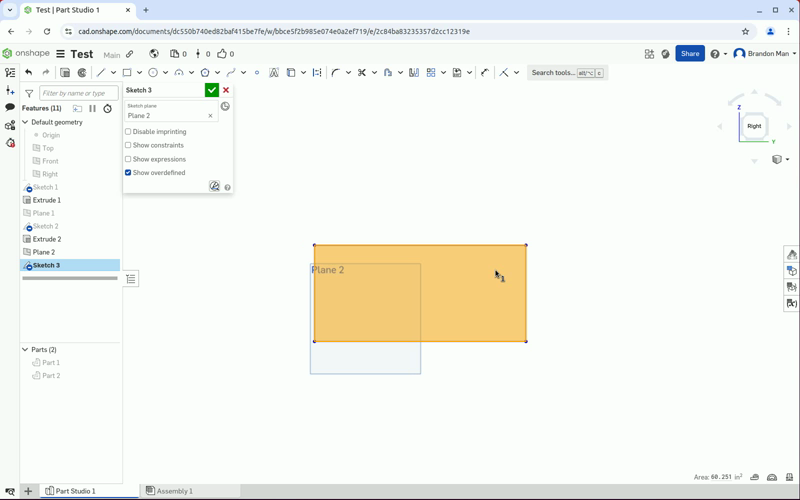
scroll(-6)
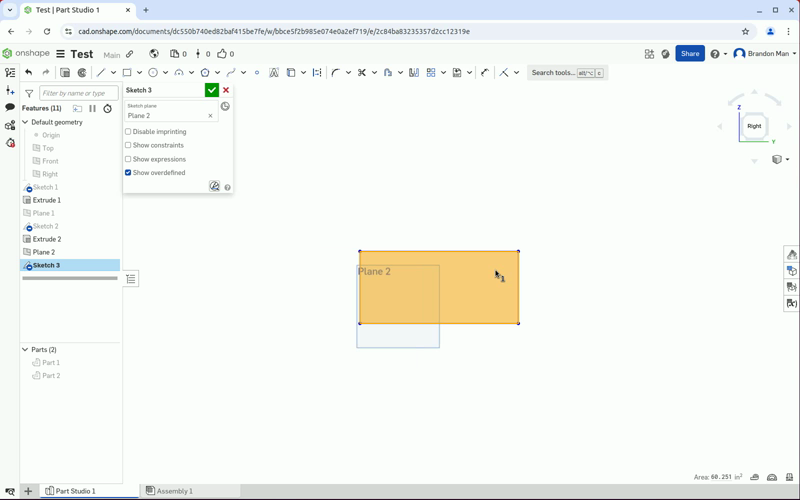
scroll(-6)
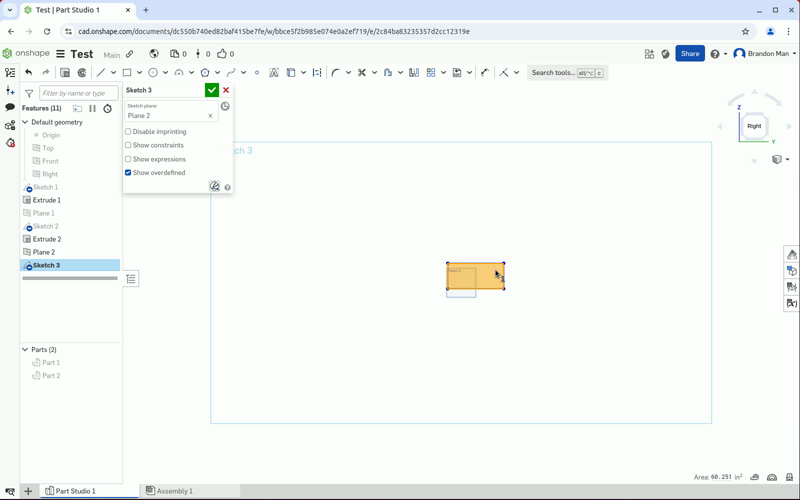
mouse_move(73, 352)
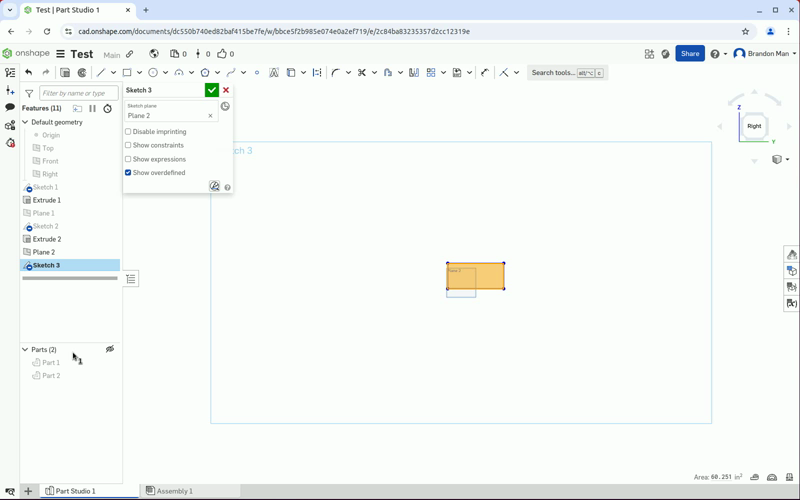
key(shift+y)
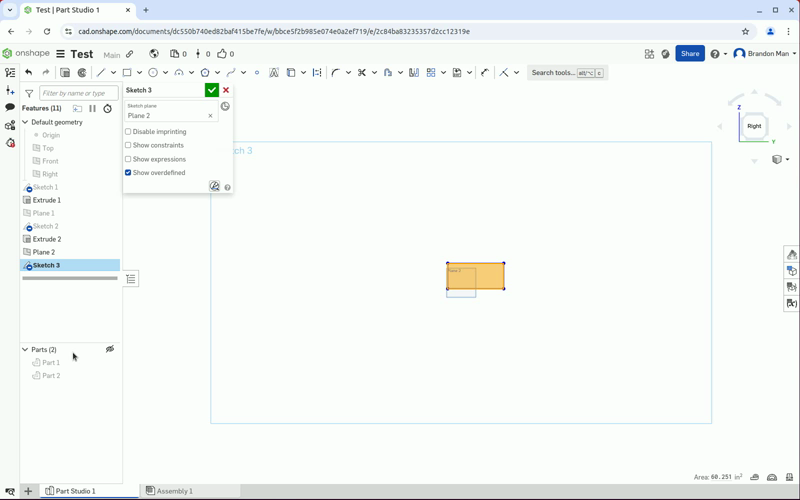
key(shift+e)
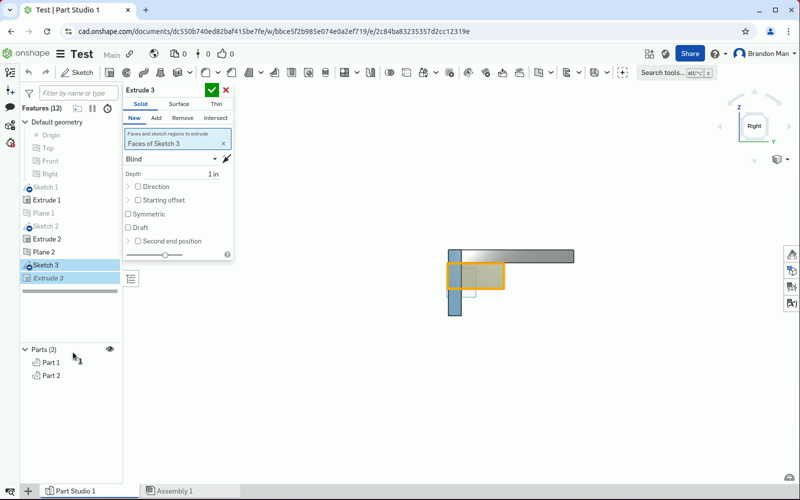
mouse_move(143, 106)
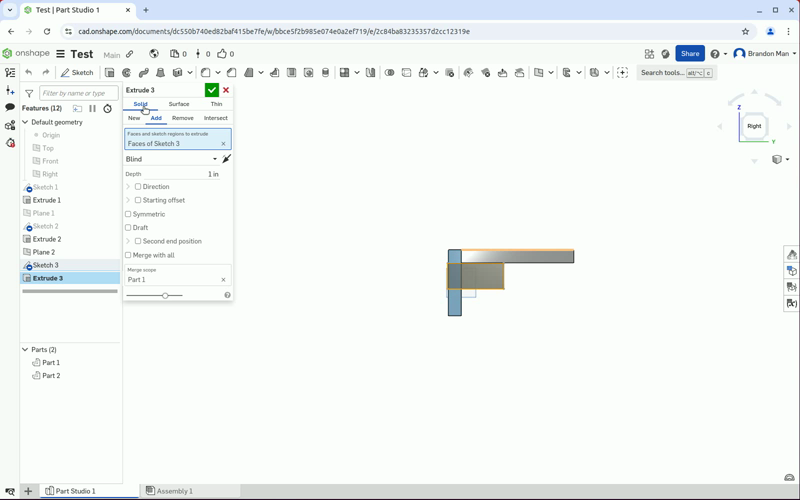
click(143, 106)
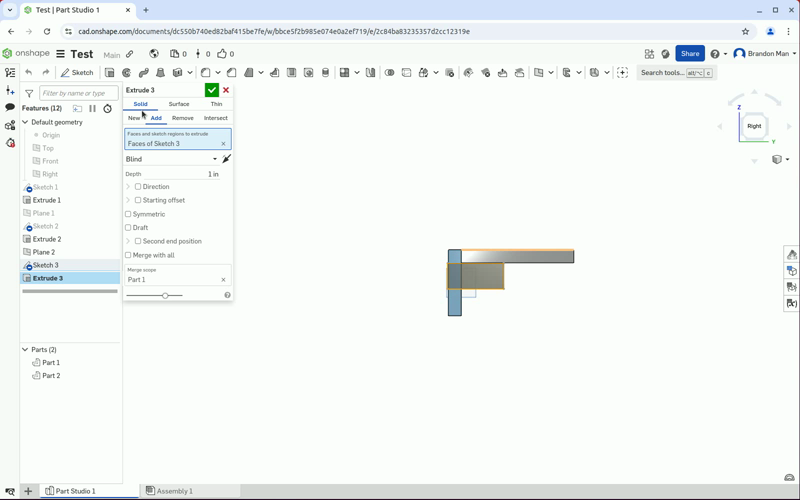
mouse_move(137, 120)
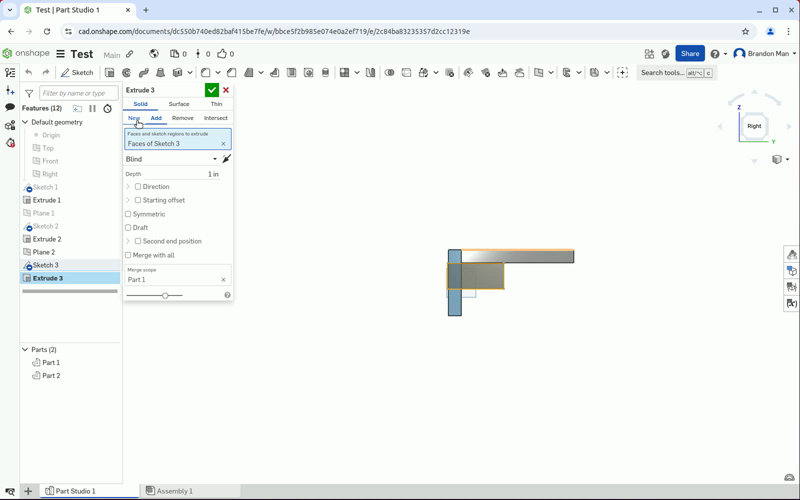
click(137, 120)
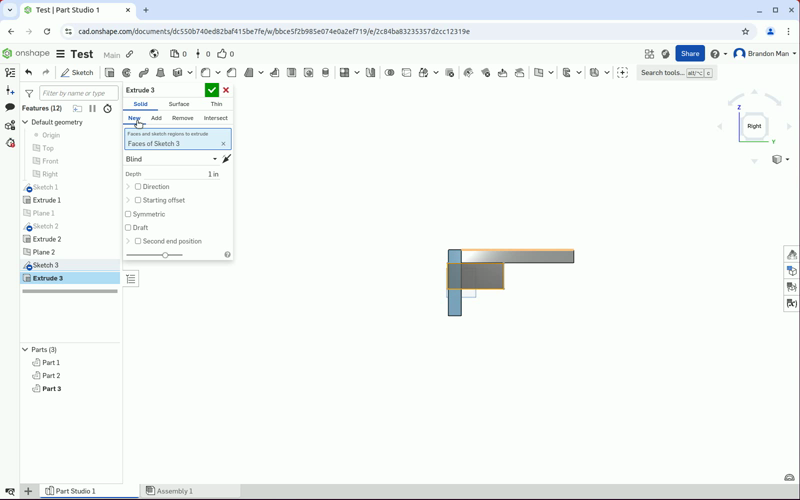
key(tab, 4)
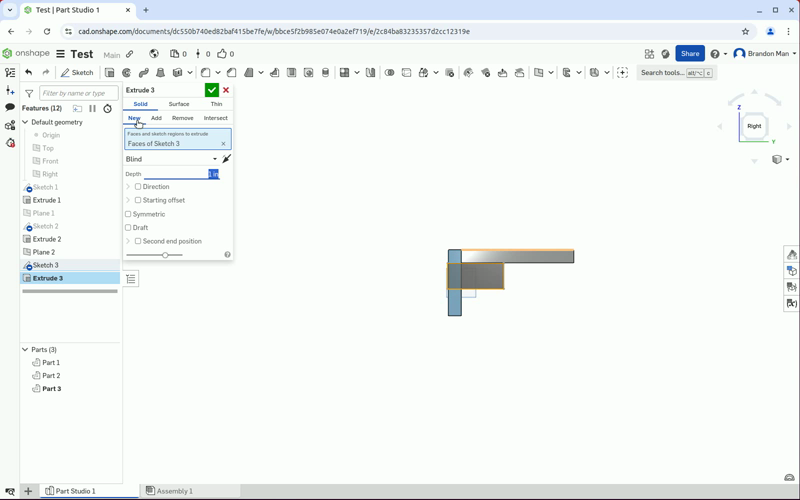
text(-4.574)
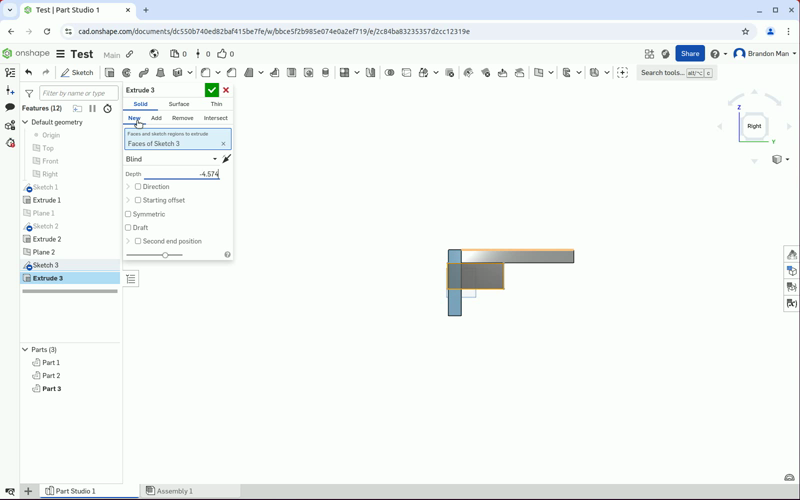
key(enter)
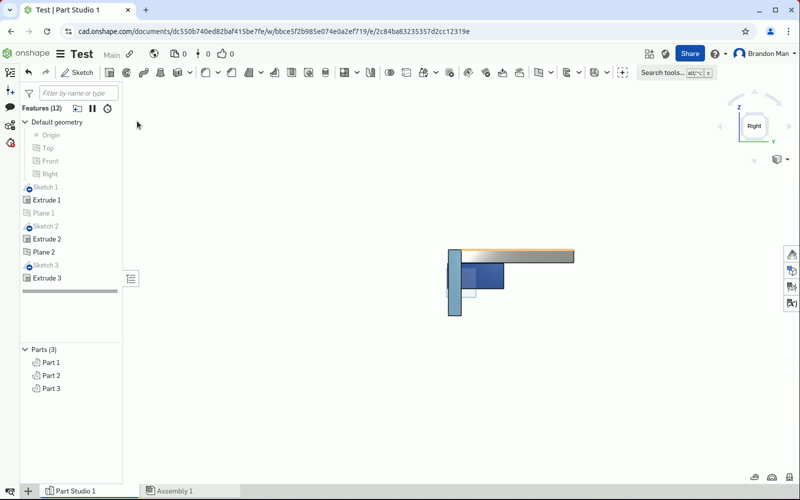
key(shift+h)
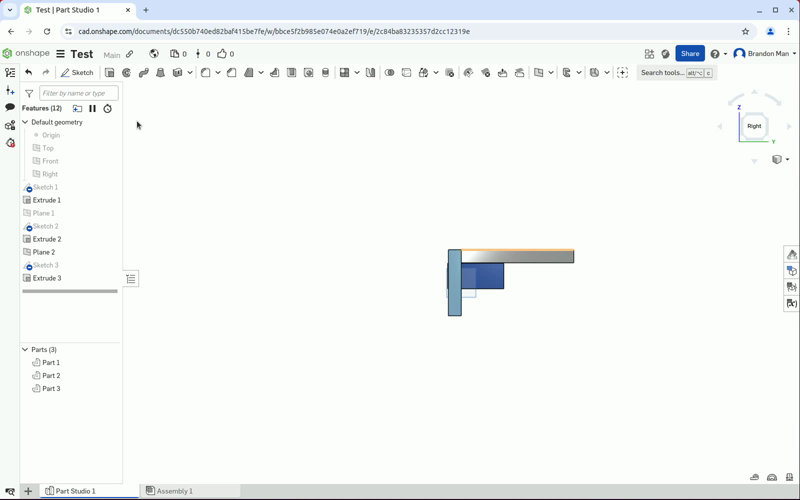
key(shift+h)
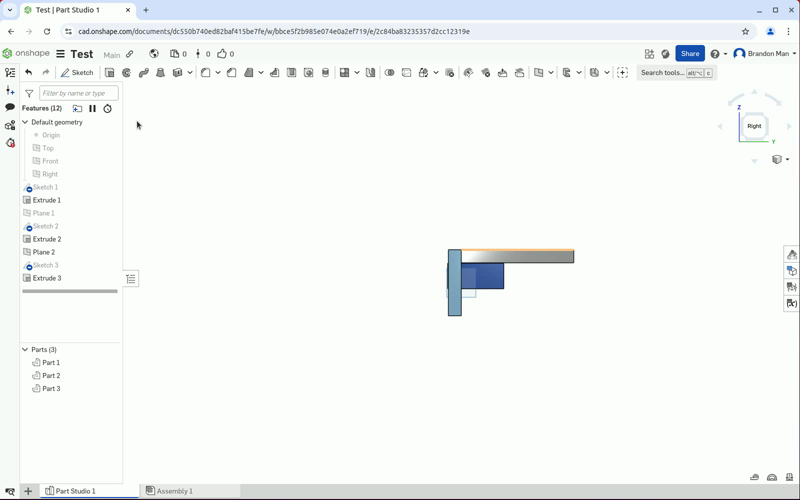
key(shift+7)
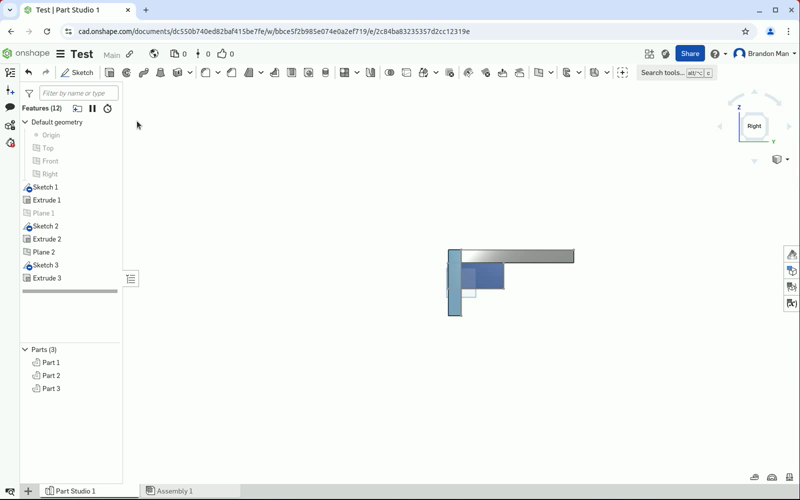
key(right, 2)
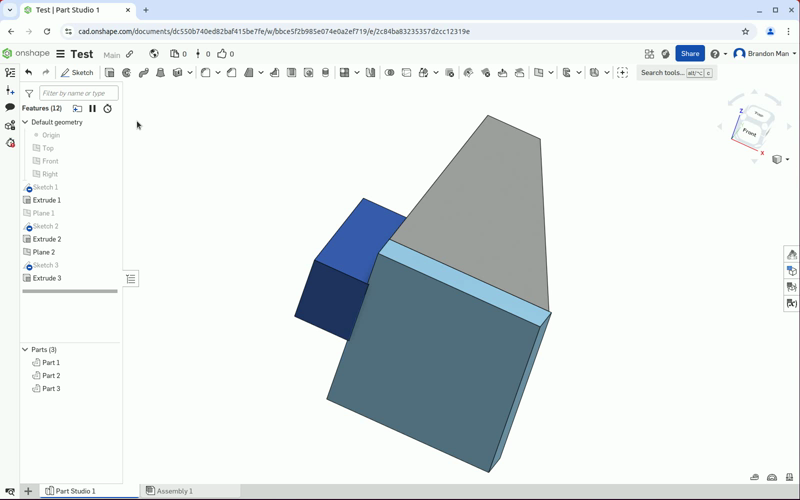
key(down, 2)
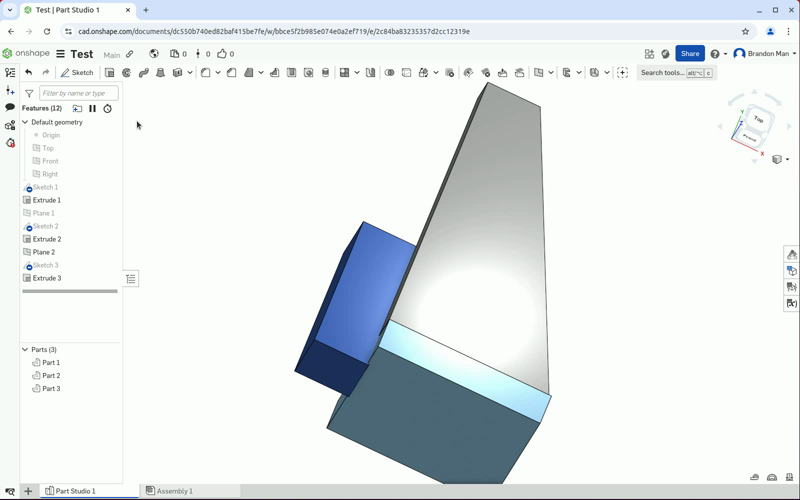
key(up, 2)
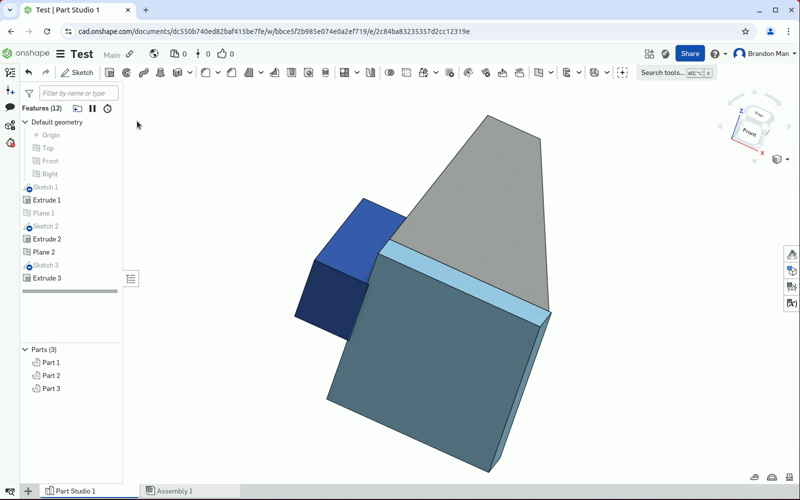
key(left, 2)
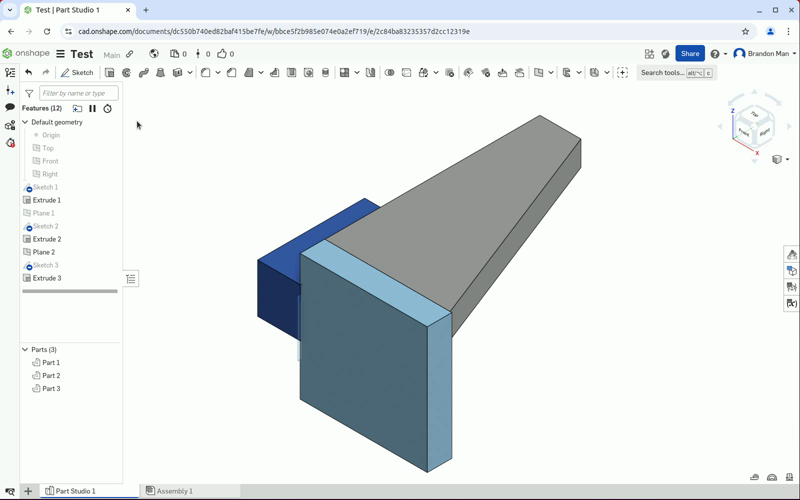
mouse_move(73, 189)
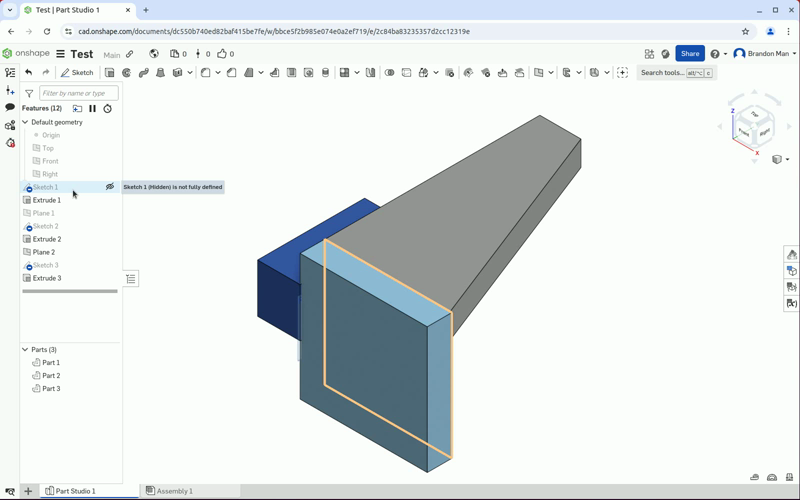
click(73, 189)